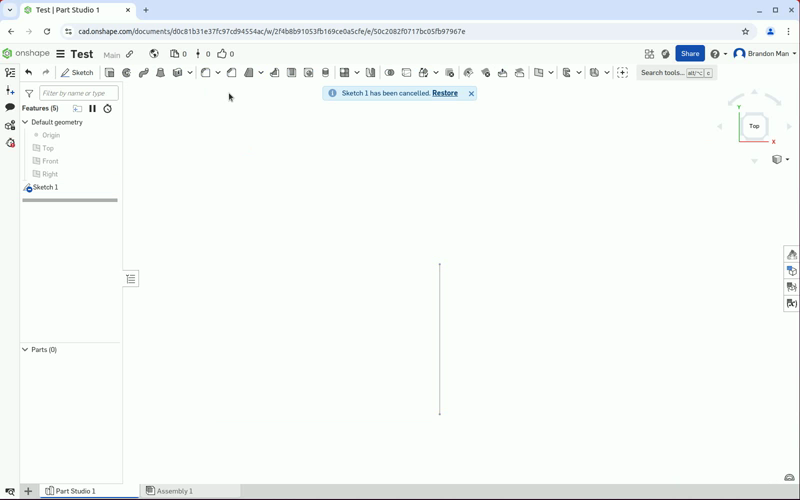
key(shift+h)
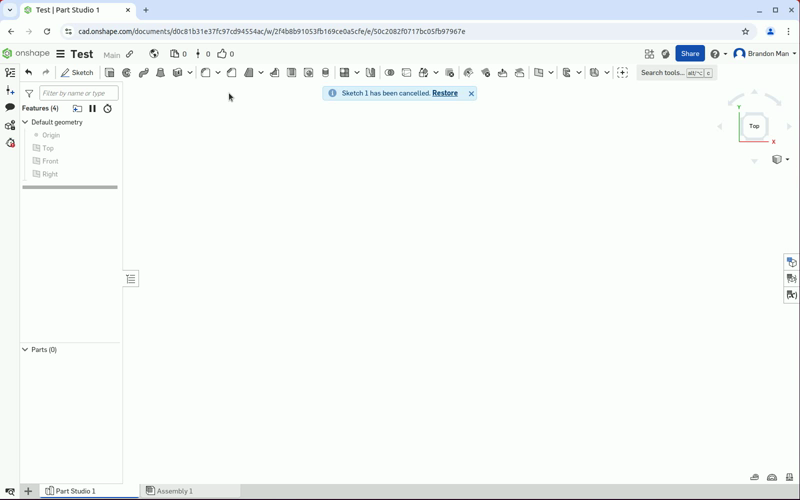
mouse_move(73, 352)
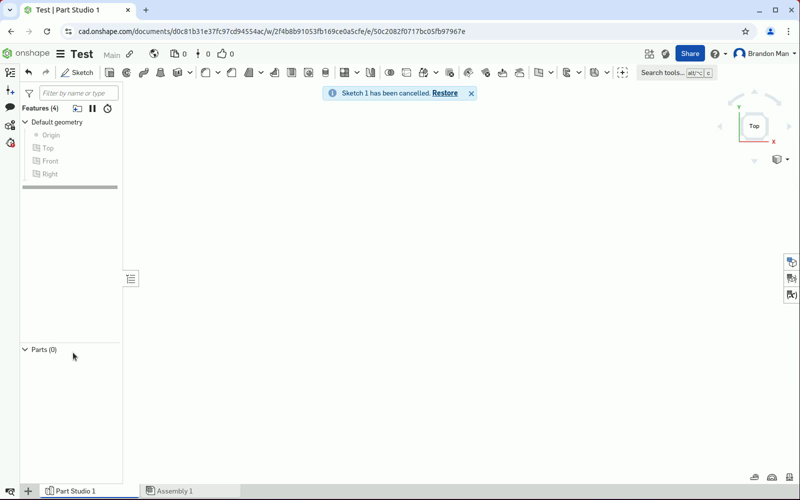
key(y)
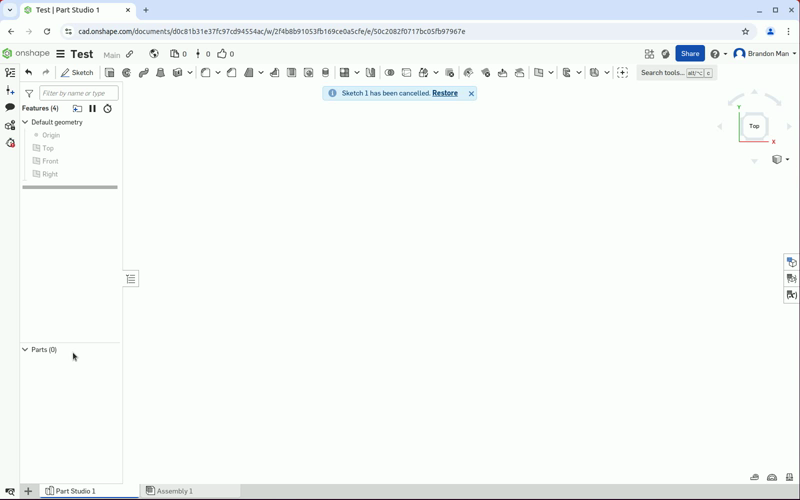
key(shift+p)
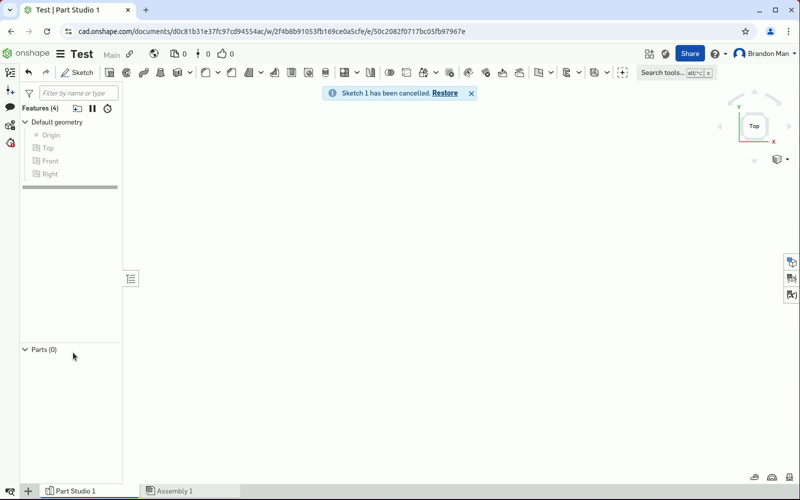
key(space)
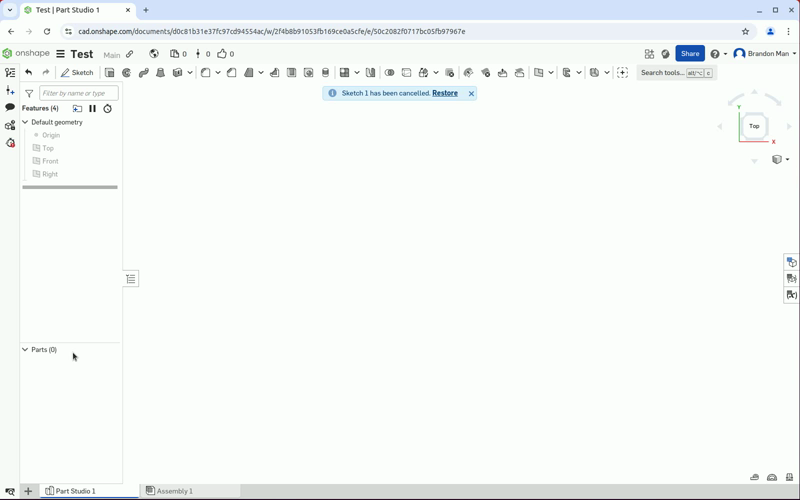
key_down(shift)
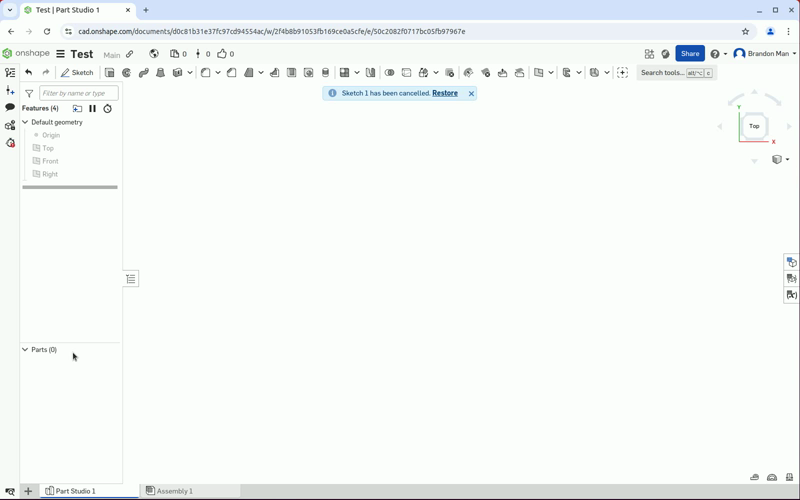
key(up)
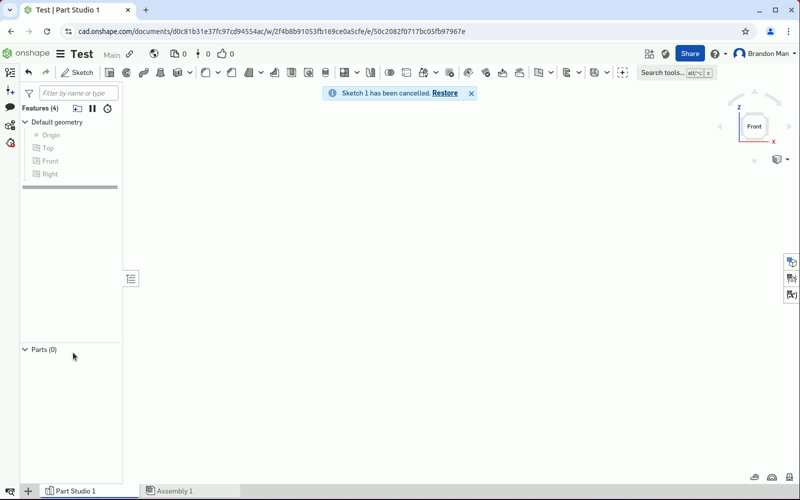
key_up(shift)
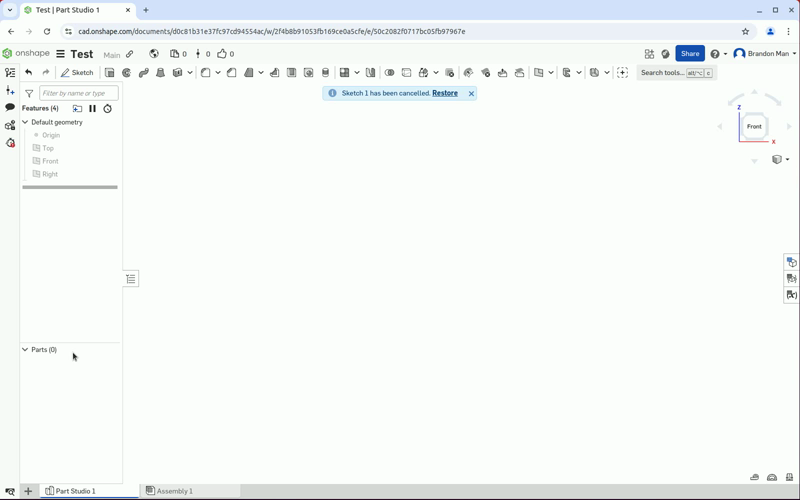
mouse_move(73, 352)
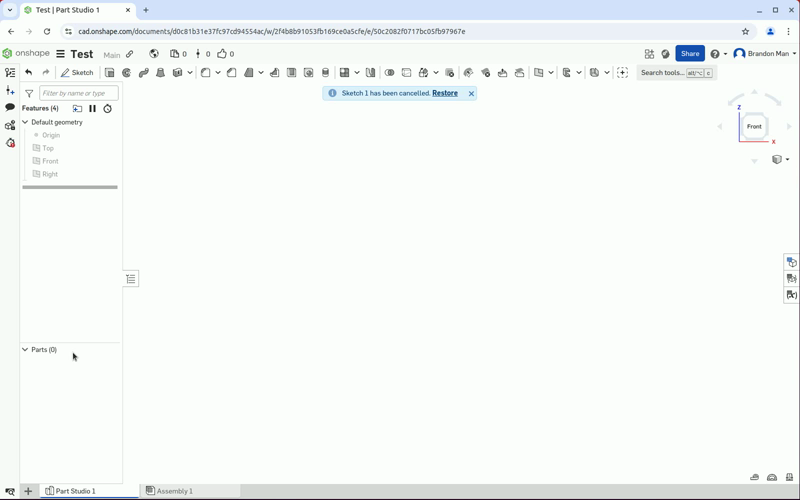
key(shift+y)
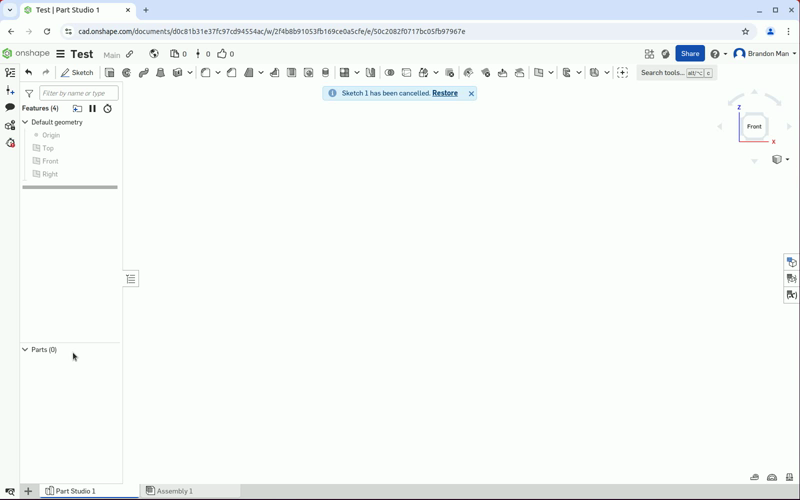
key(shift+s)
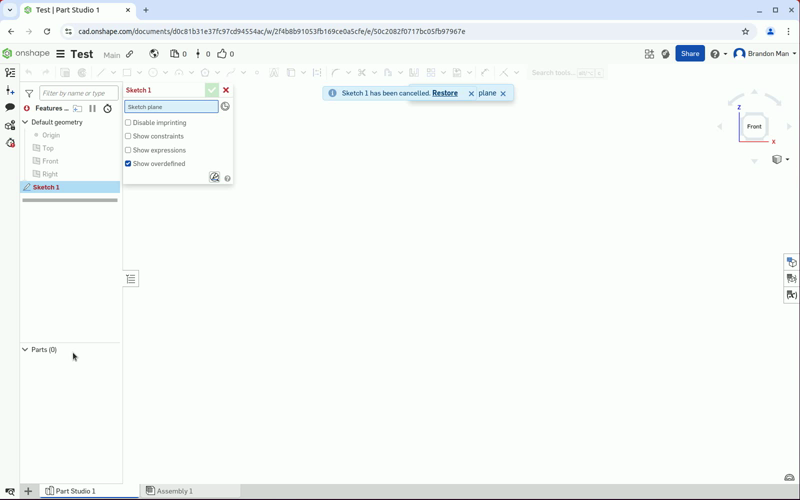
mouse_move(73, 163)
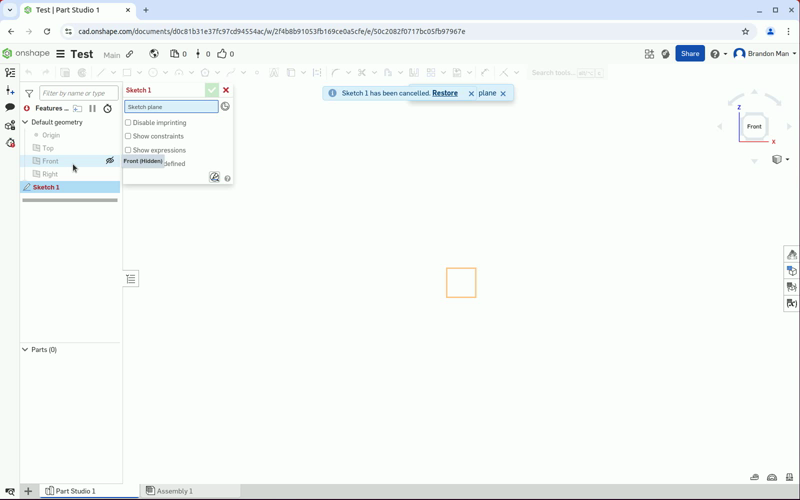
click(73, 163)
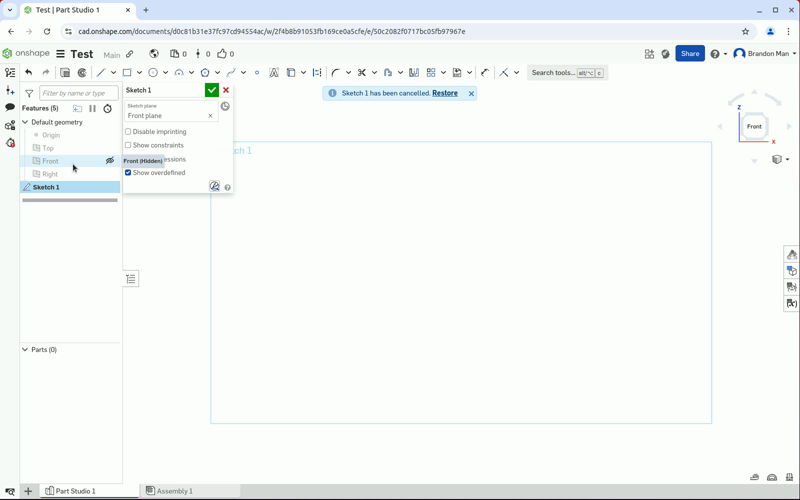
mouse_move(73, 352)
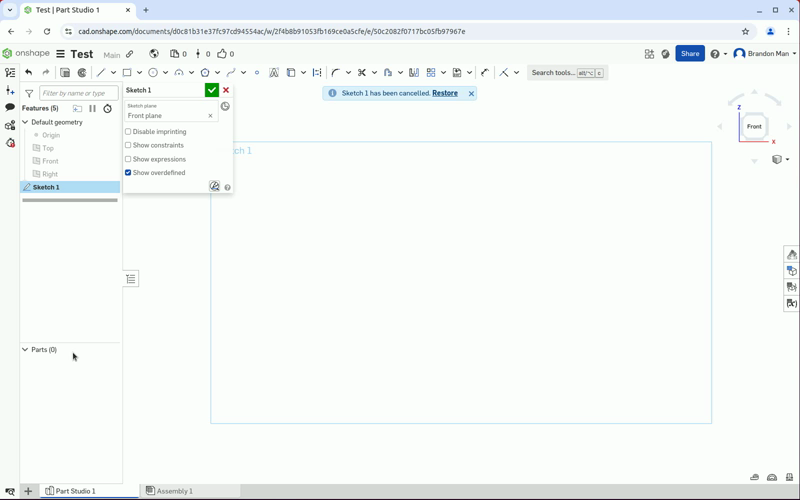
key(y)
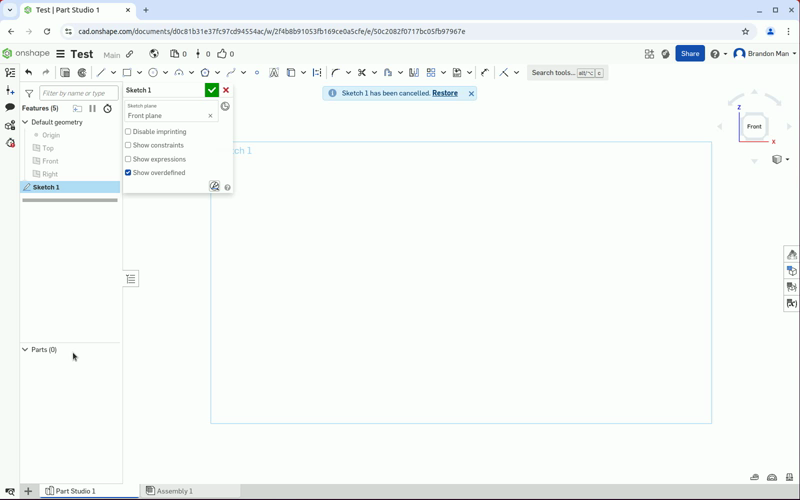
key(c)
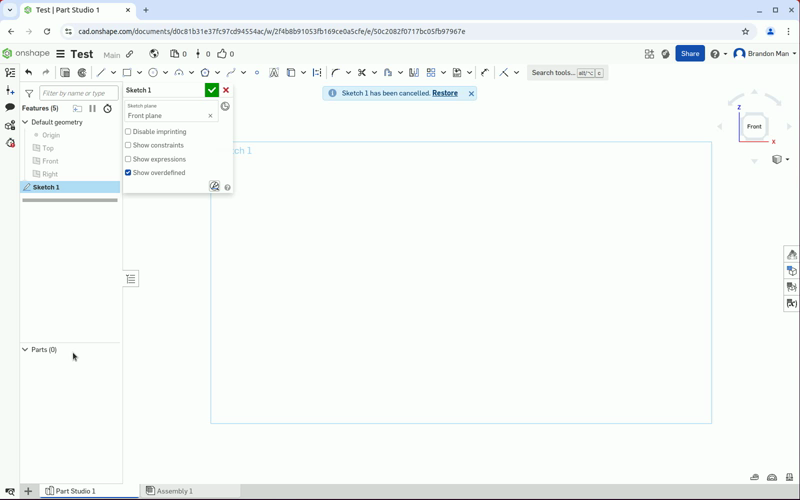
key_down(shift)
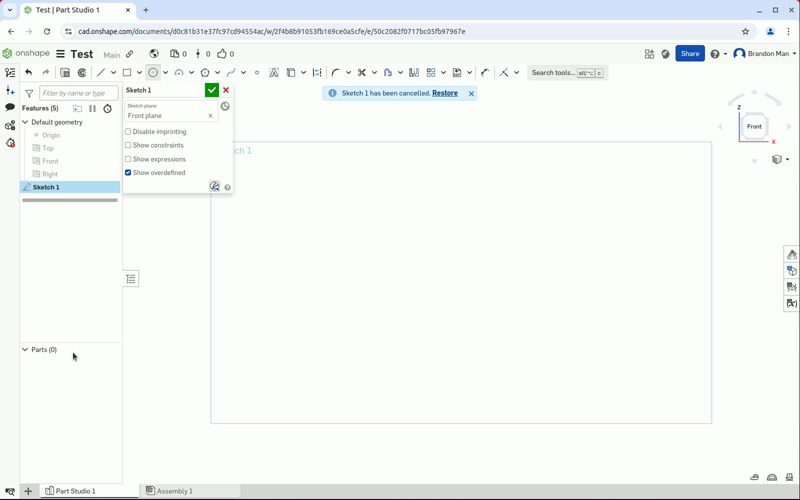
mouse_move(461, 282)
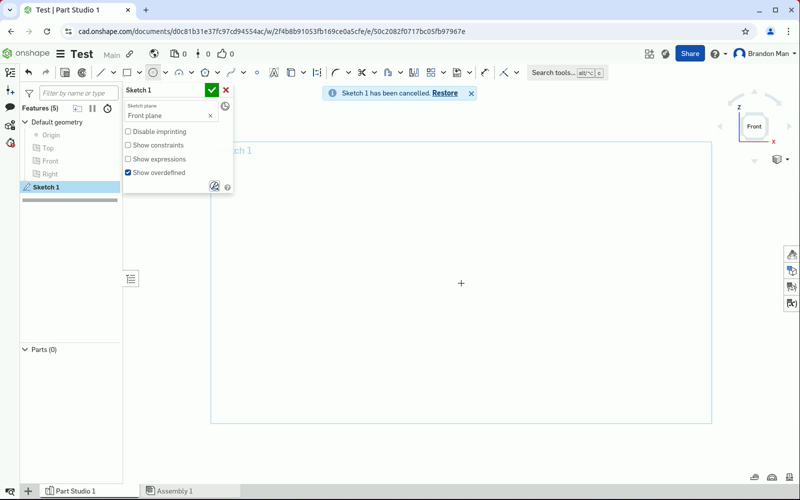
click(461, 282)
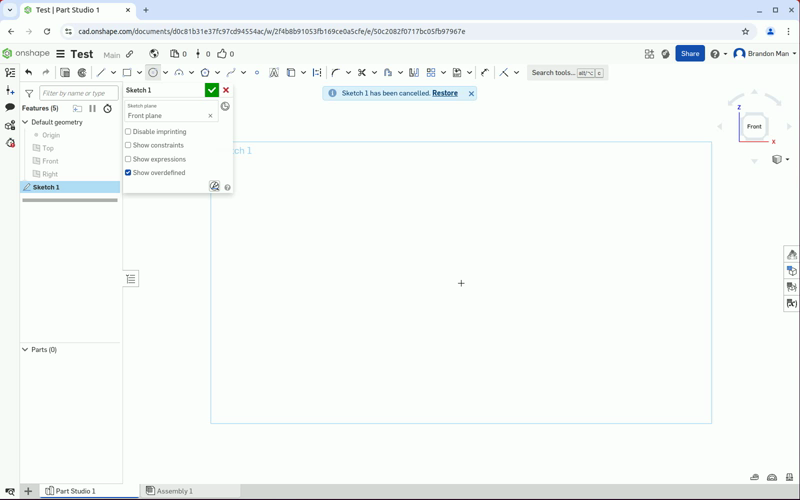
key_up(shift)
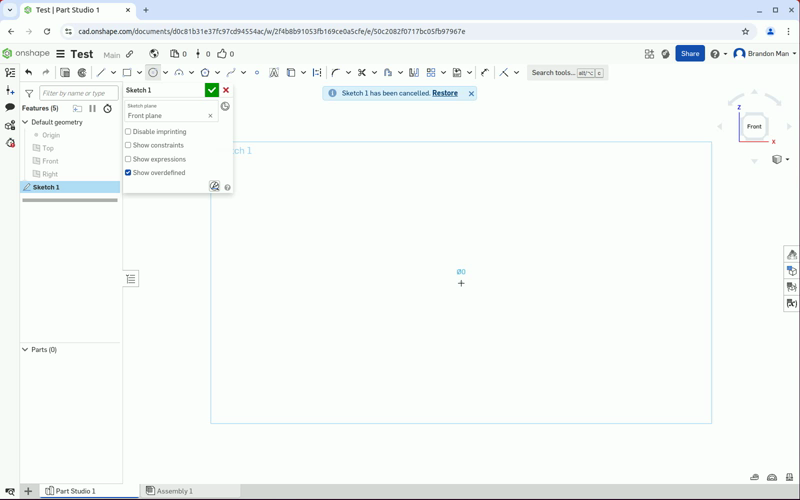
mouse_move(499, 282)
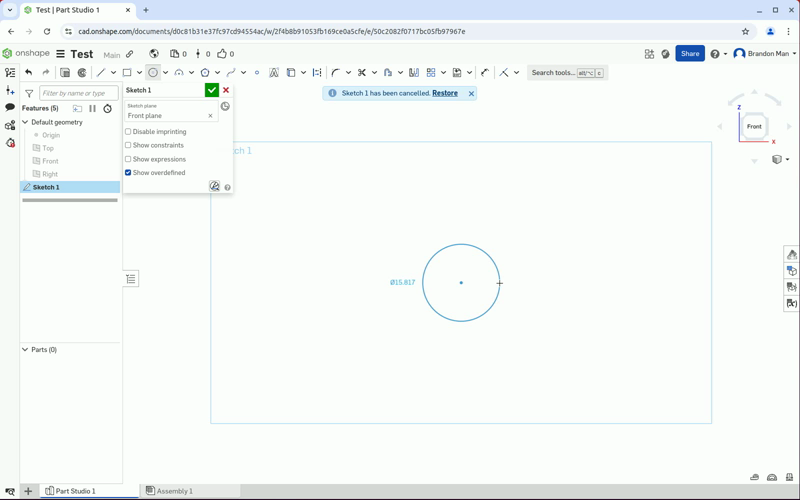
click(499, 282)
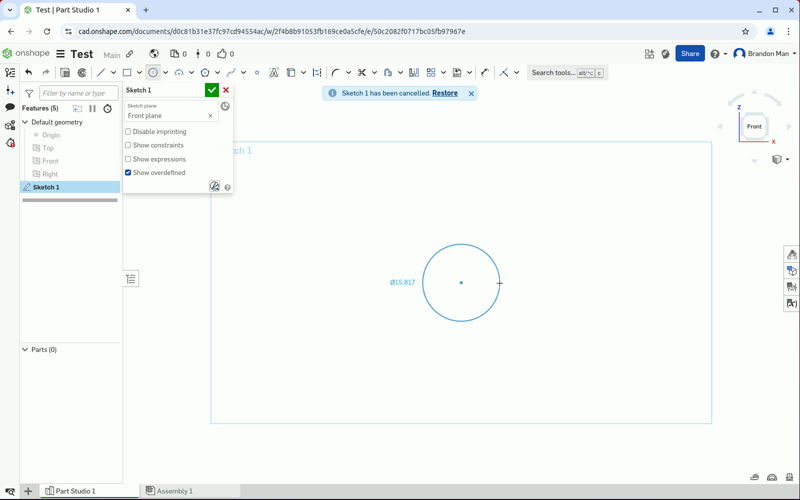
key(esc)
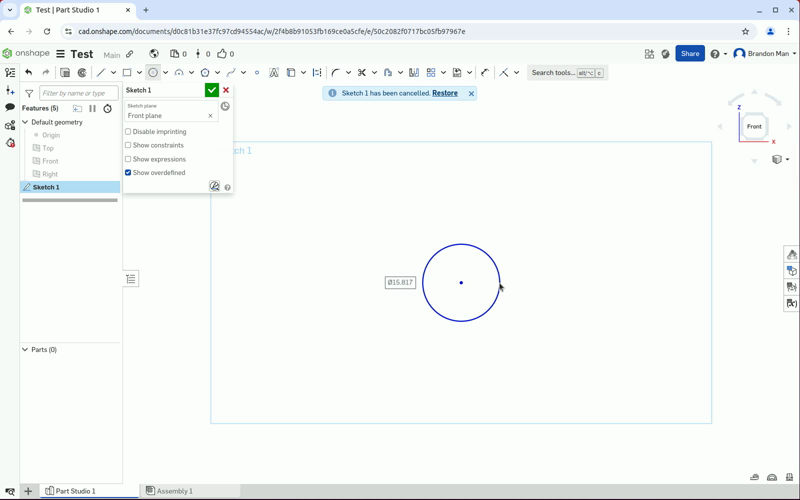
mouse_move(442, 268)
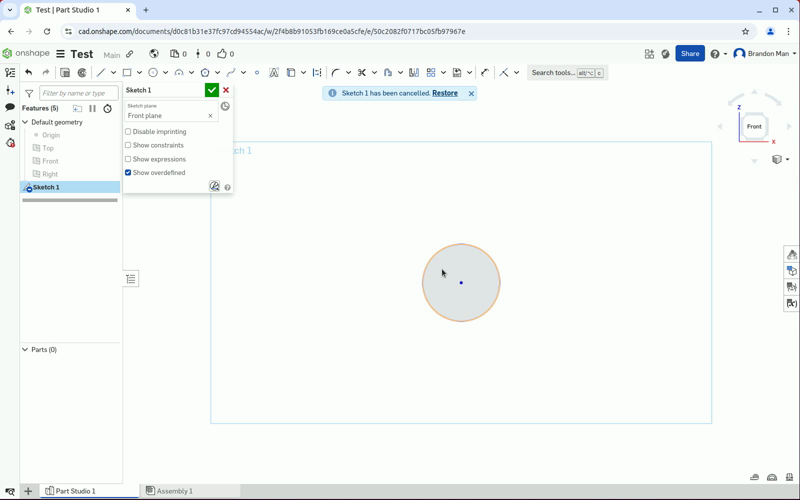
click(442, 268)
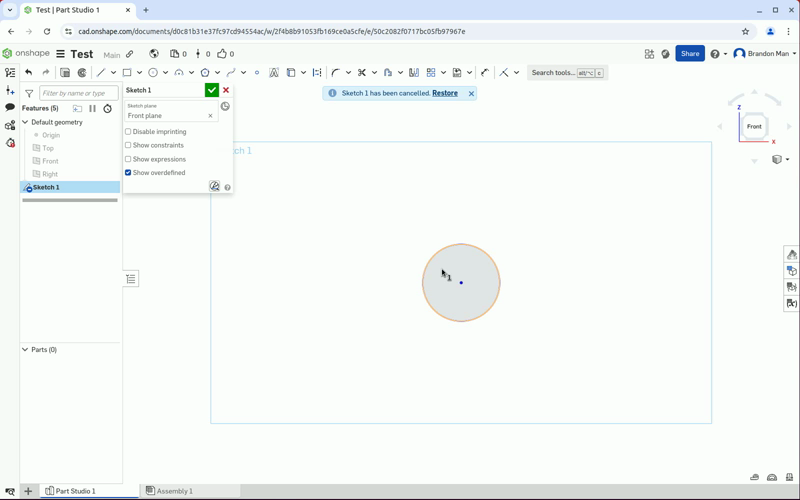
mouse_move(73, 352)
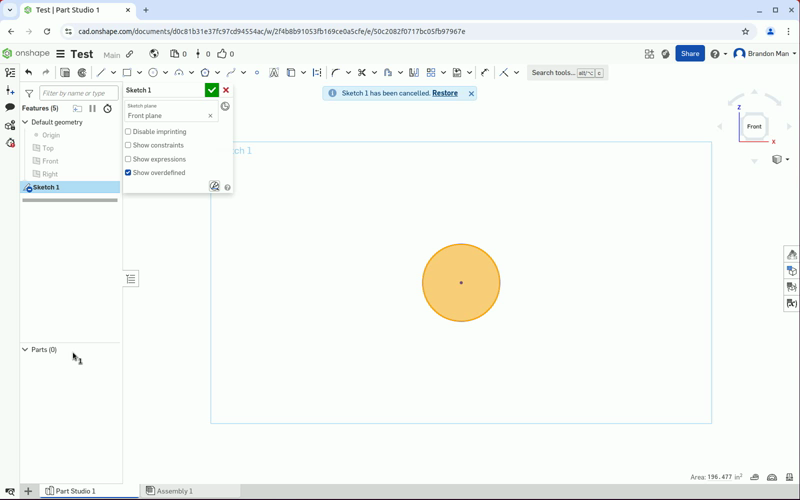
key(shift+y)
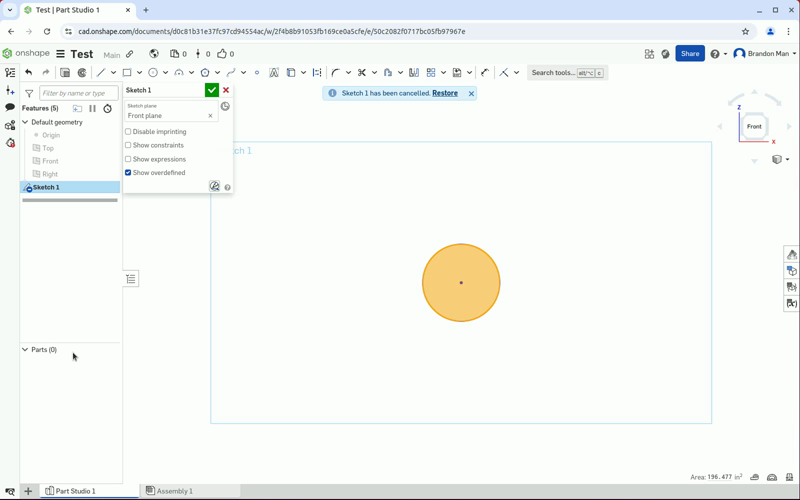
key(shift+e)
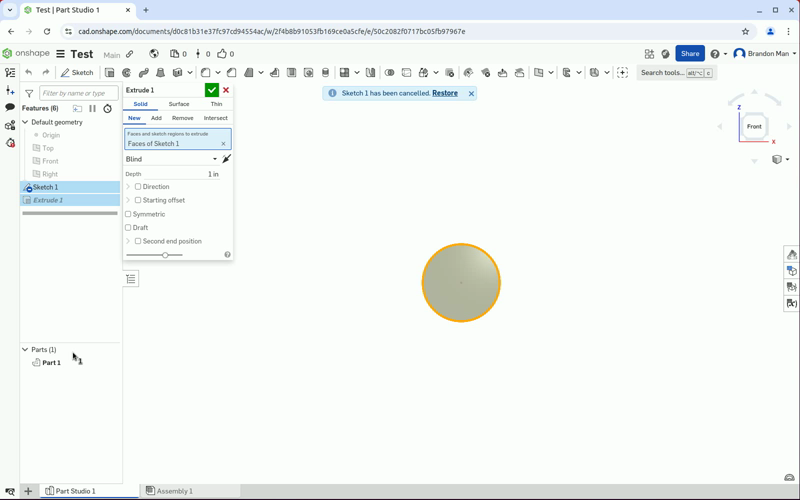
mouse_move(143, 106)
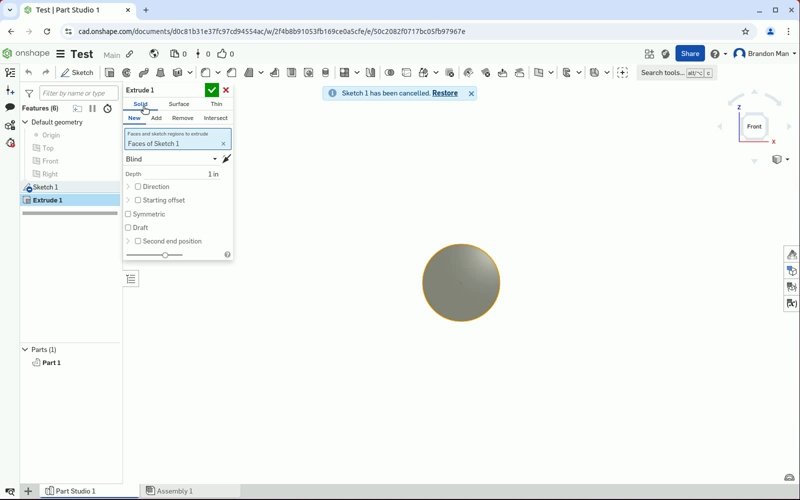
click(143, 106)
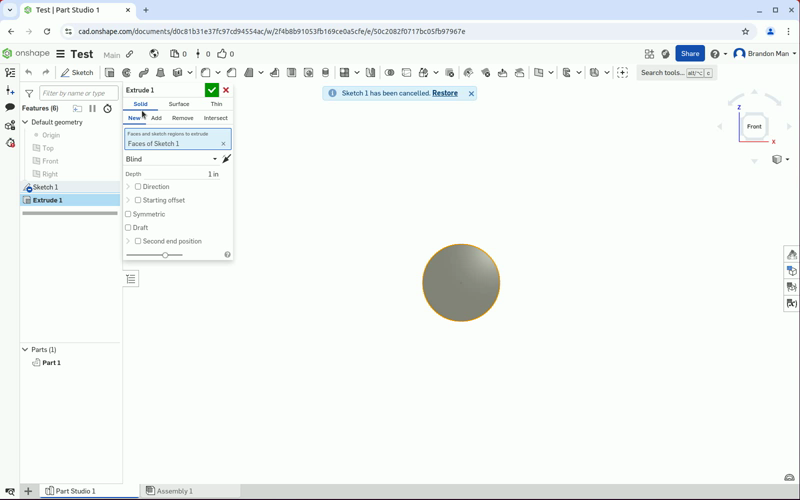
mouse_move(137, 120)
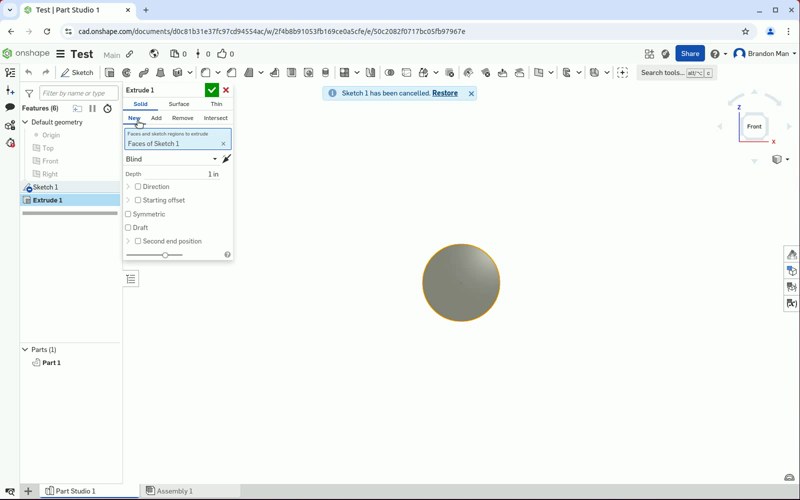
click(137, 120)
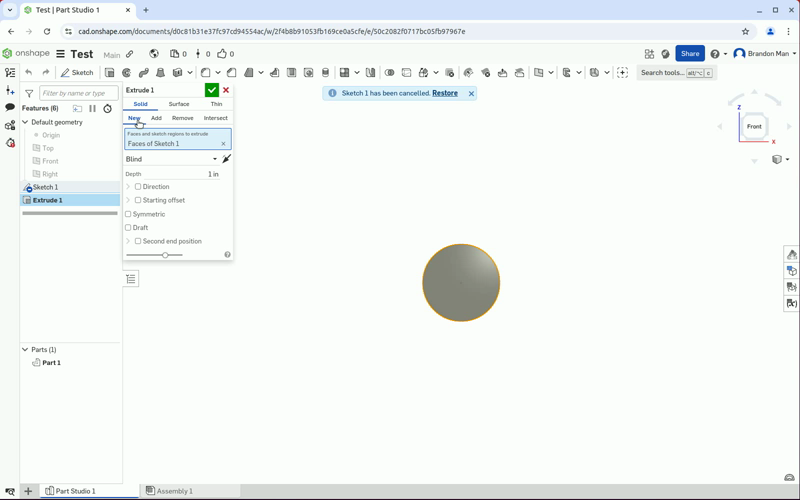
key(tab, 4)
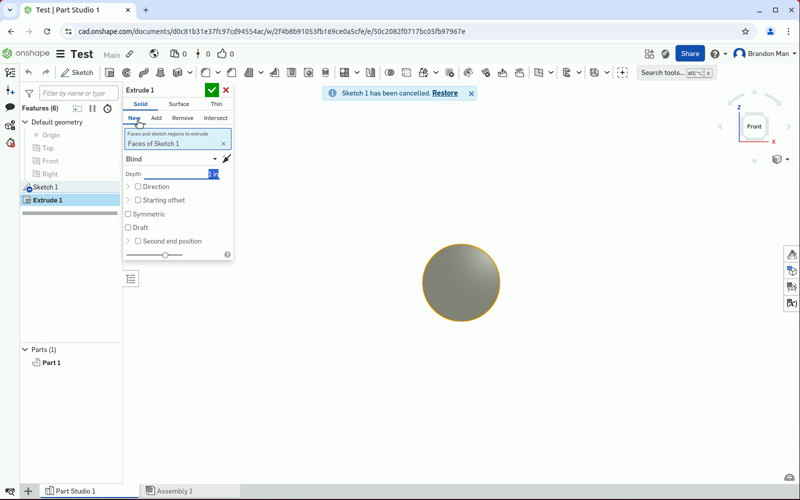
text(23.108)
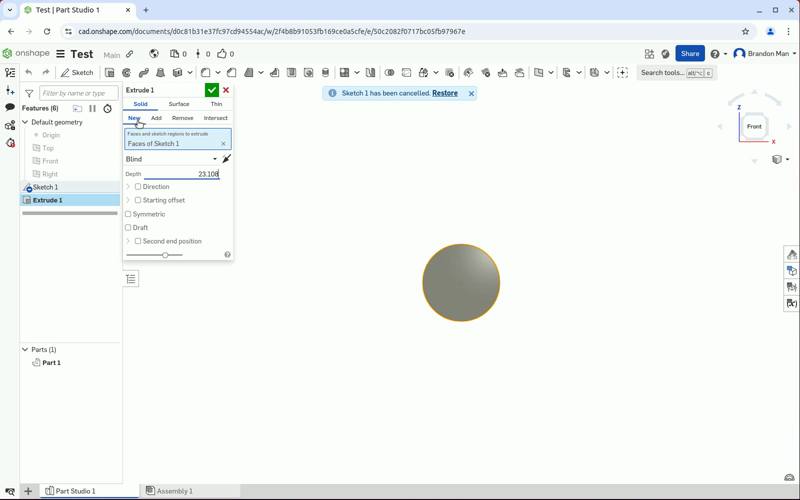
key(enter)
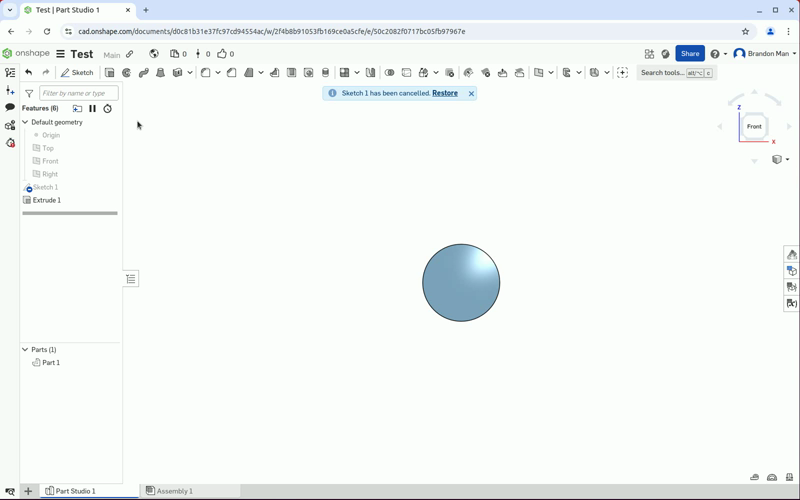
key(shift+h)
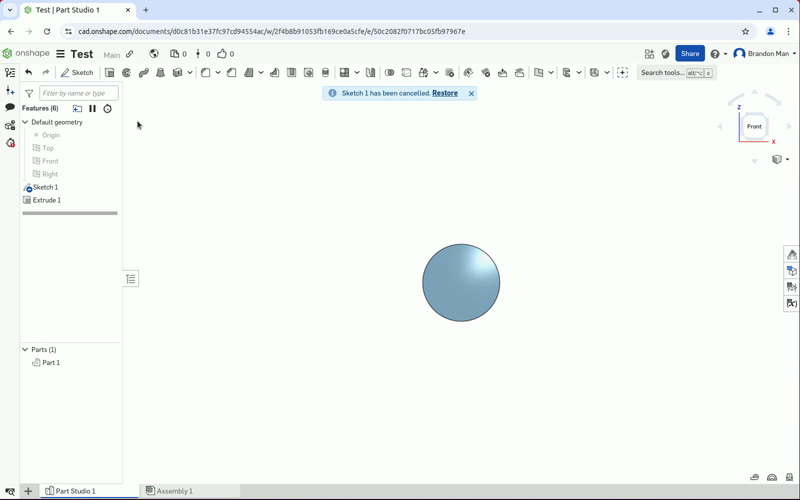
key(shift+h)
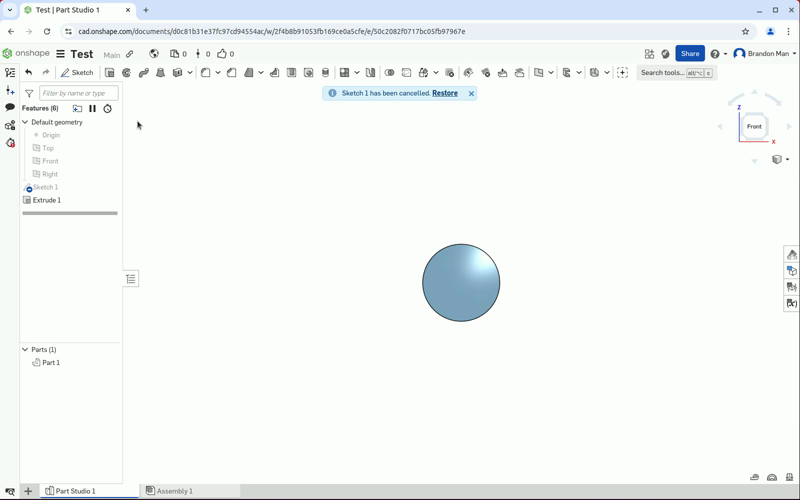
mouse_move(73, 189)
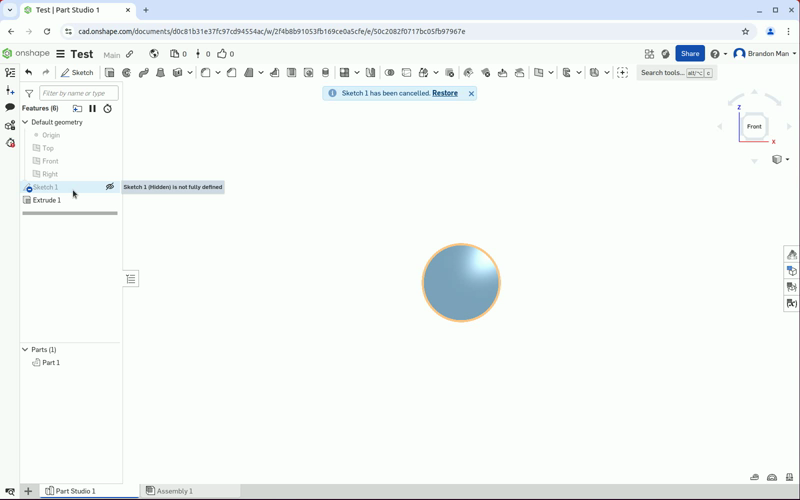
click(73, 189)
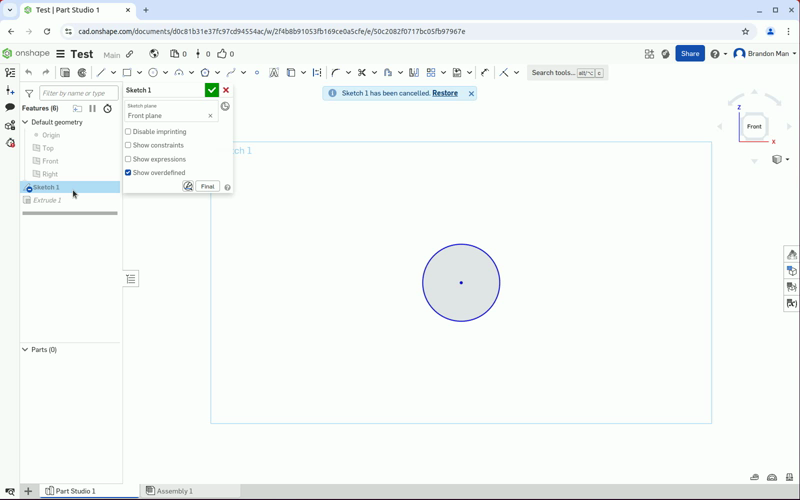
mouse_move(229, 92)
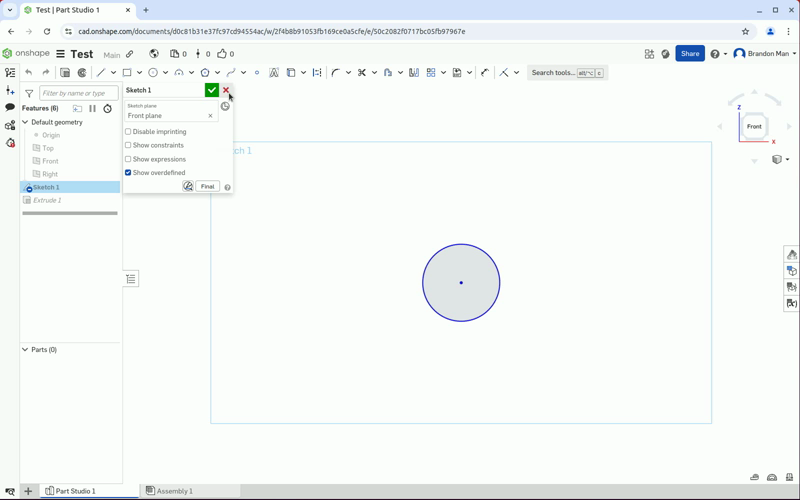
click(229, 92)
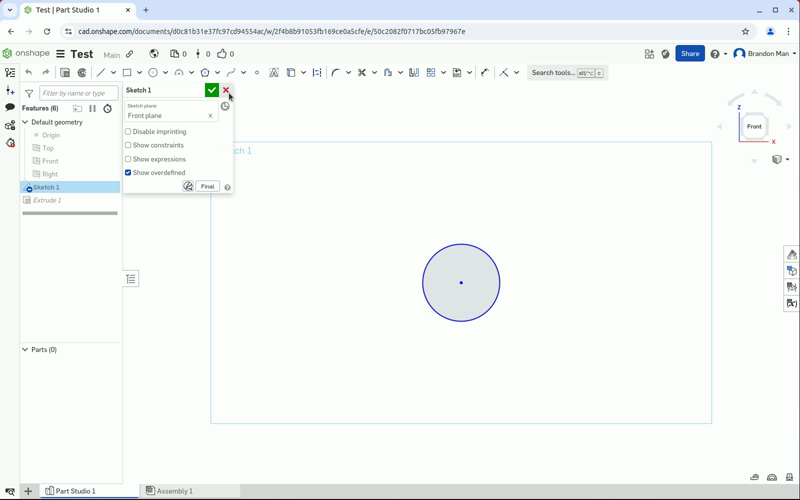
key(shift+s)
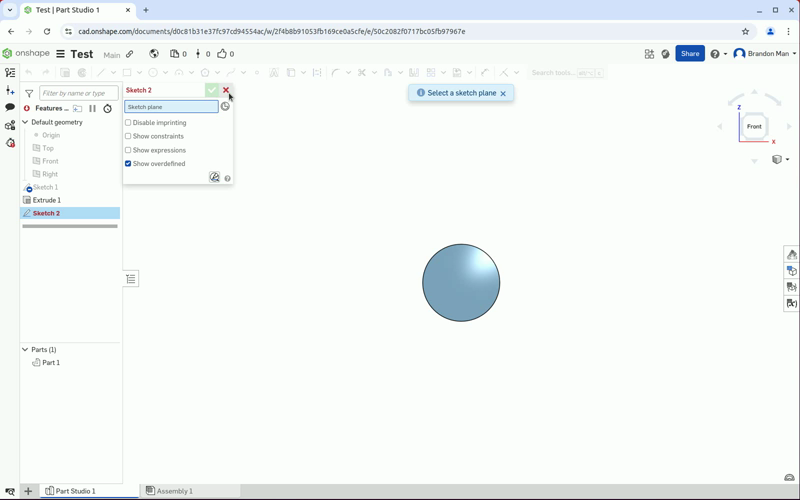
mouse_move(73, 163)
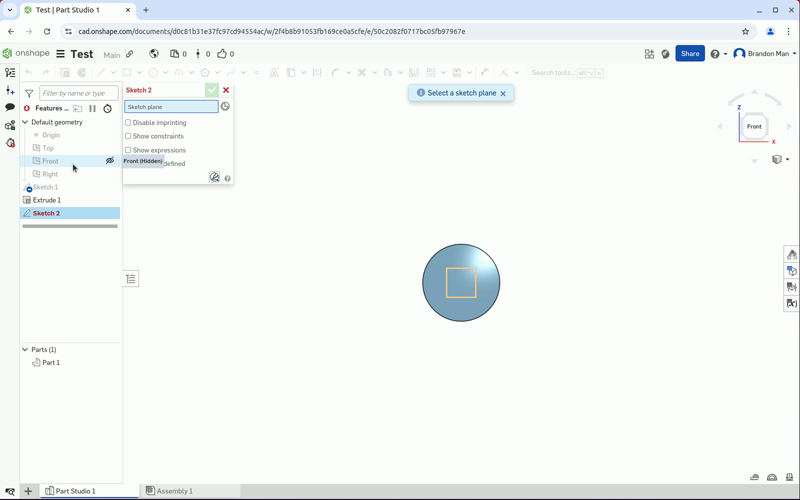
click(73, 163)
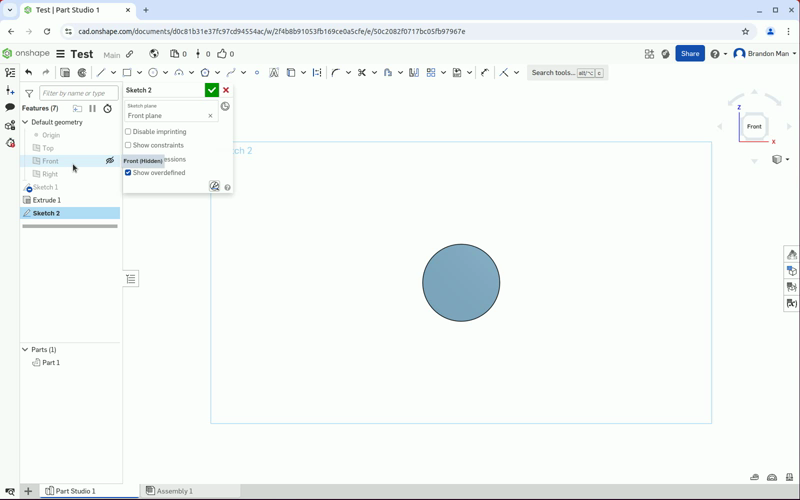
mouse_move(73, 352)
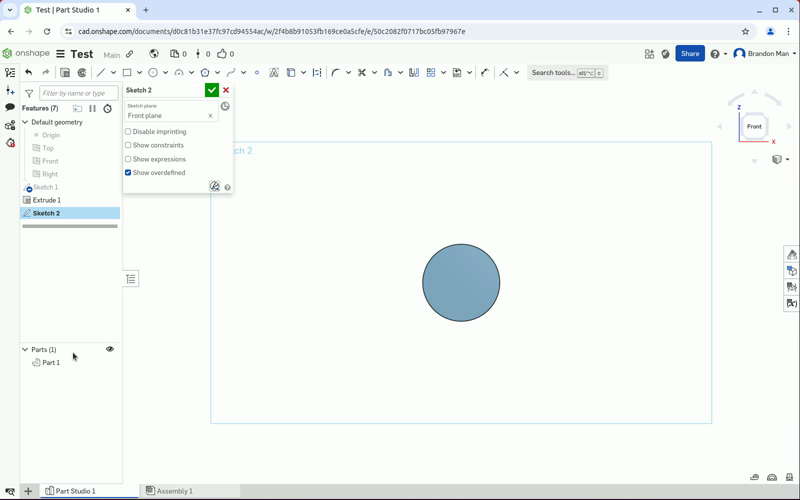
key(y)
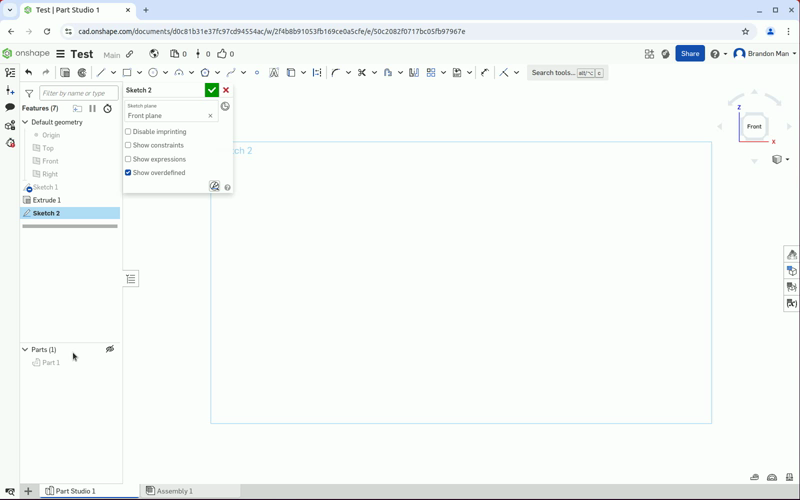
key(l)
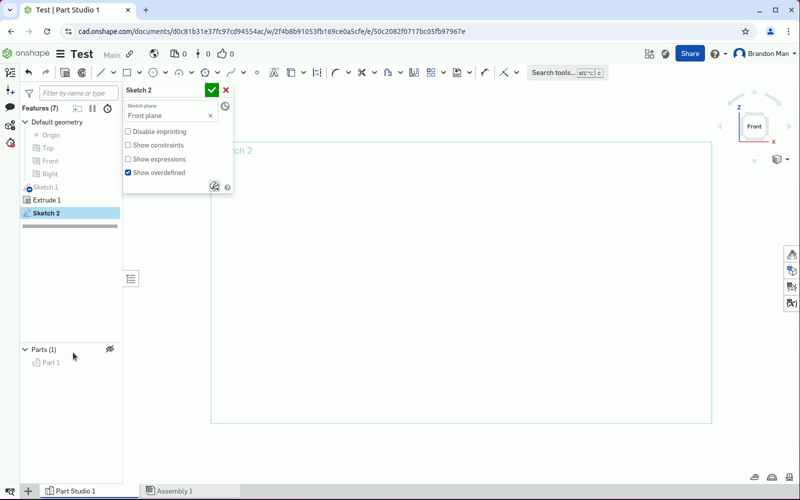
key_down(shift)
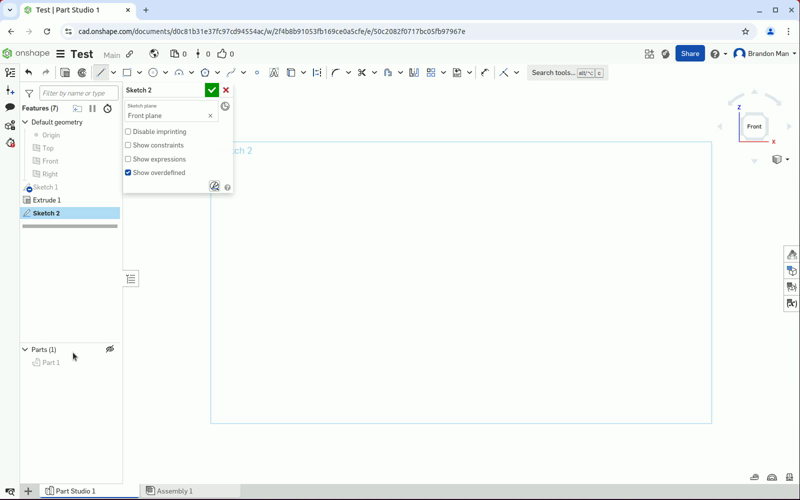
mouse_move(404, 282)
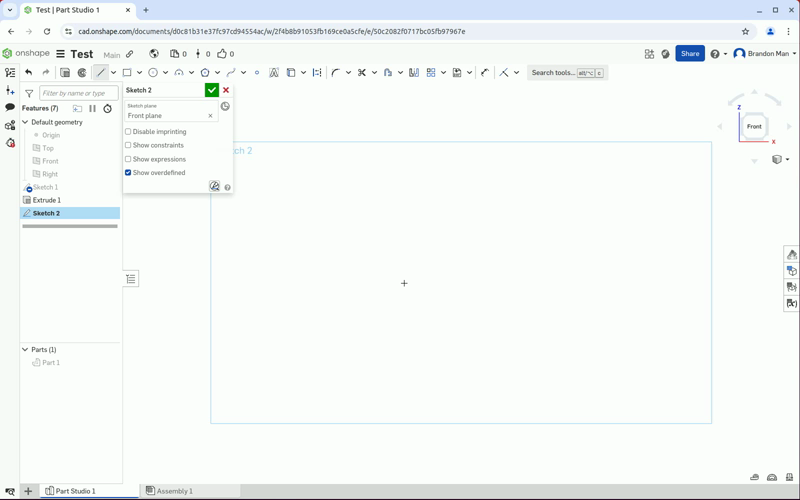
click(404, 282)
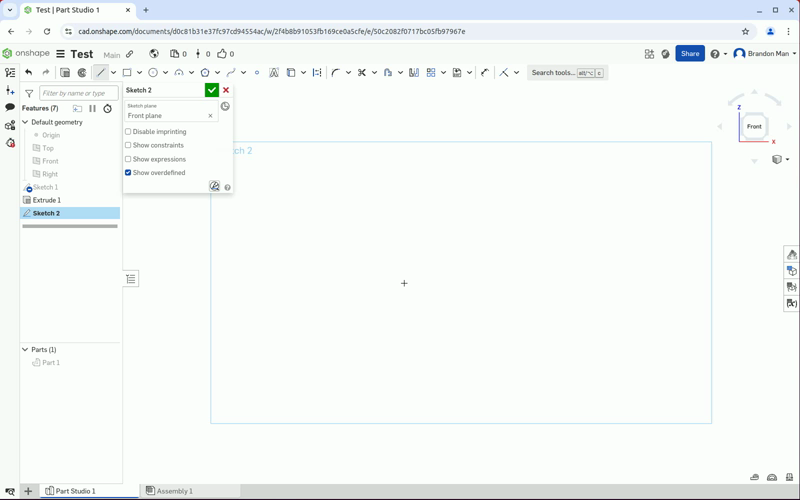
key_up(shift)
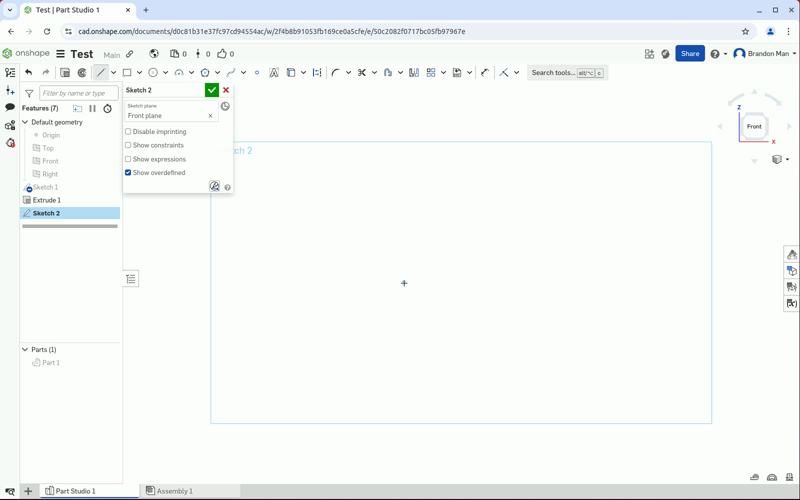
key_down(shift)
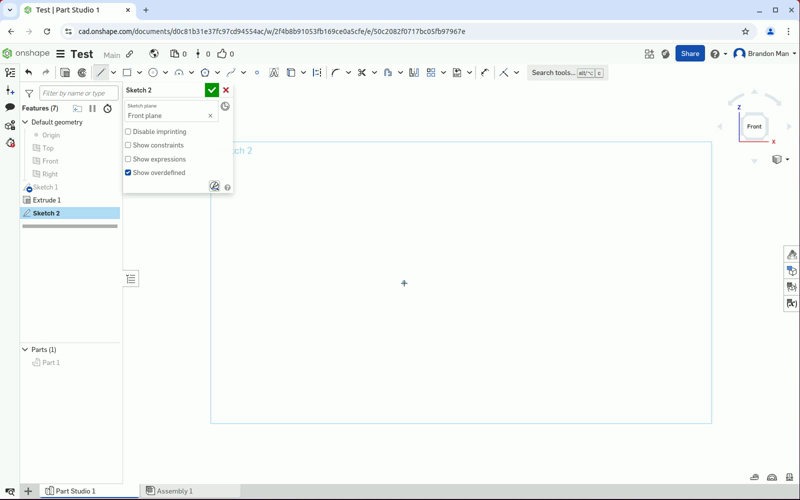
mouse_move(434, 282)
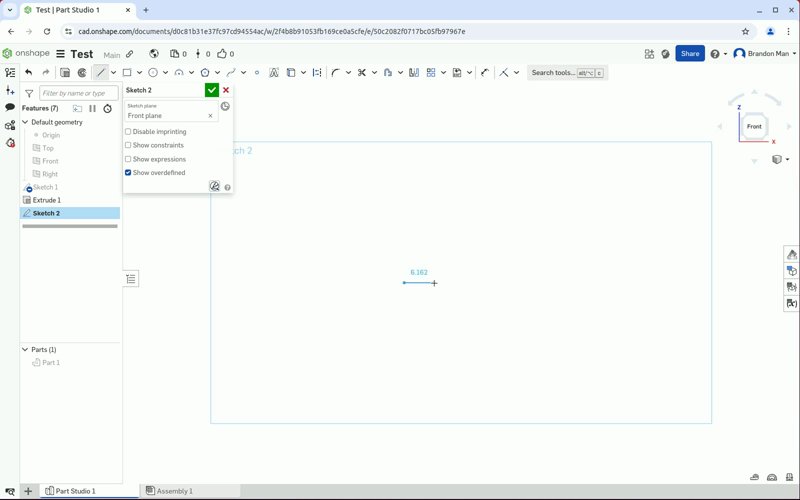
mouse_move(432, 331)
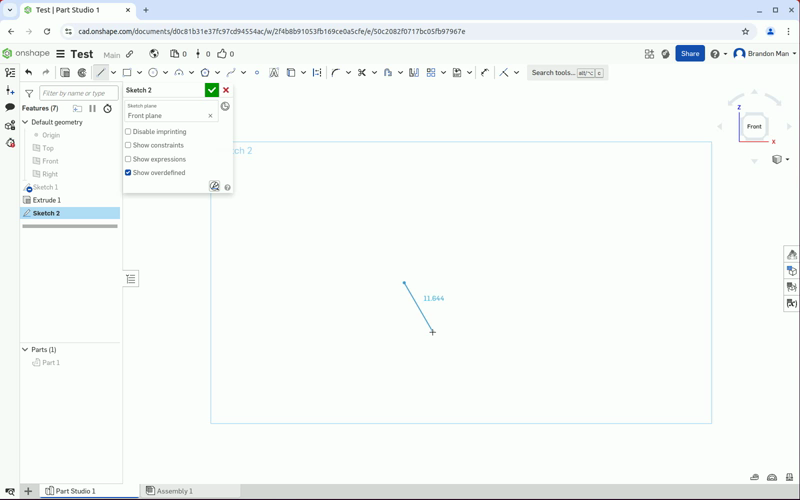
click(432, 331)
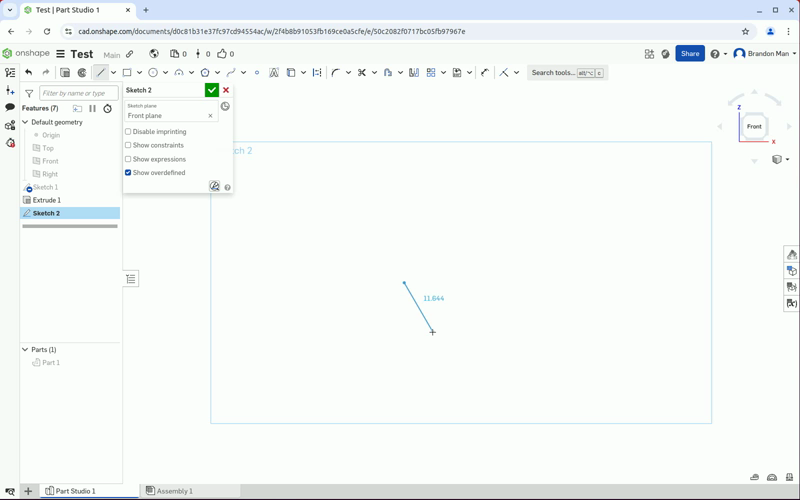
key_up(shift)
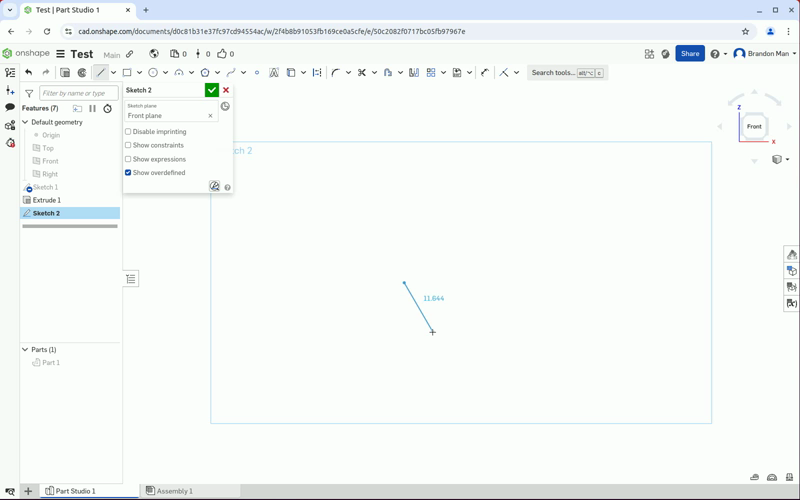
key_down(shift)
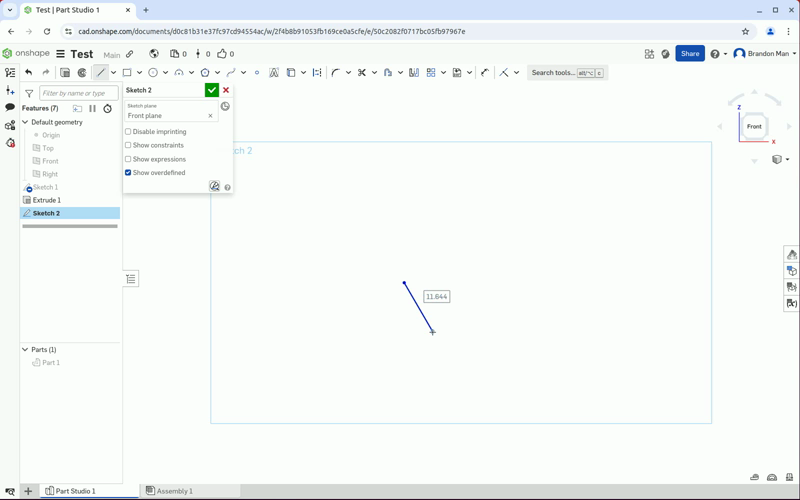
mouse_move(462, 331)
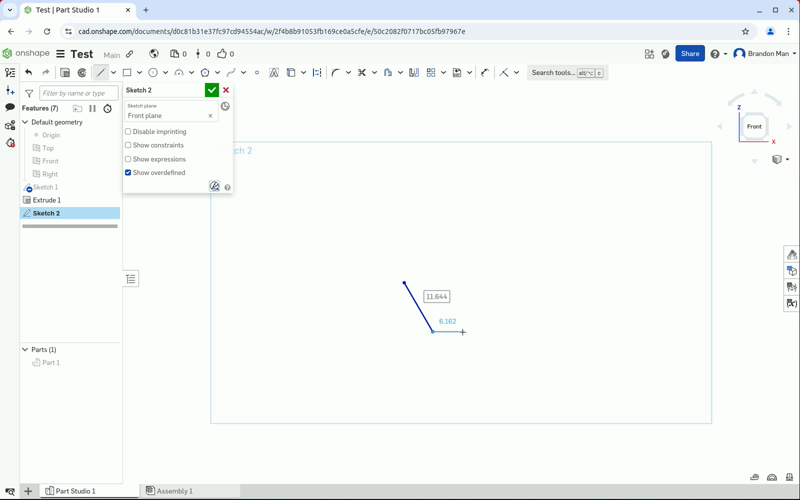
mouse_move(461, 331)
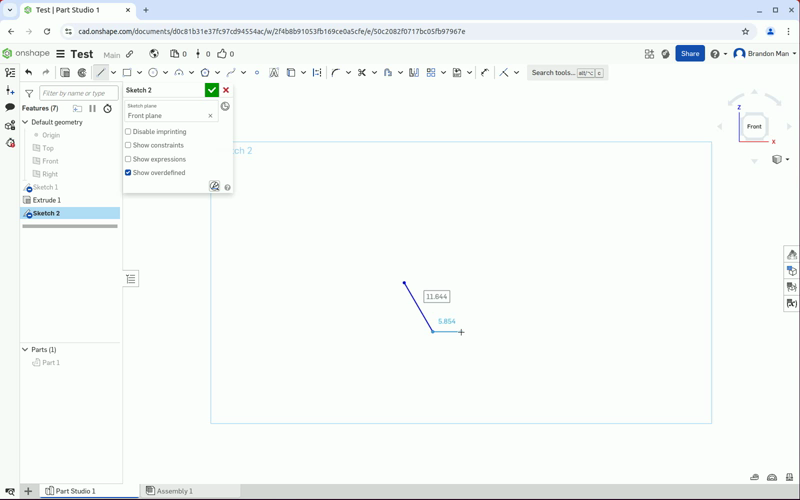
click(461, 331)
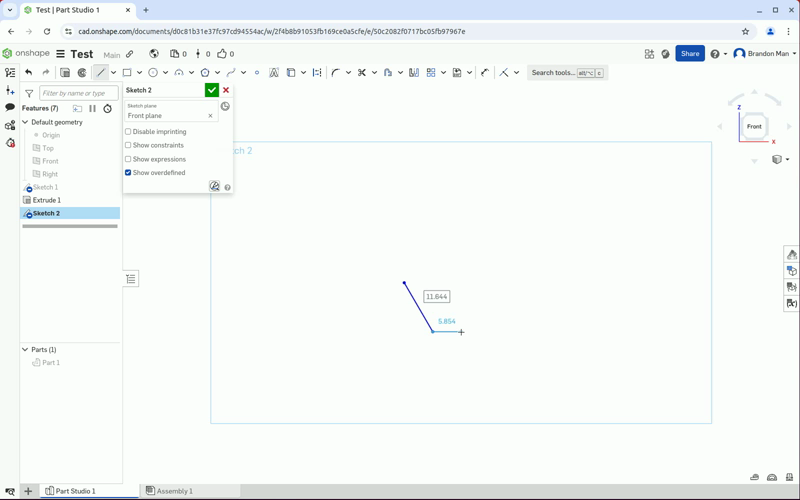
key_up(shift)
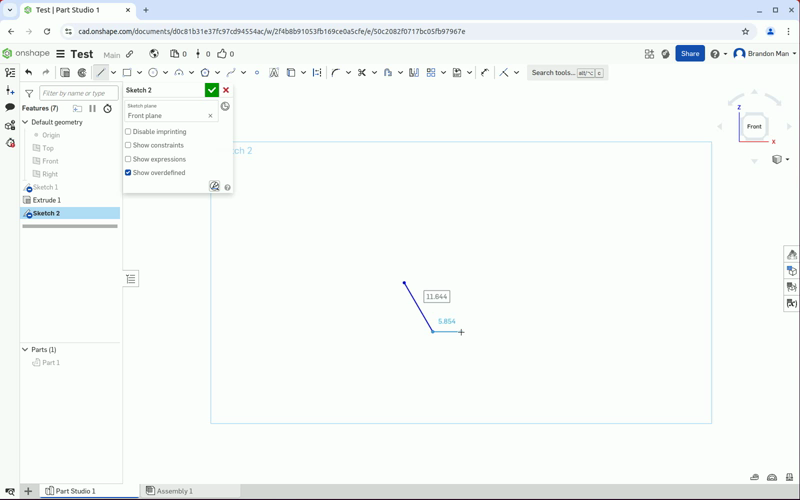
key_down(shift)
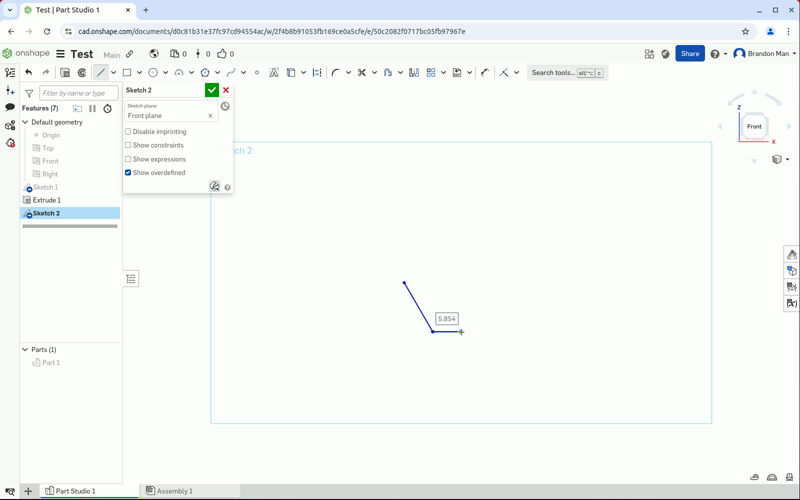
mouse_move(491, 331)
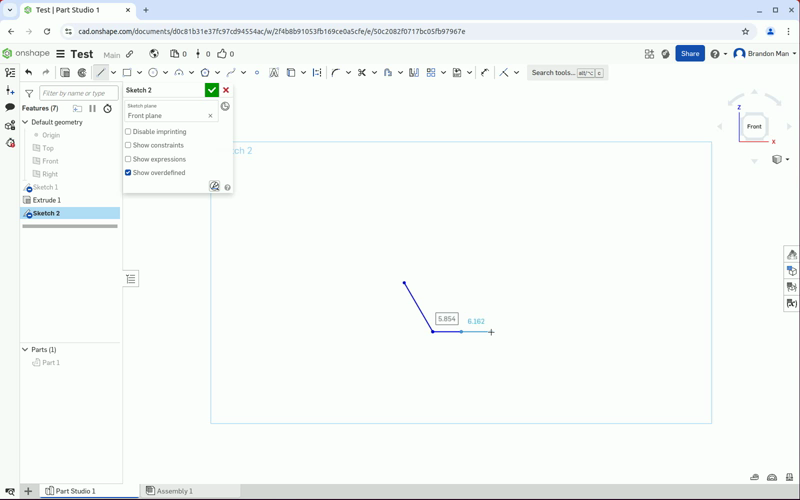
mouse_move(489, 331)
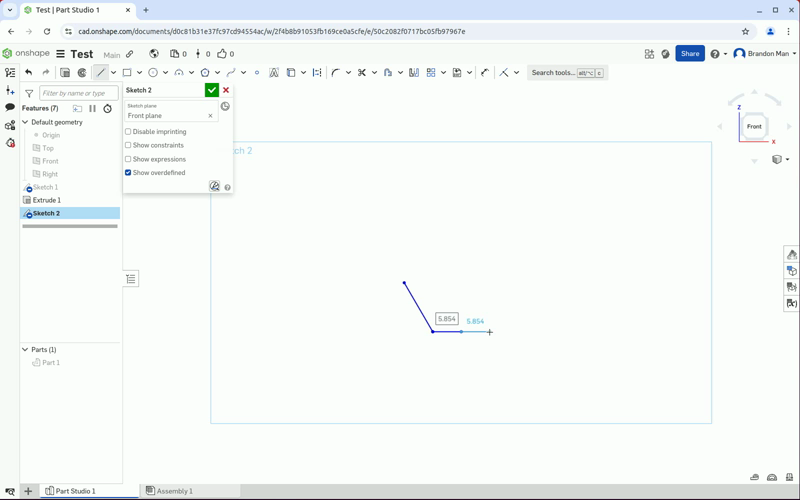
click(489, 331)
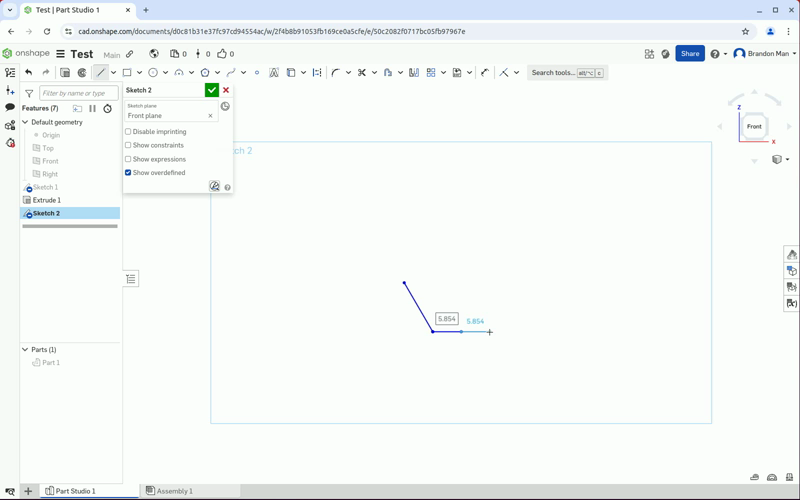
key_up(shift)
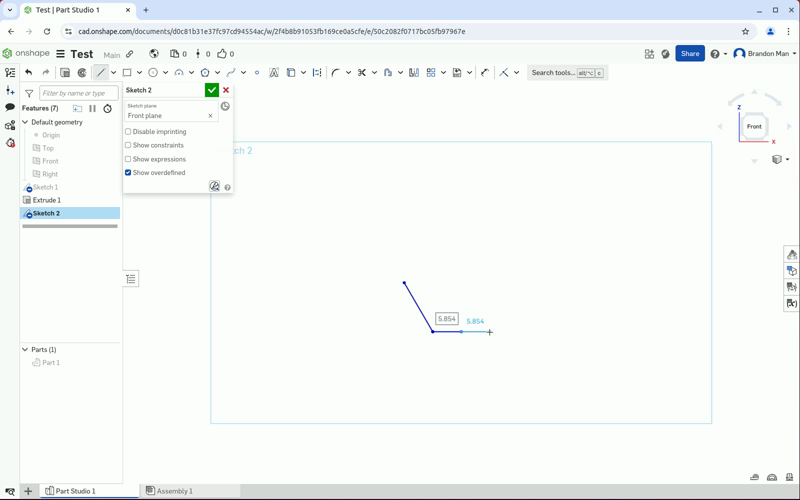
key_down(shift)
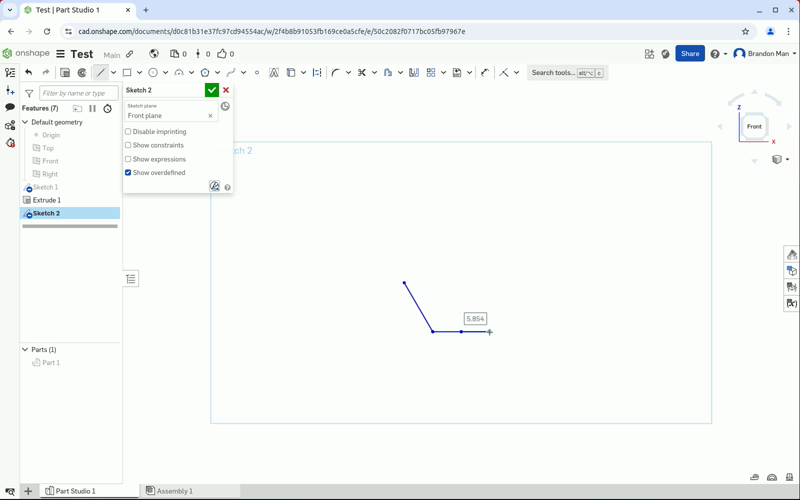
mouse_move(519, 331)
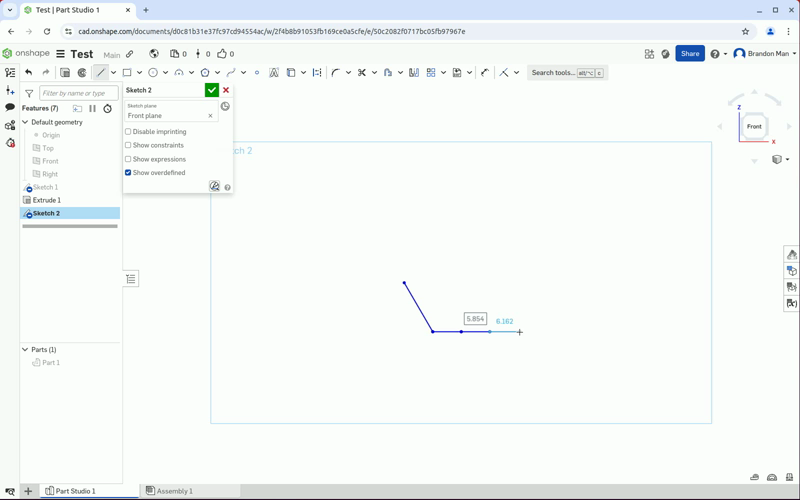
mouse_move(516, 282)
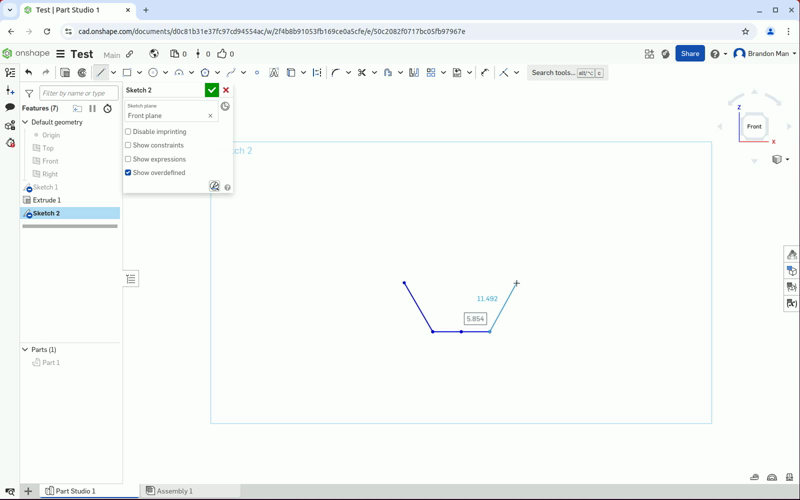
click(516, 282)
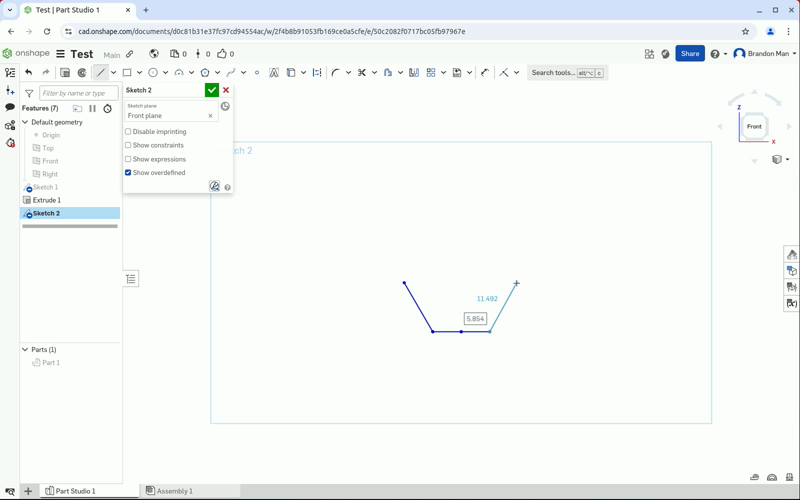
key_up(shift)
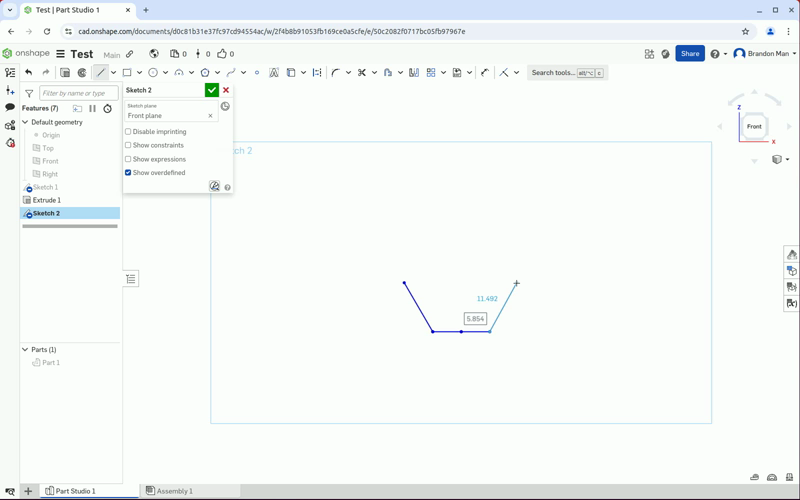
key_down(shift)
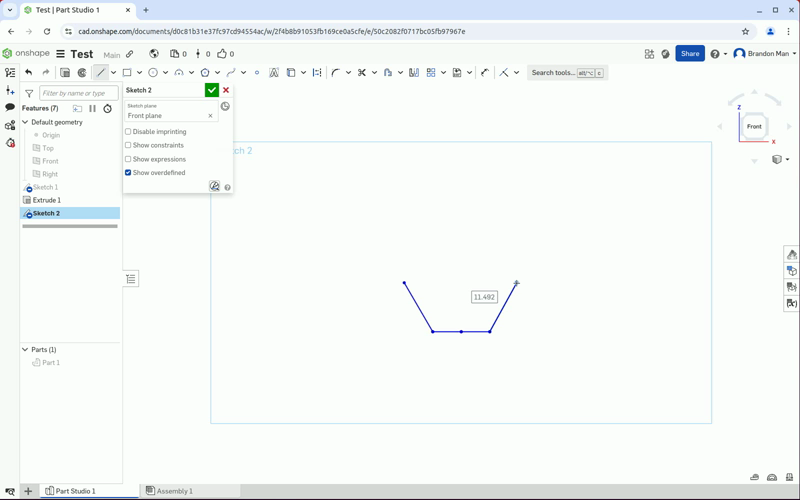
mouse_move(546, 282)
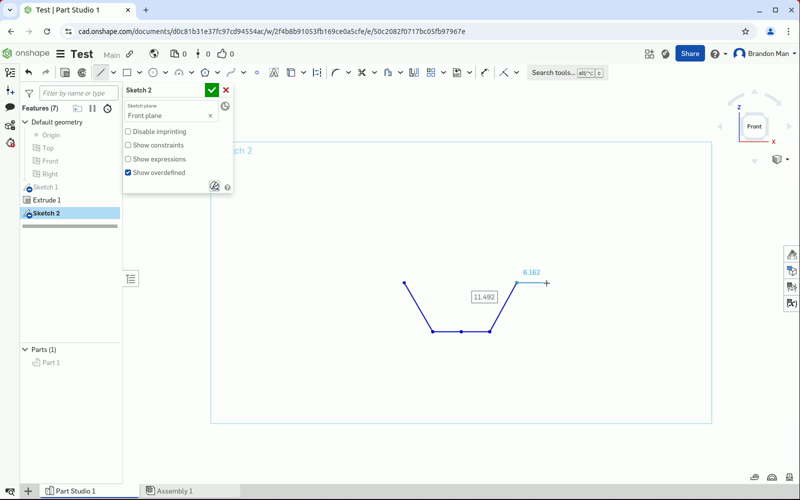
mouse_move(488, 234)
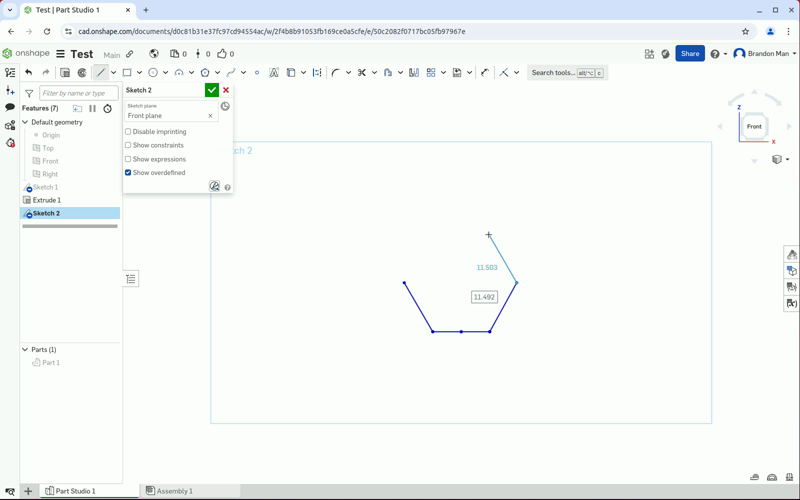
click(488, 234)
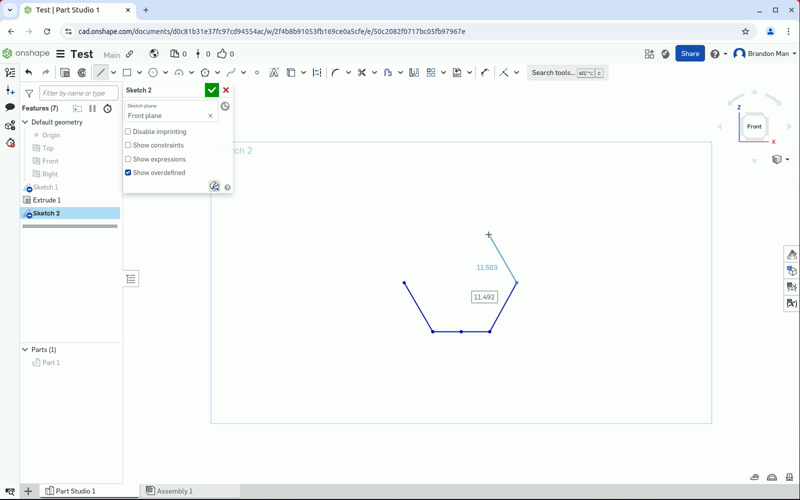
key_up(shift)
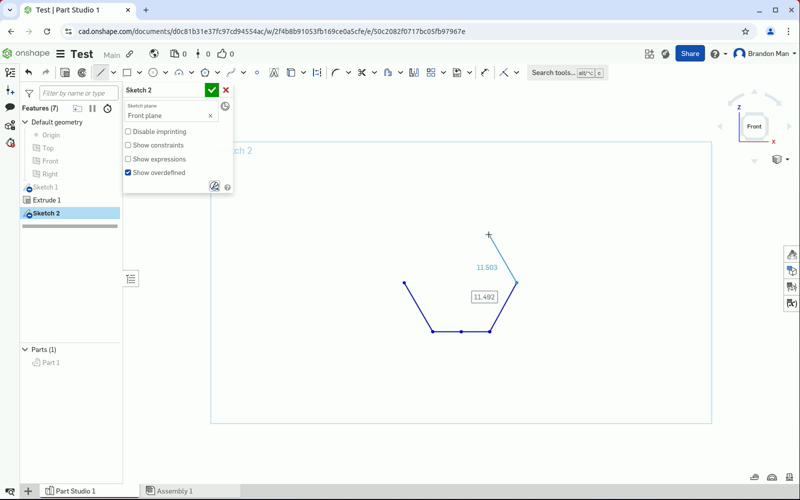
key_down(shift)
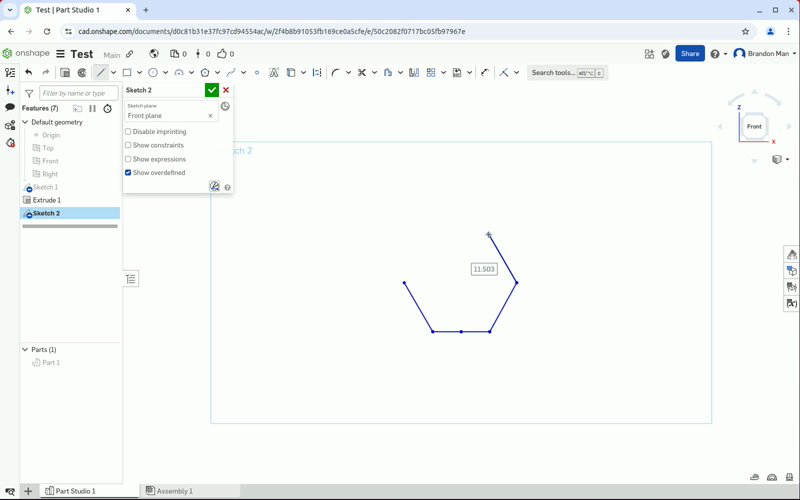
mouse_move(518, 234)
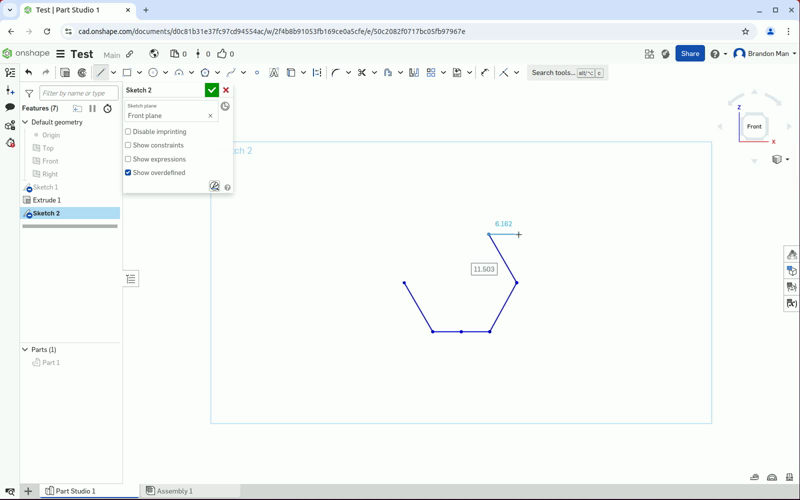
mouse_move(461, 234)
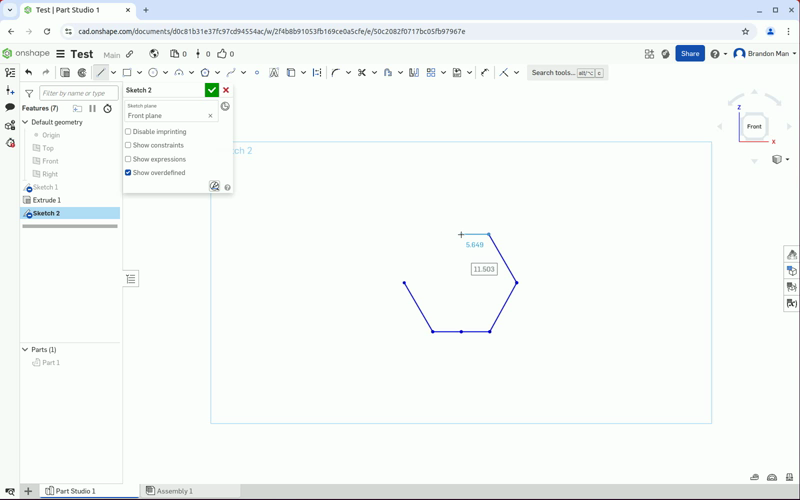
click(461, 234)
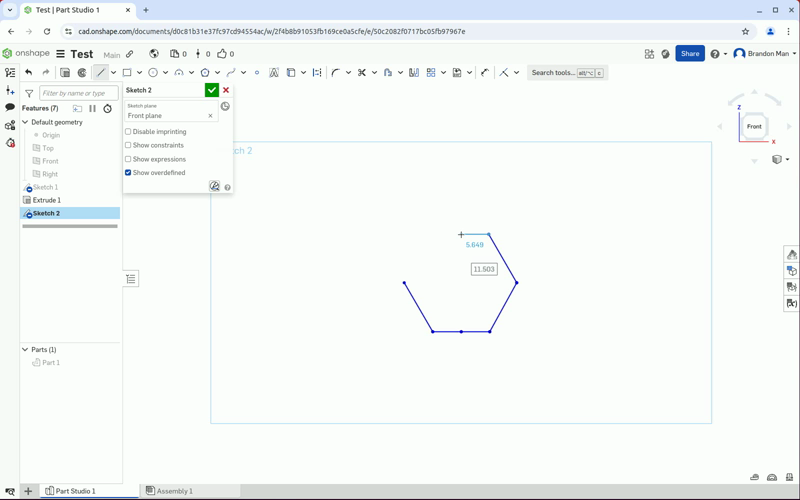
key_up(shift)
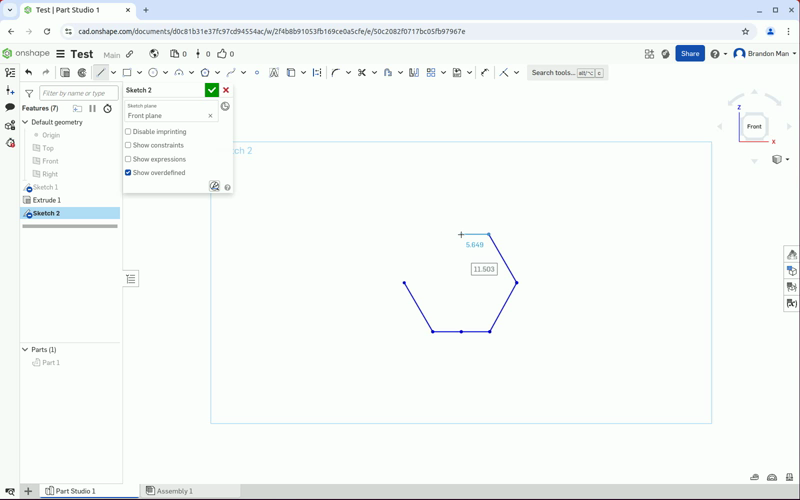
key_down(shift)
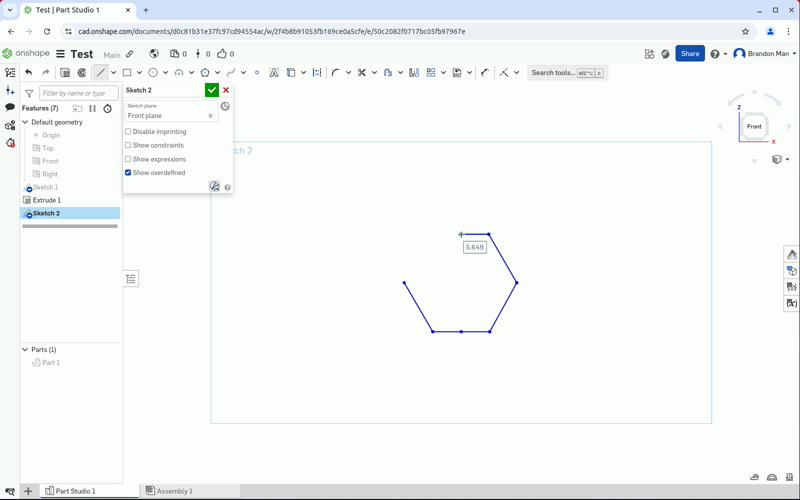
mouse_move(491, 234)
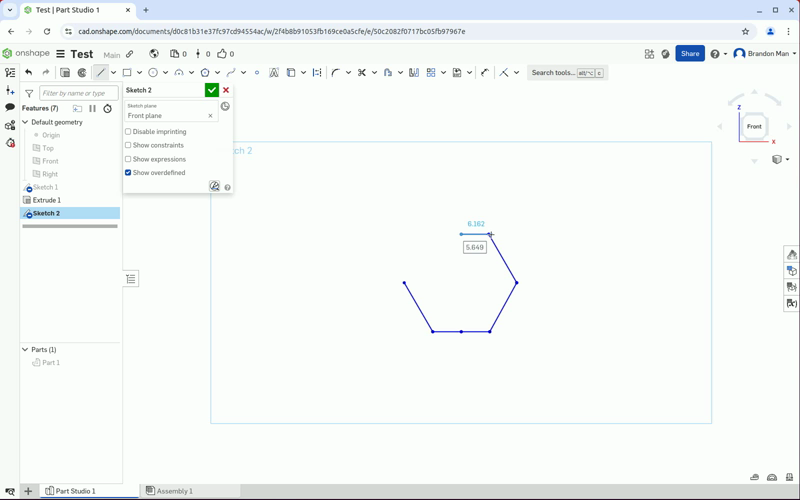
mouse_move(432, 234)
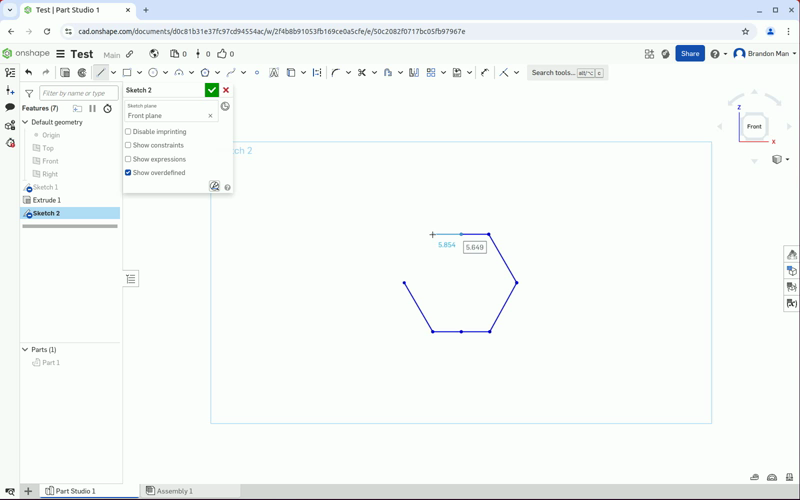
click(432, 234)
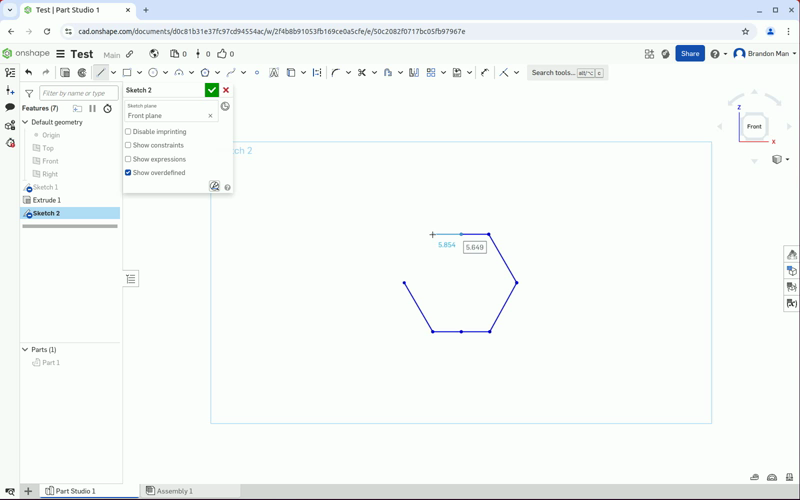
key_up(shift)
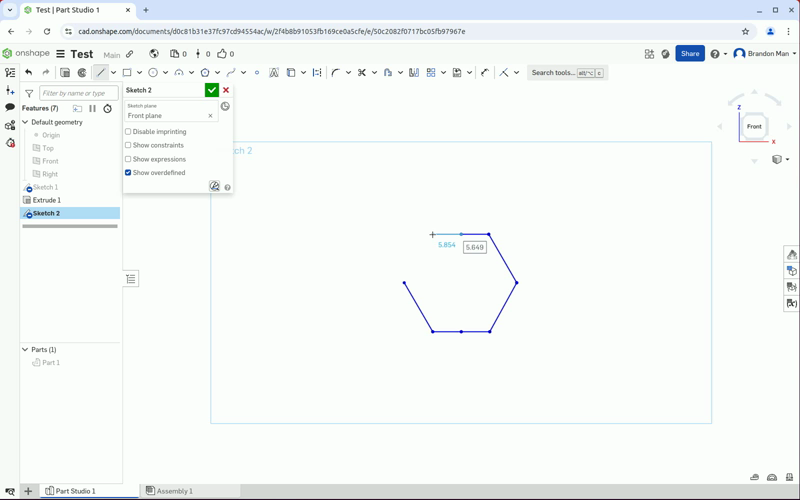
mouse_move(462, 234)
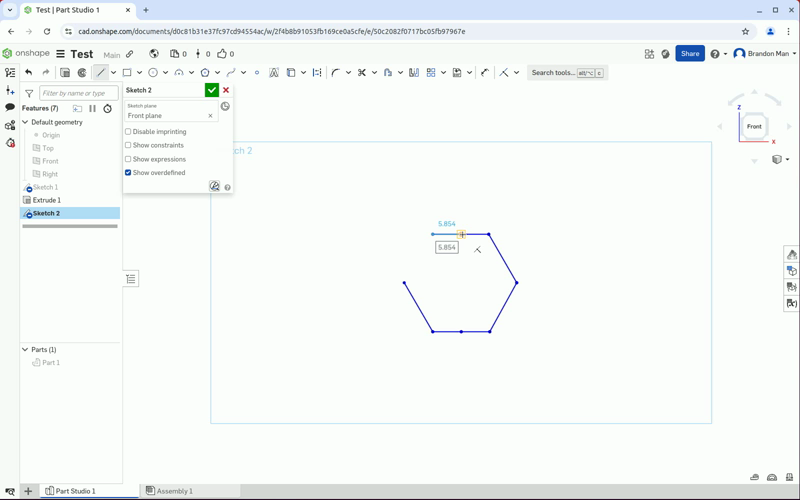
key_down(shift)
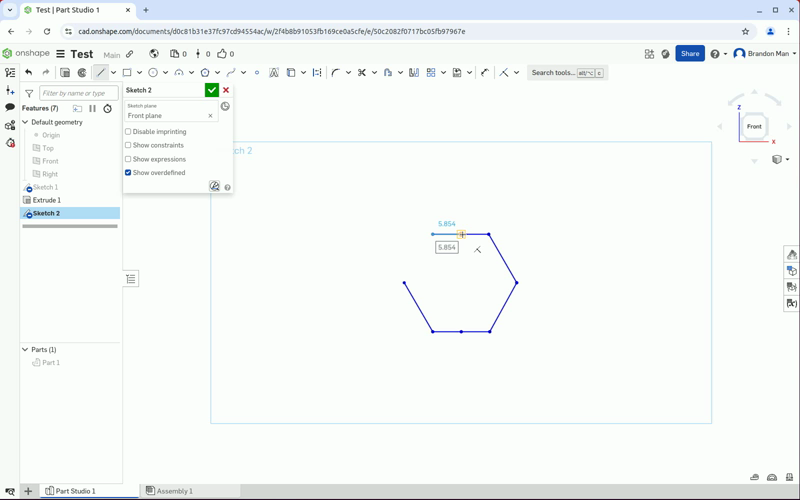
mouse_move(404, 282)
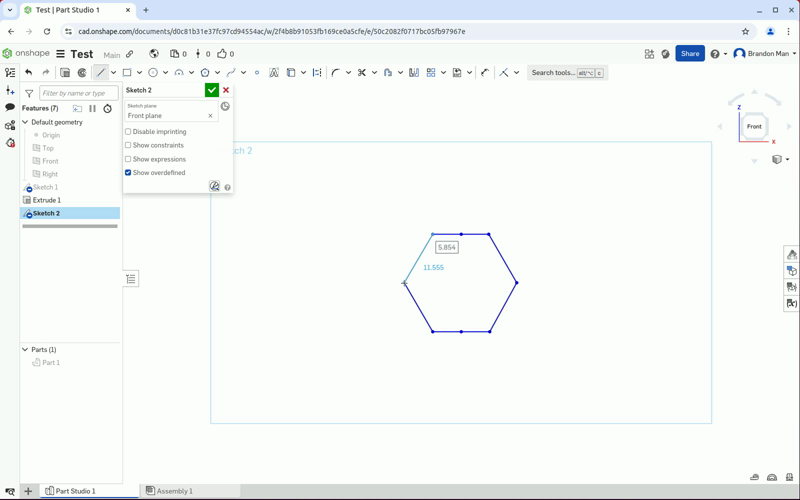
key_up(shift)
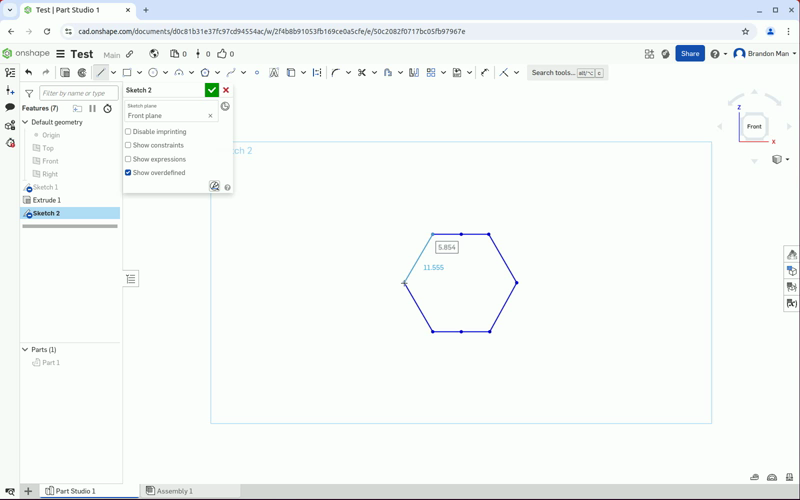
click(404, 282)
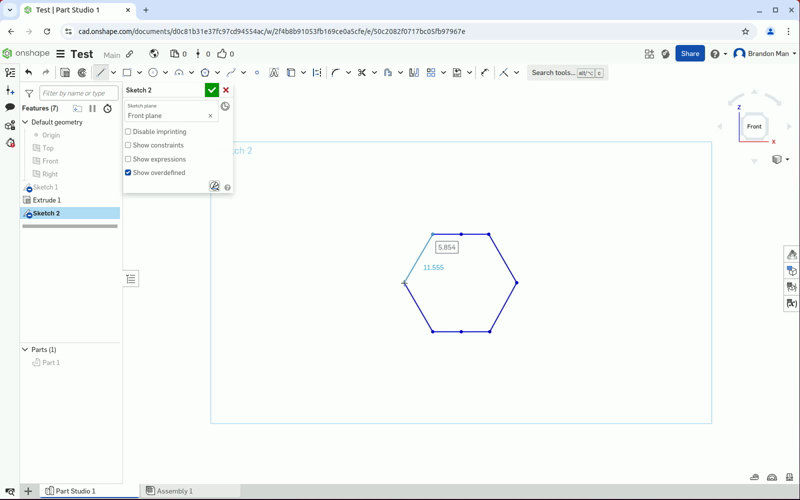
key(esc)
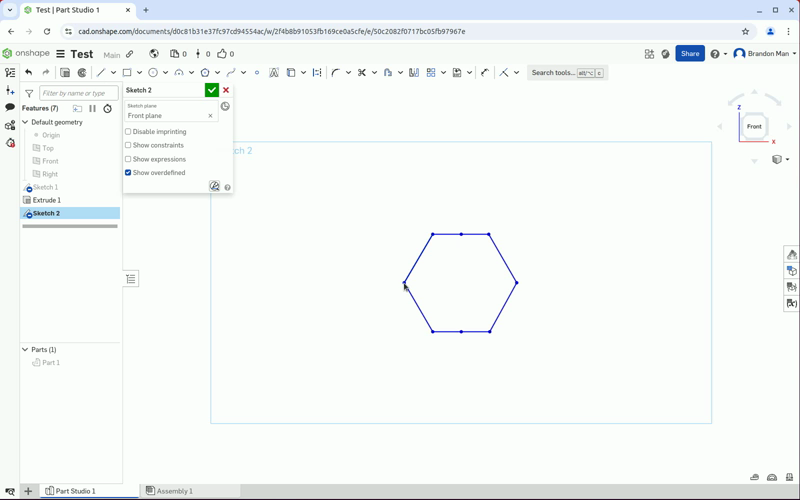
key(l)
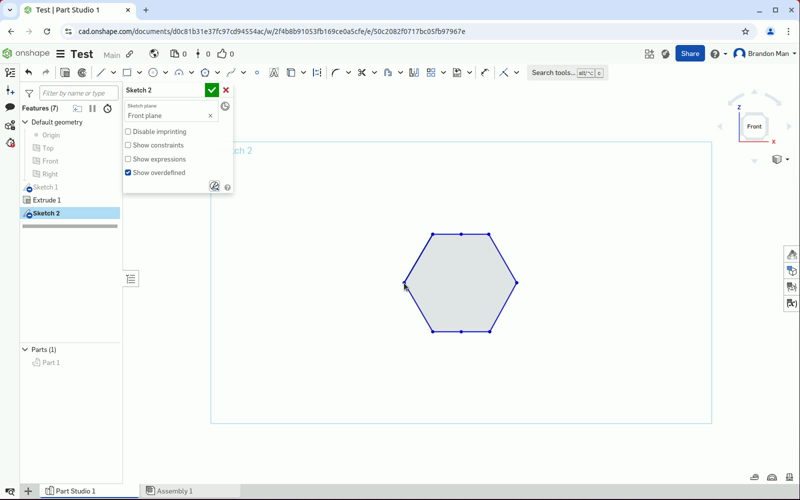
key_down(shift)
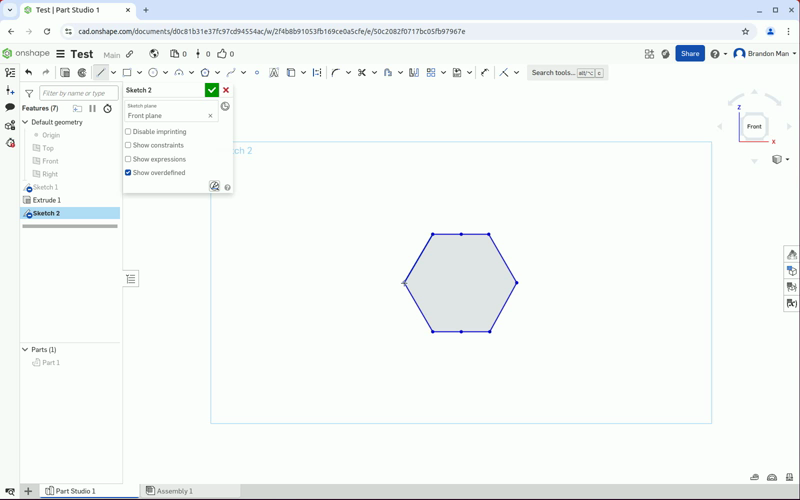
mouse_move(496, 292)
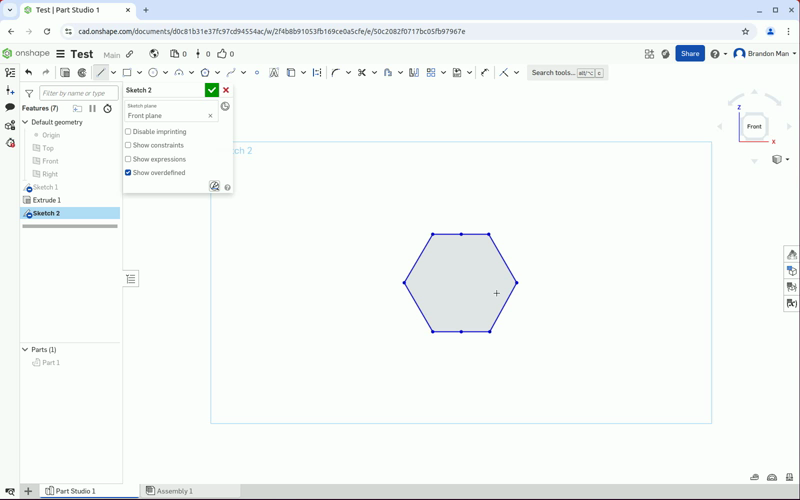
click(496, 292)
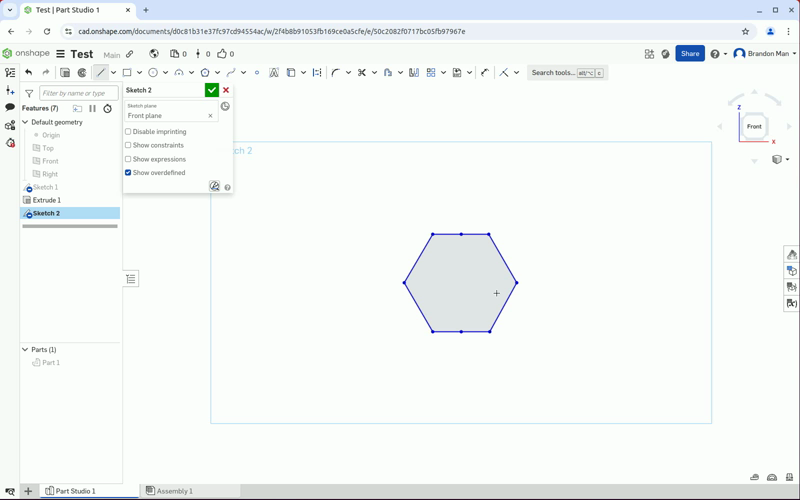
key_up(shift)
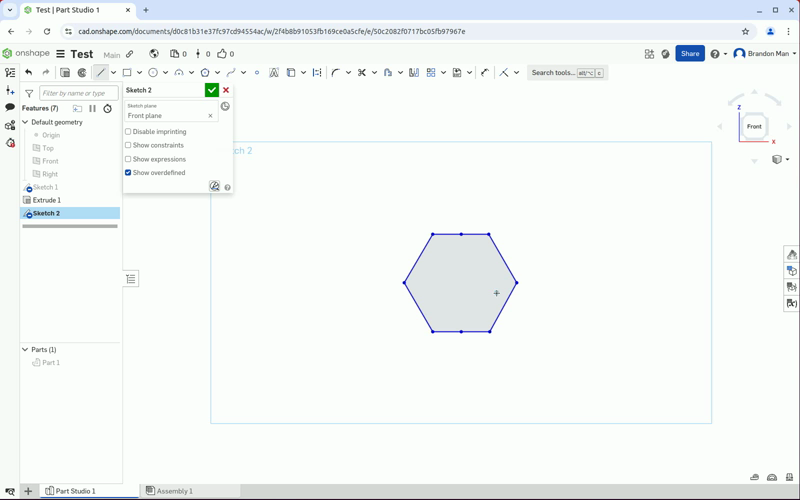
key_down(shift)
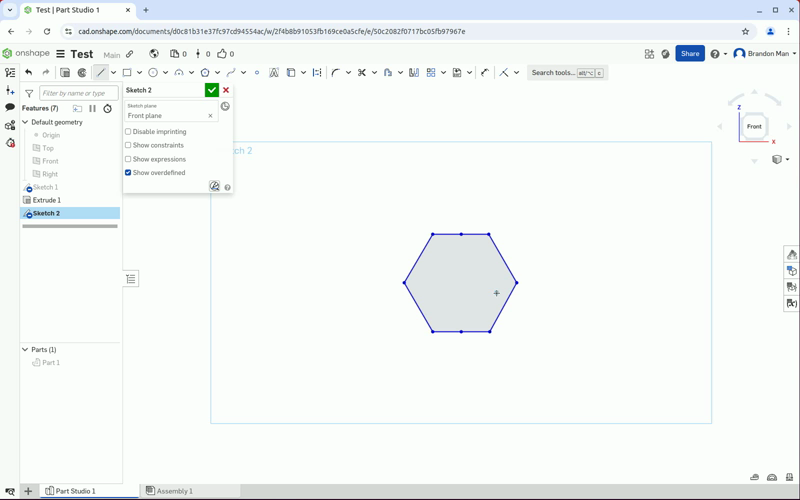
mouse_move(526, 292)
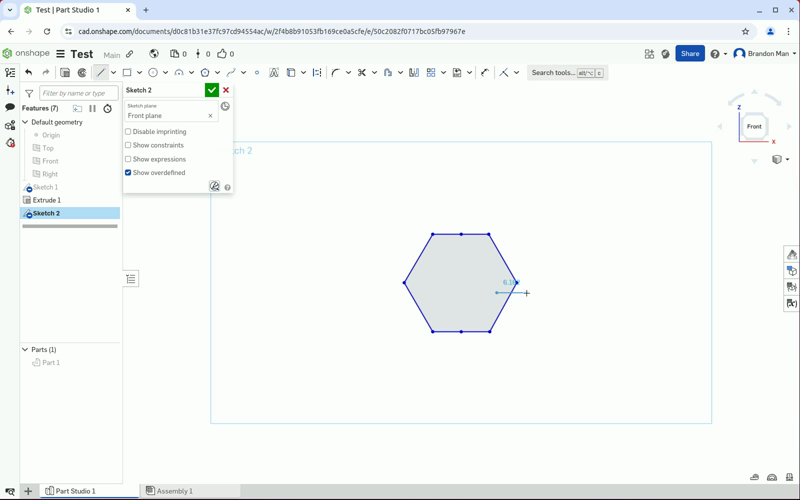
mouse_move(506, 292)
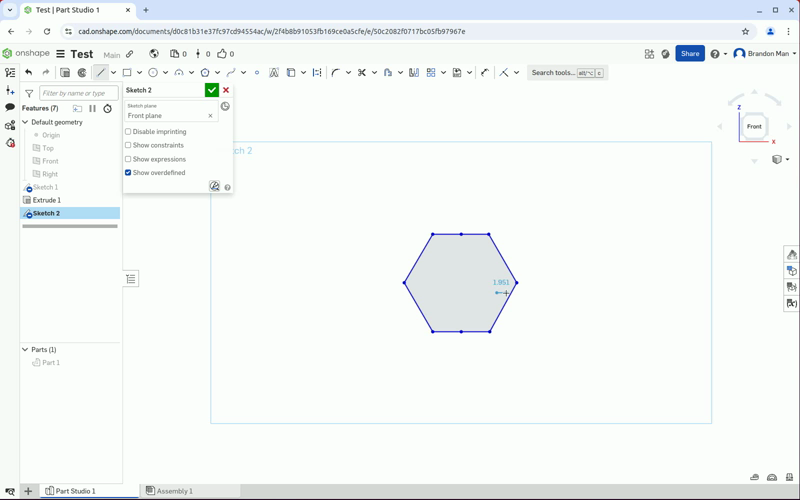
click(506, 292)
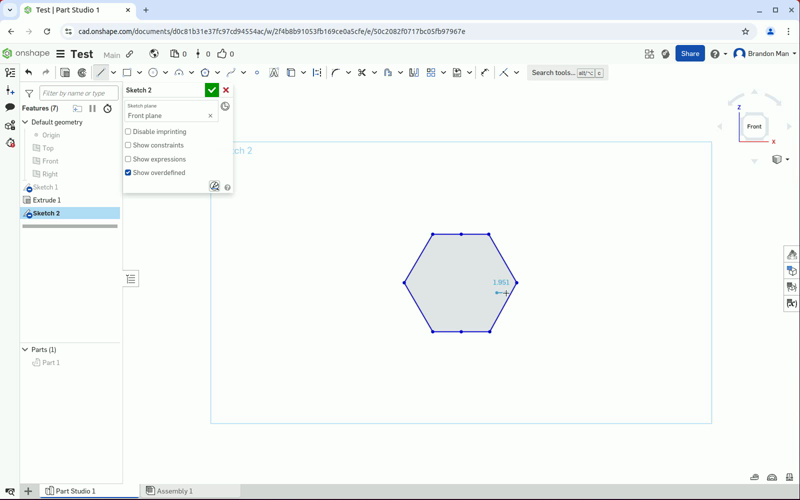
key_up(shift)
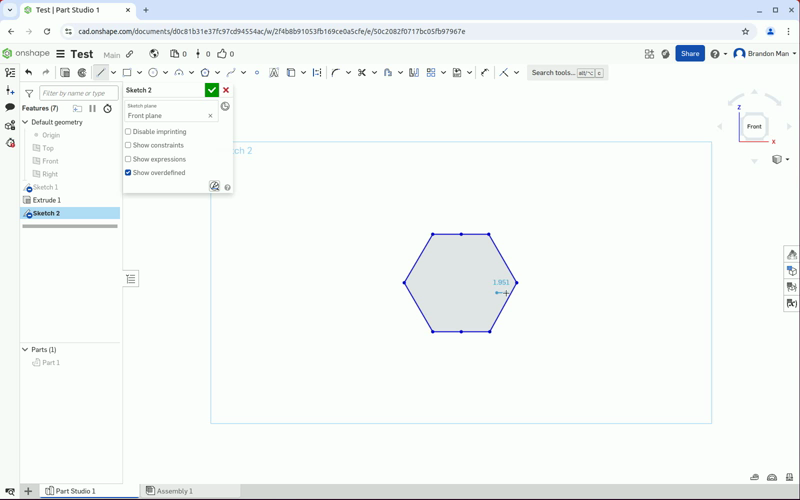
key_down(shift)
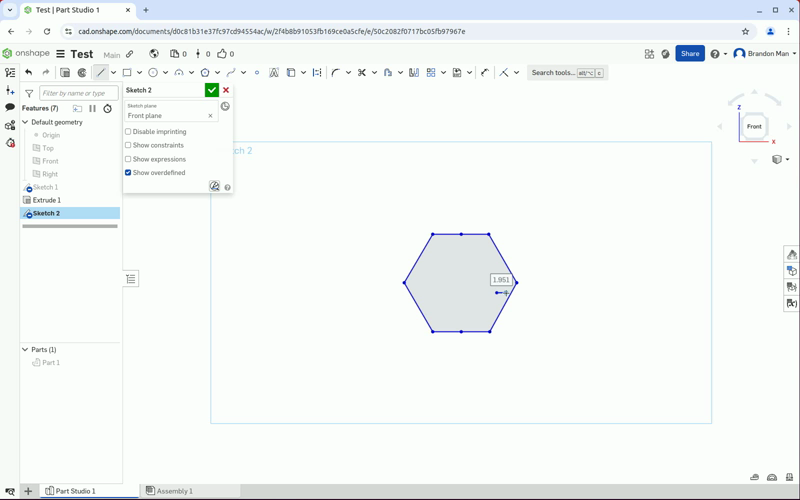
mouse_move(536, 292)
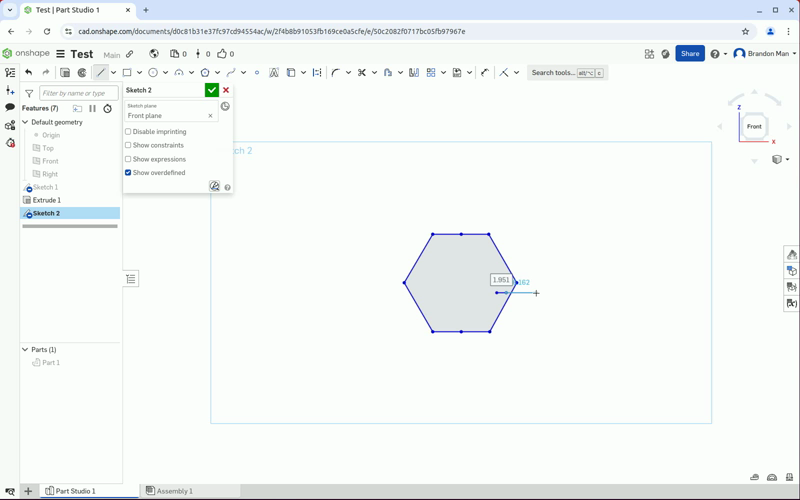
mouse_move(506, 282)
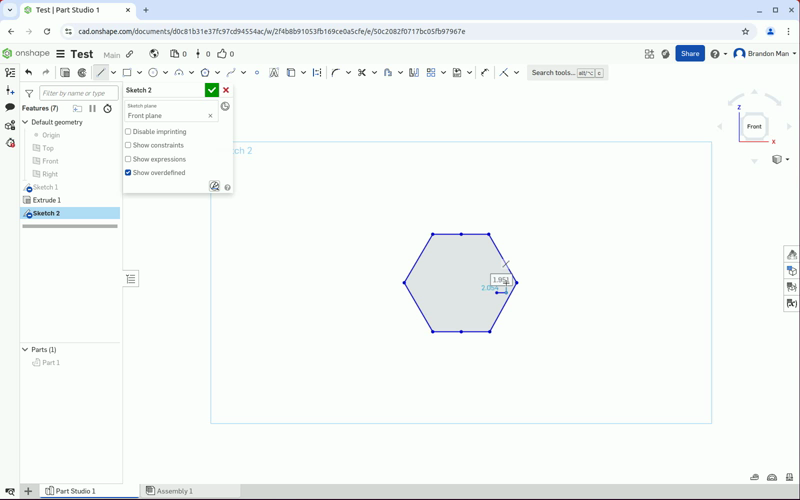
click(506, 282)
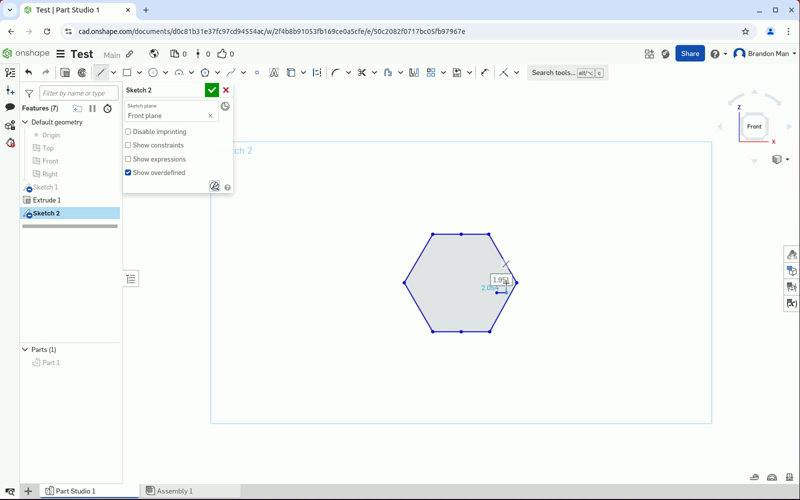
key_up(shift)
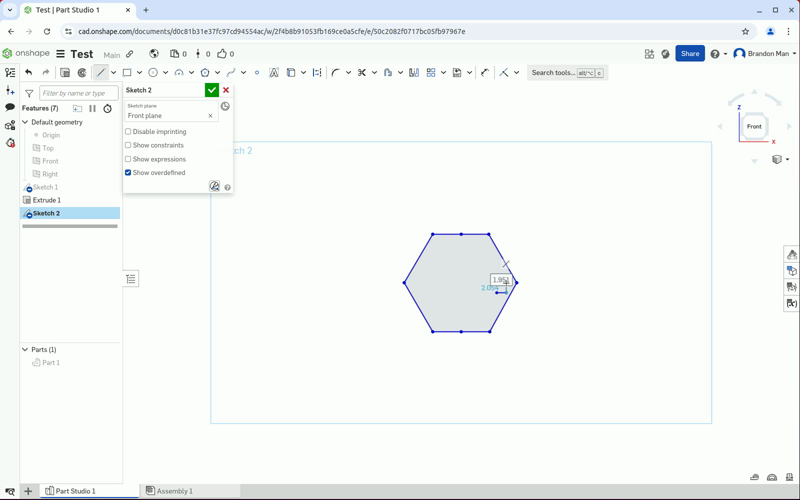
key_down(shift)
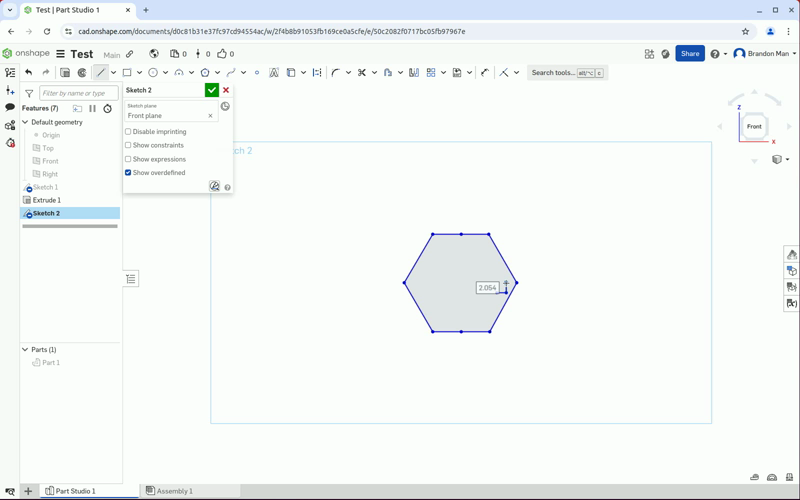
mouse_move(536, 282)
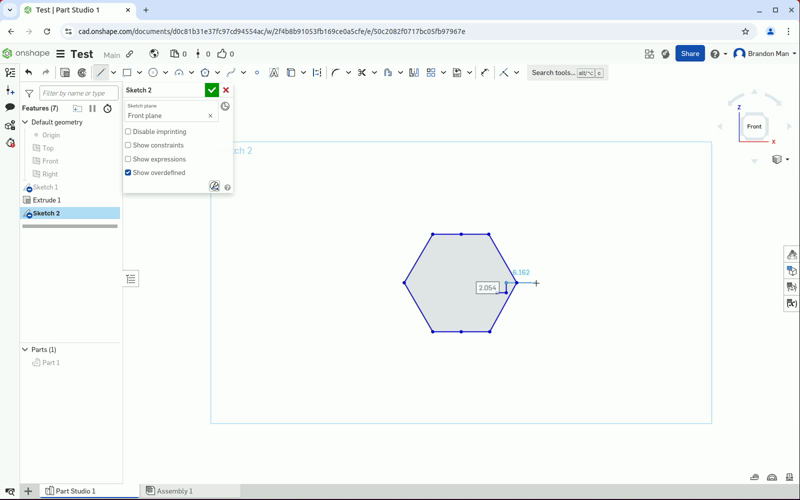
mouse_move(506, 273)
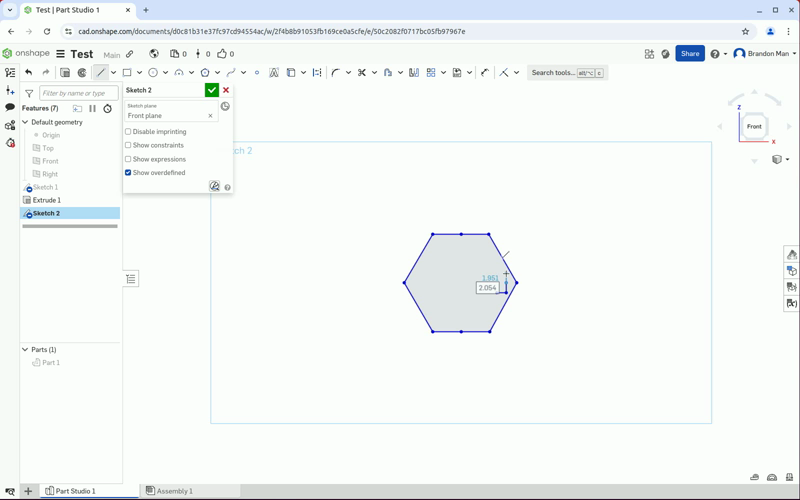
click(506, 273)
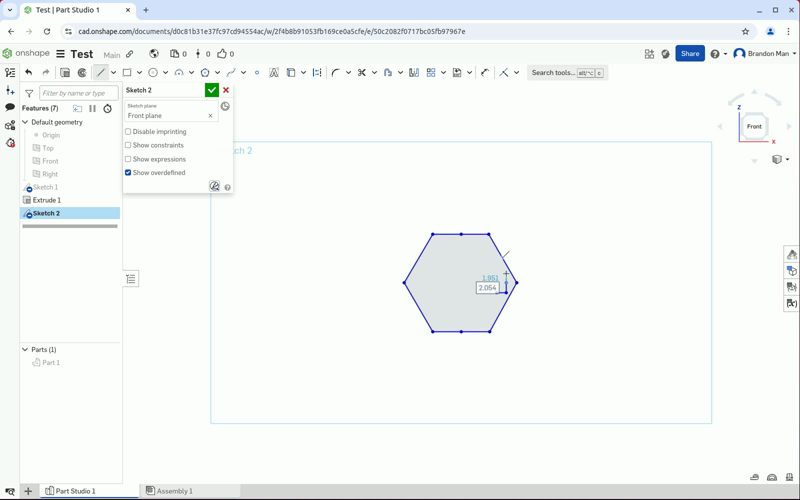
key_up(shift)
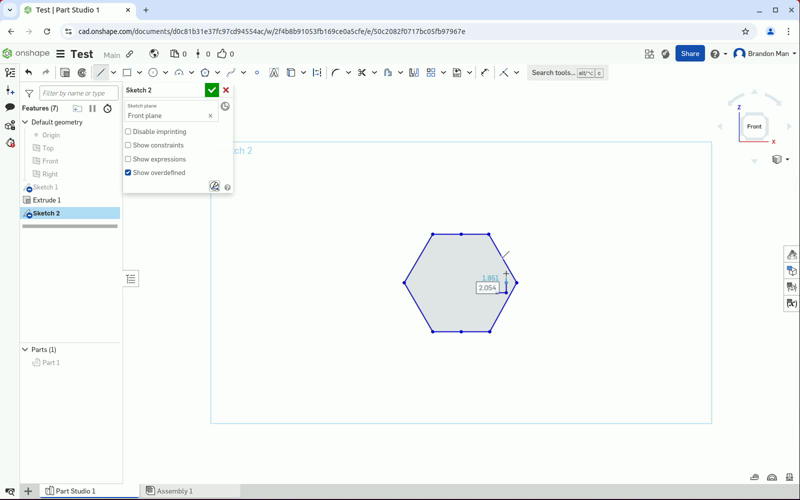
key_down(shift)
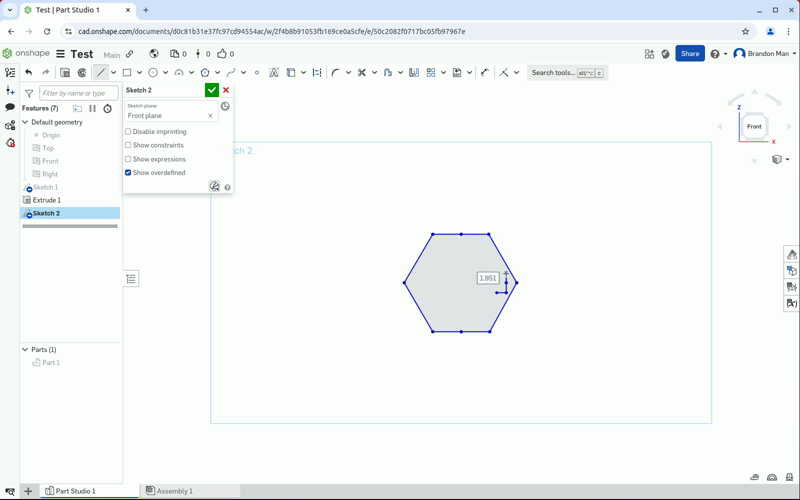
mouse_move(536, 273)
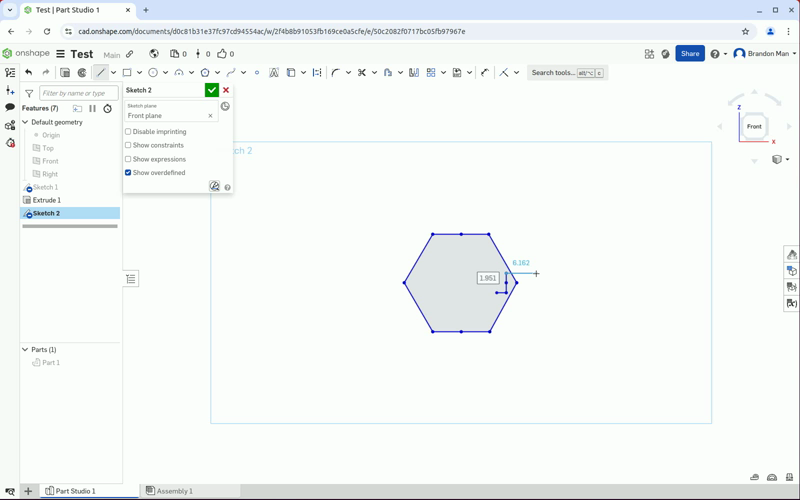
mouse_move(496, 273)
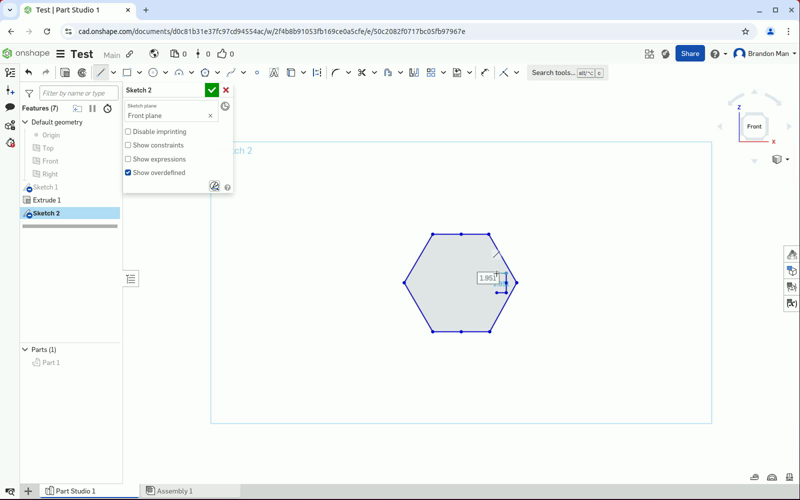
click(496, 273)
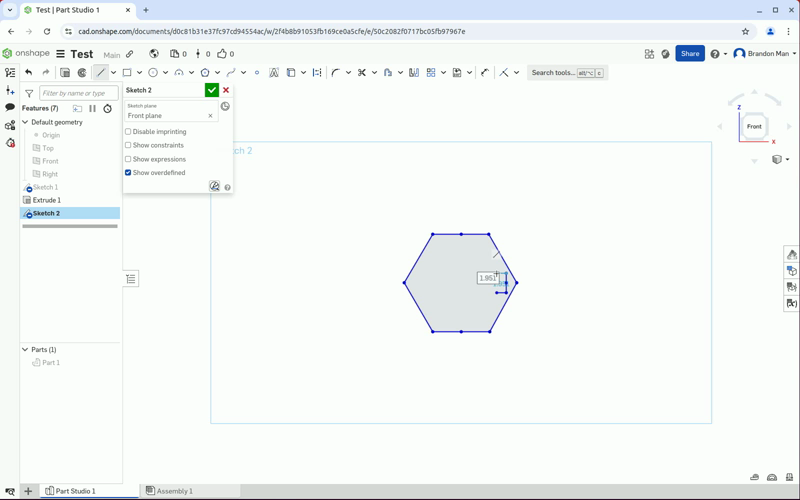
key_up(shift)
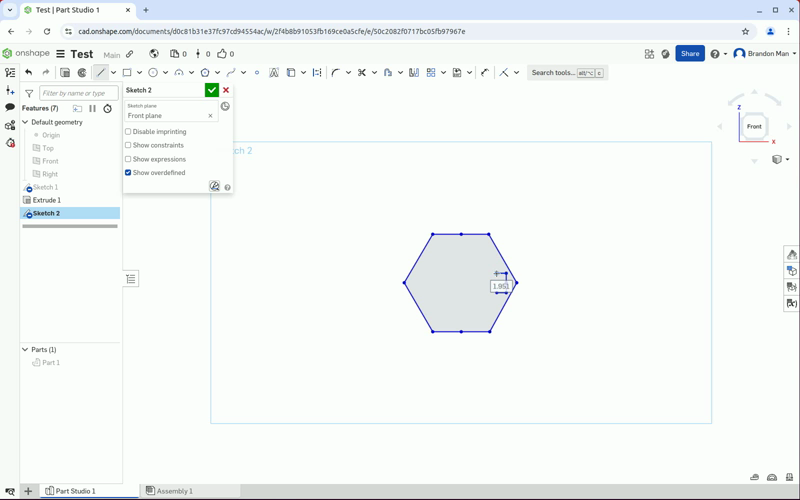
key(esc)
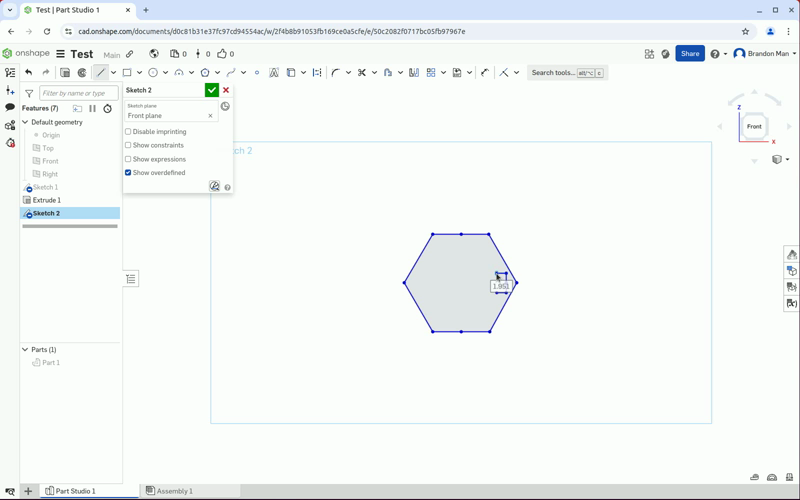
key(a)
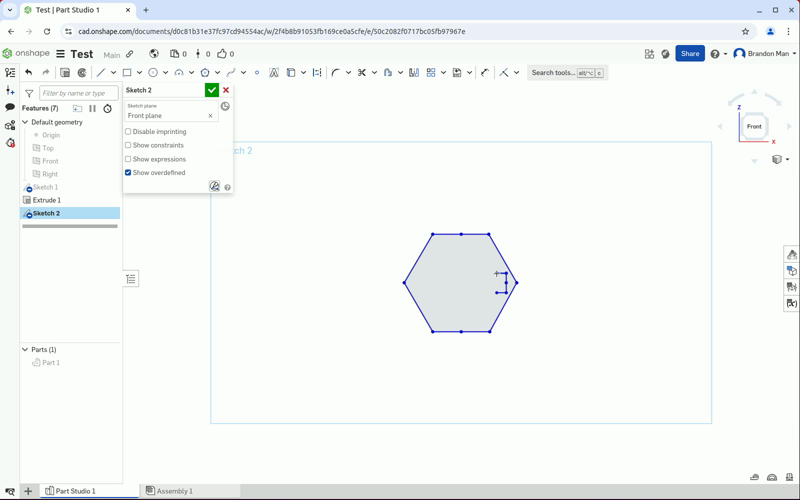
mouse_move(496, 273)
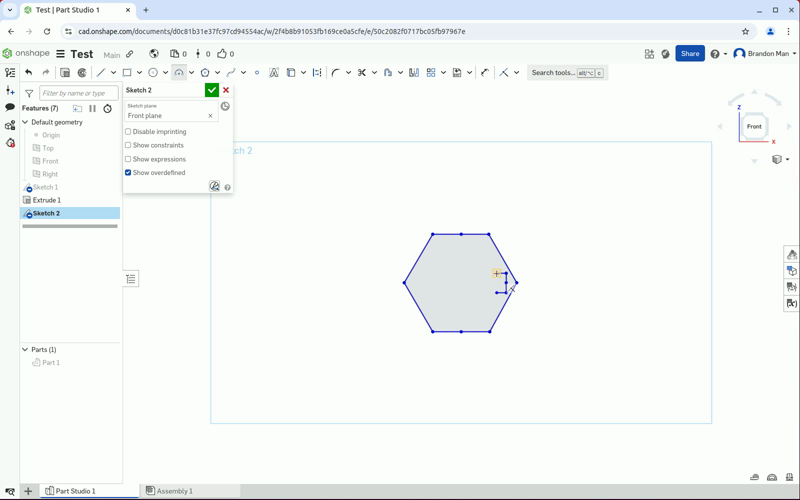
click(496, 273)
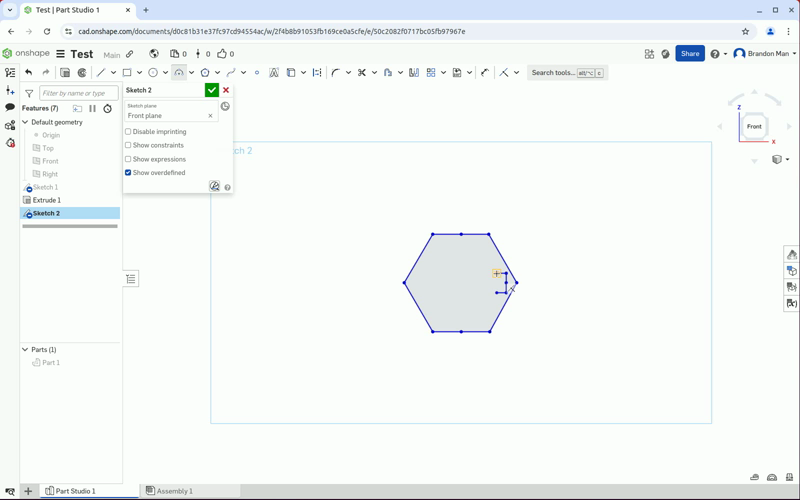
mouse_move(496, 292)
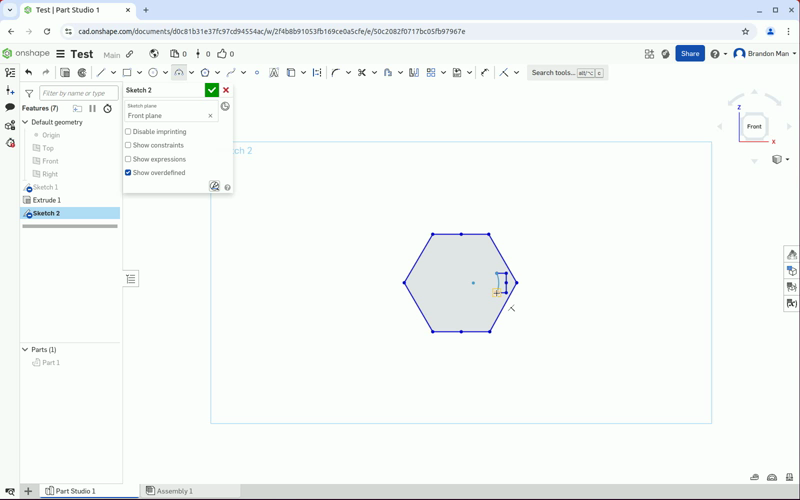
click(496, 292)
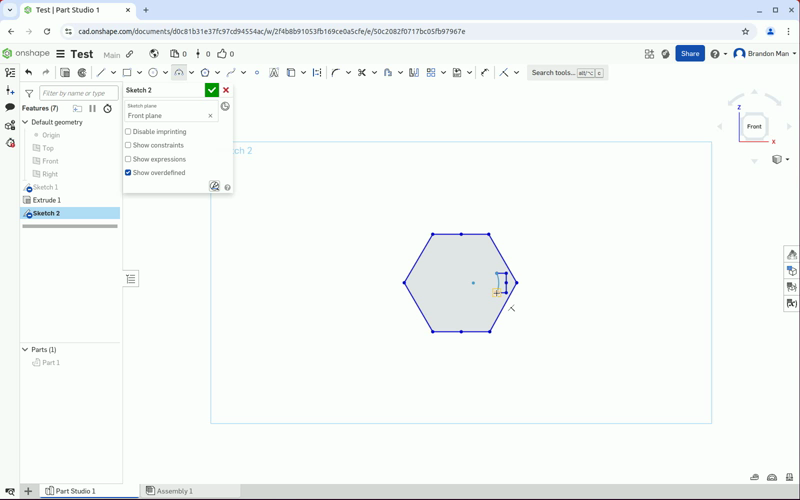
key_down(shift)
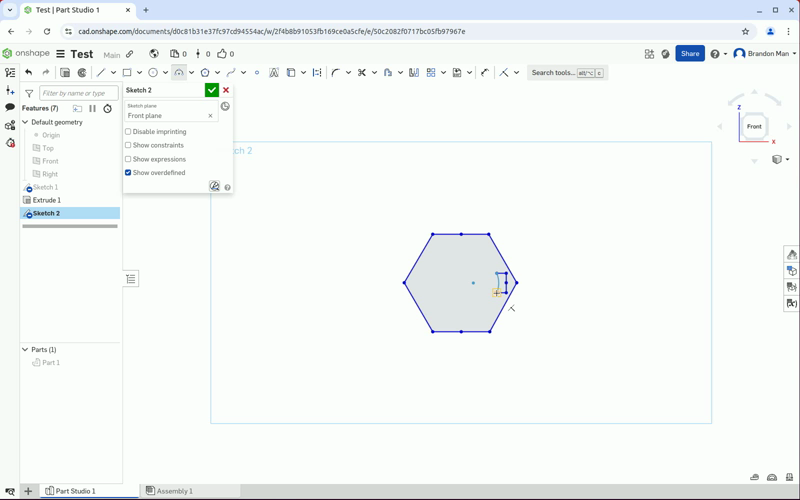
mouse_move(423, 282)
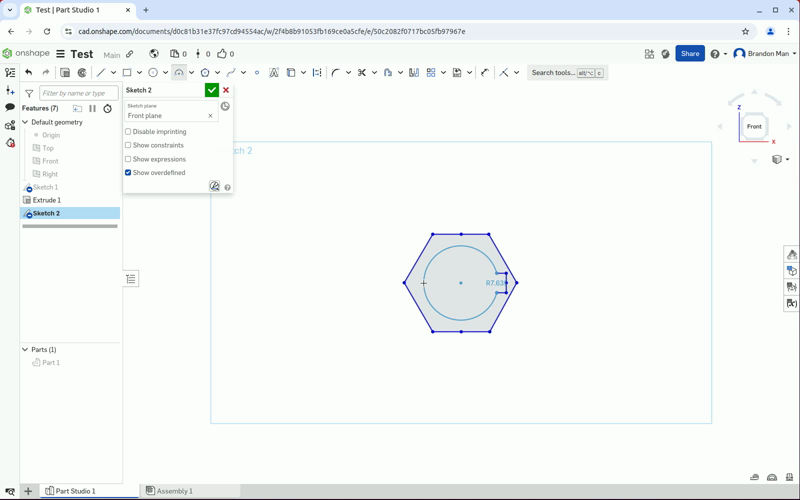
click(423, 282)
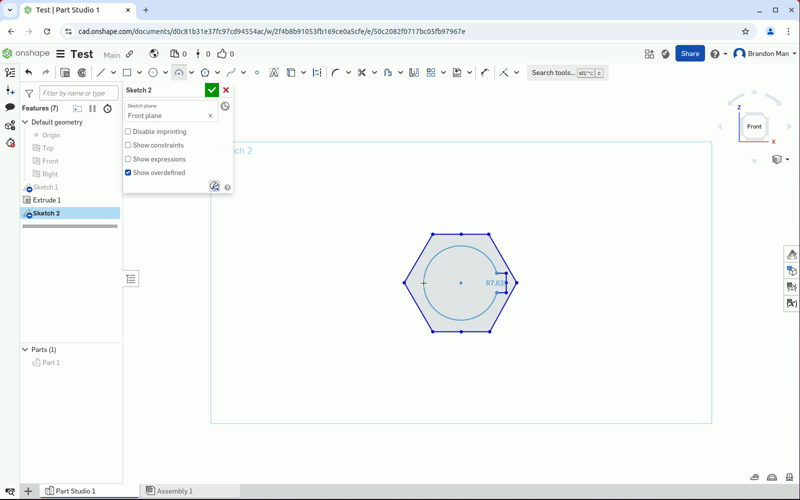
key_up(shift)
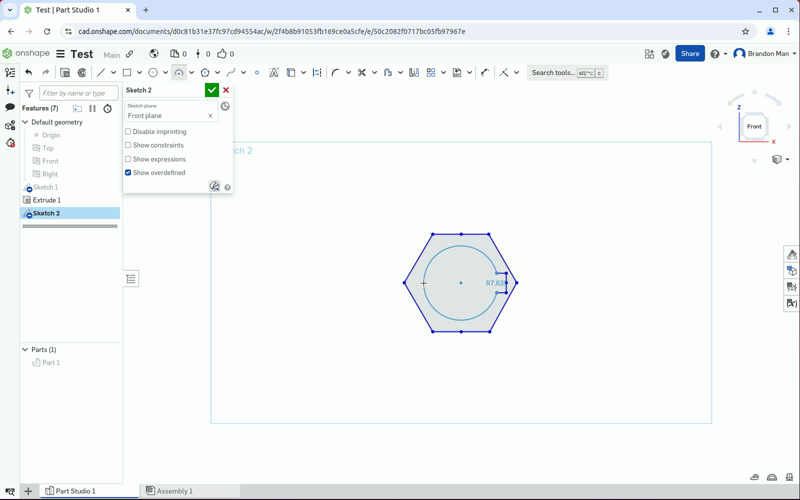
key(esc)
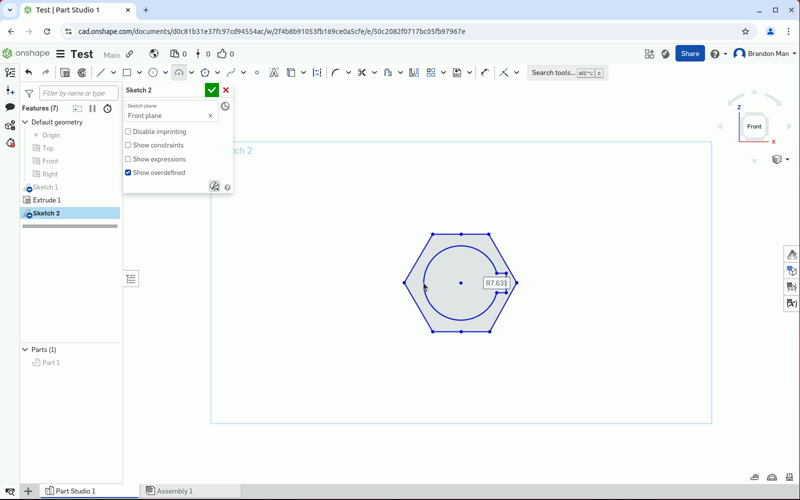
mouse_move(481, 319)
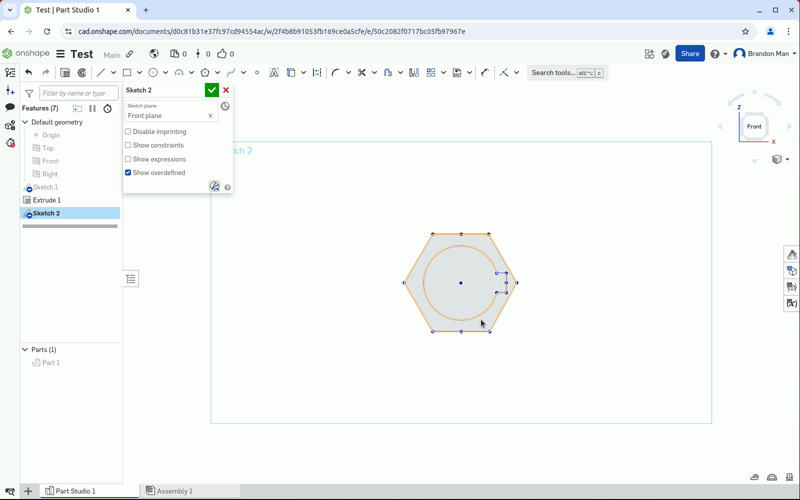
click(481, 319)
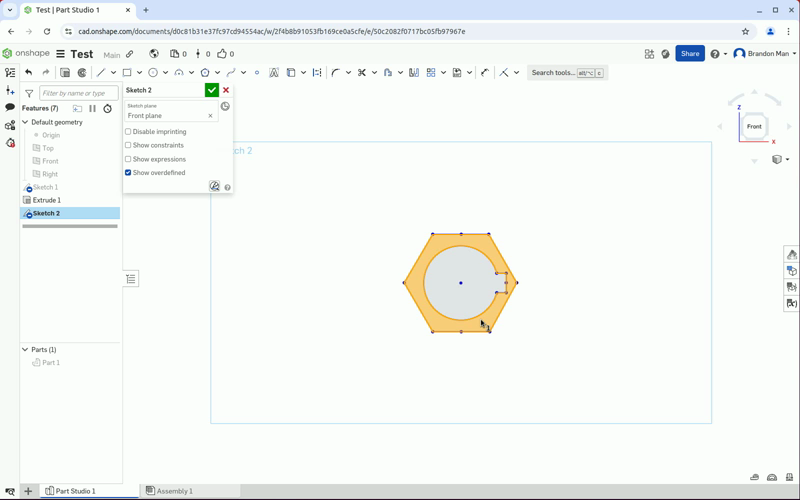
mouse_move(73, 352)
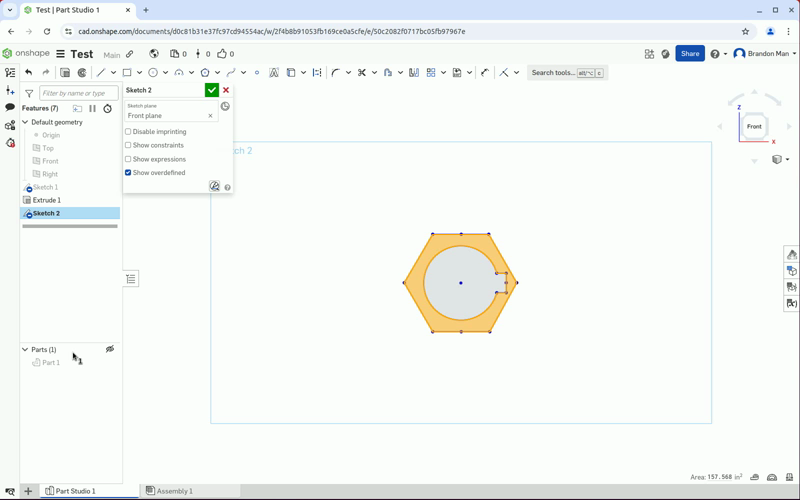
key(shift+y)
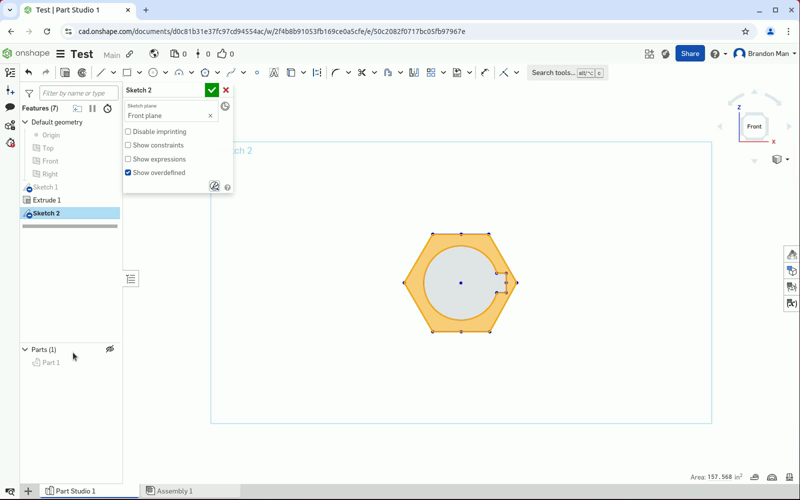
key(shift+e)
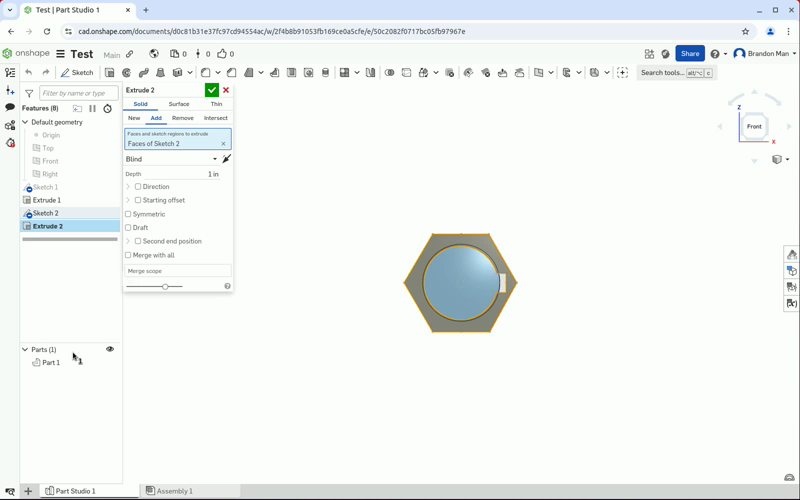
mouse_move(143, 106)
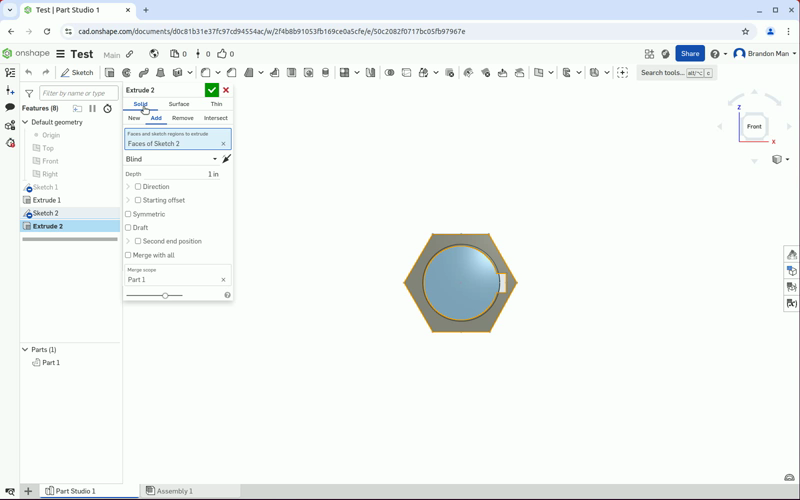
click(143, 106)
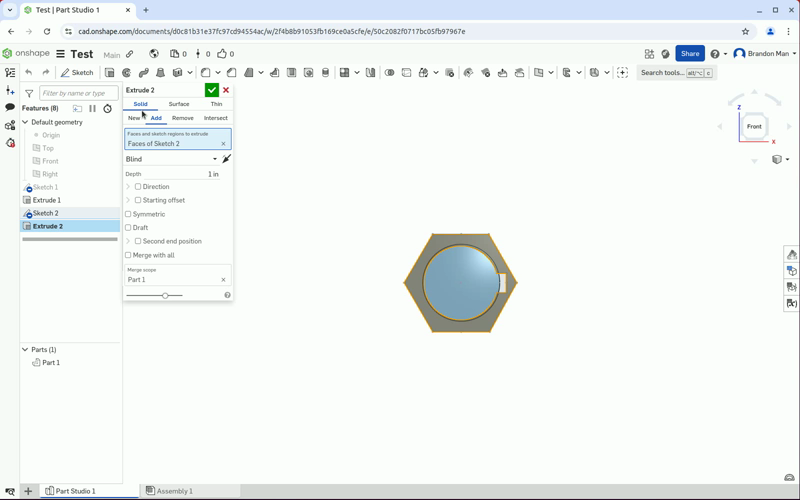
mouse_move(137, 120)
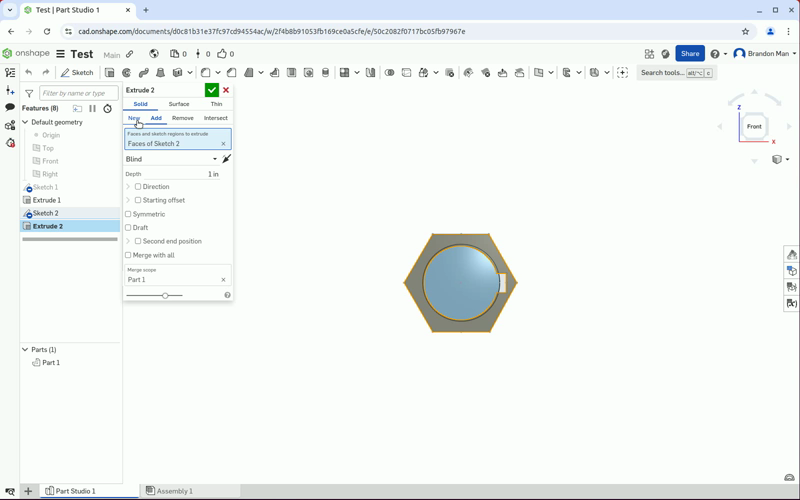
click(137, 120)
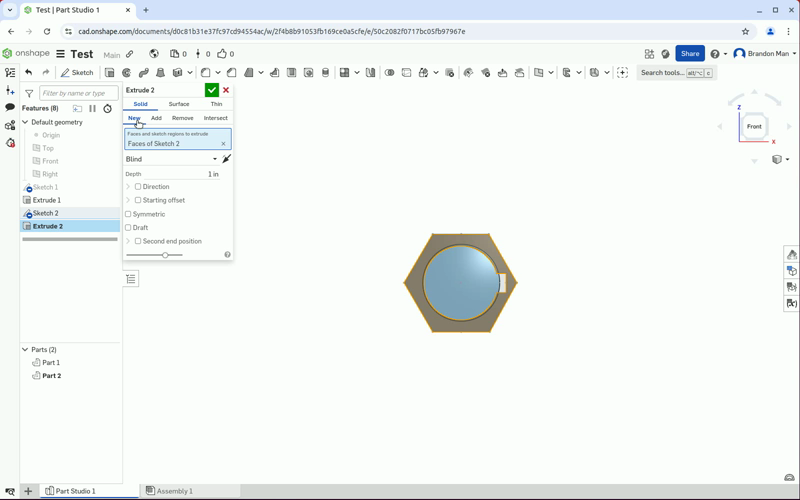
key(tab, 4)
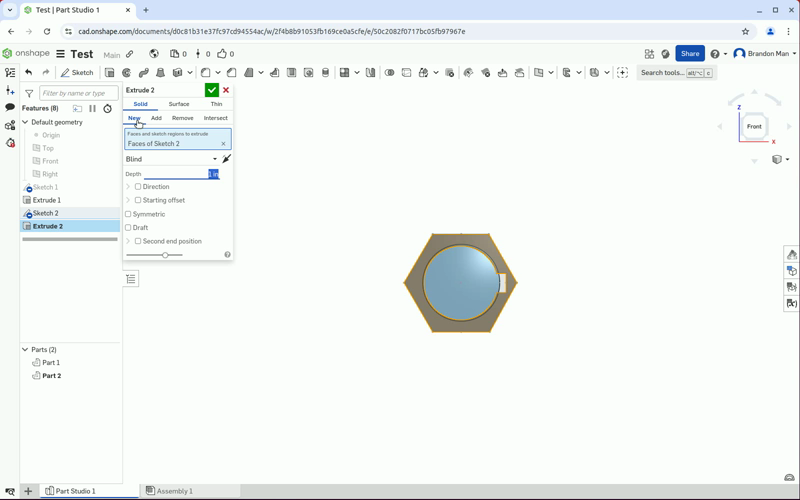
text(7.703)
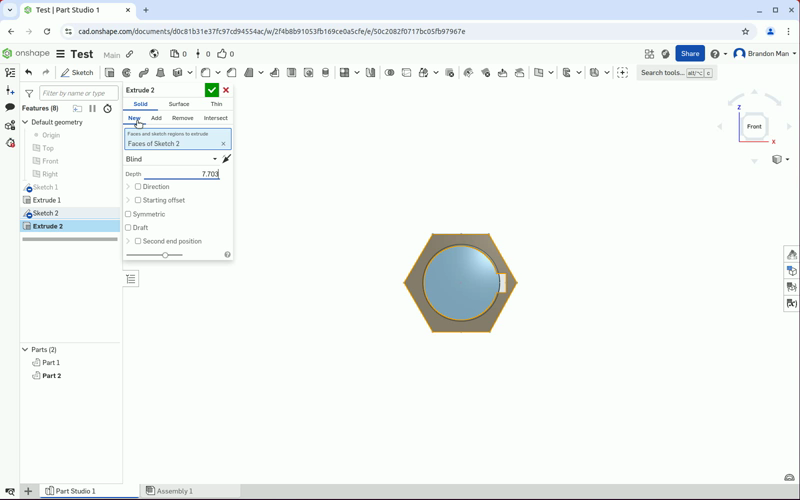
key(enter)
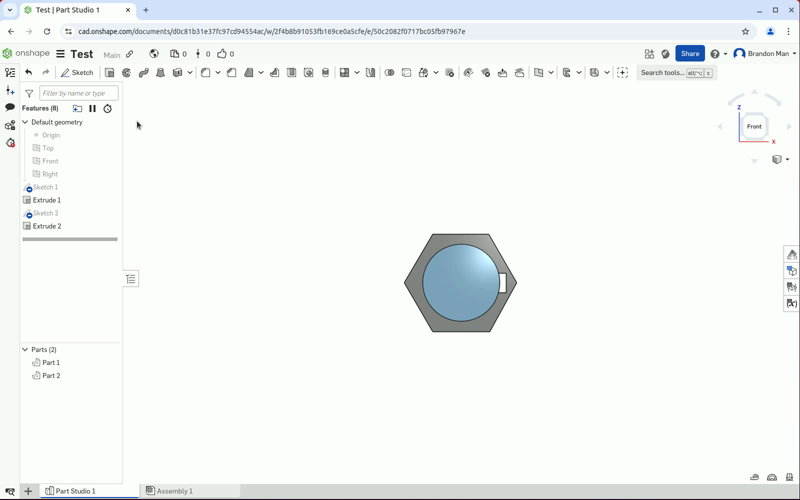
key(shift+h)
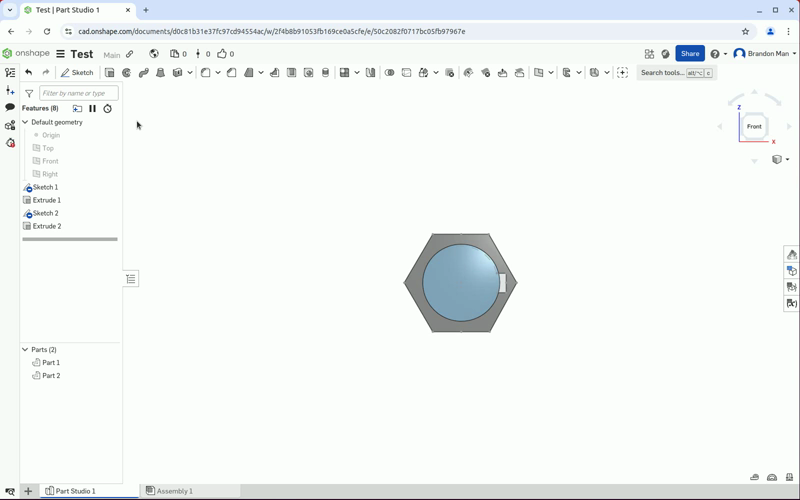
key(shift+h)
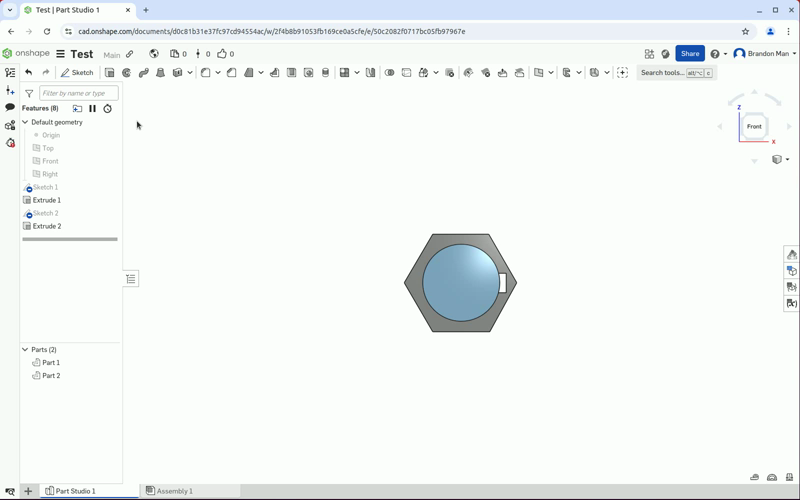
mouse_move(73, 189)
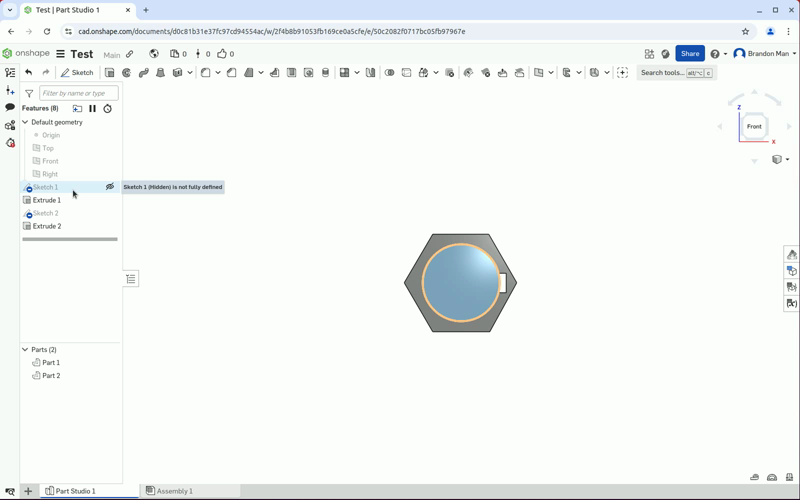
click(73, 189)
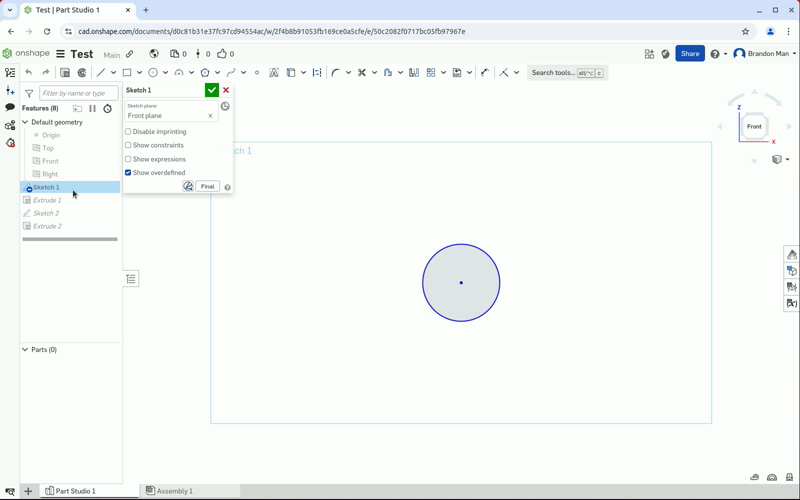
mouse_move(229, 92)
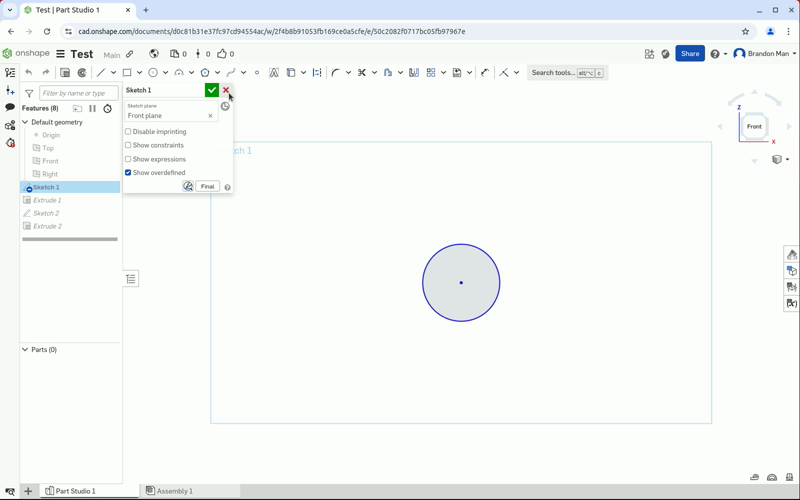
click(229, 92)
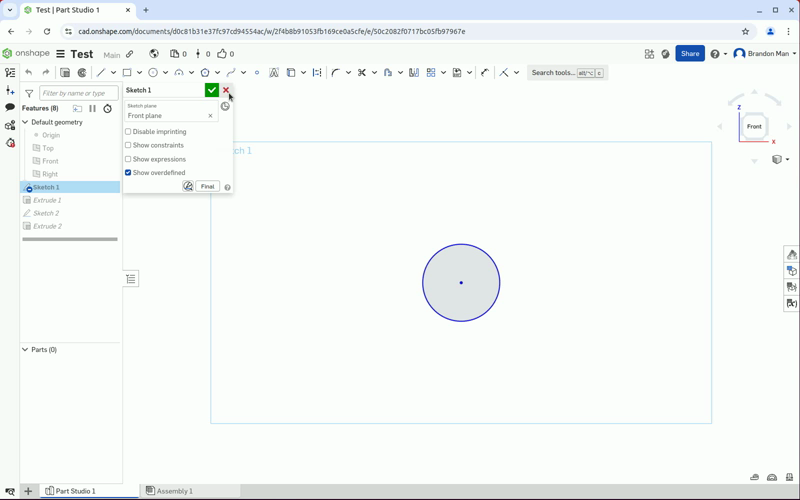
key(shift+s)
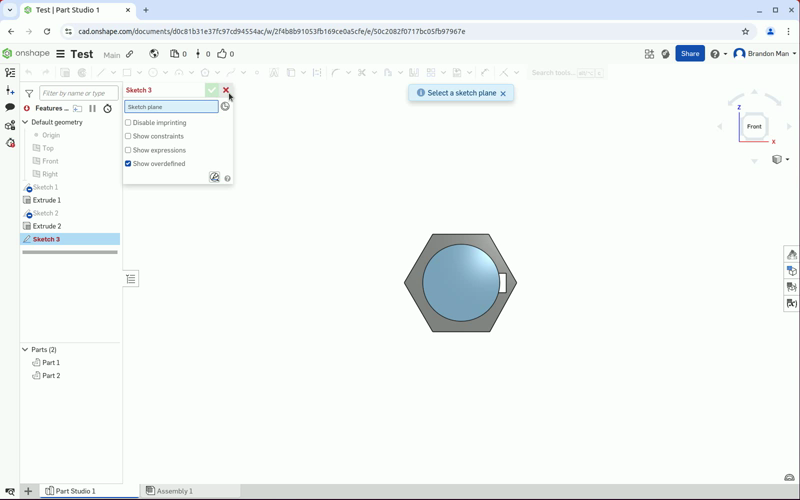
mouse_move(73, 163)
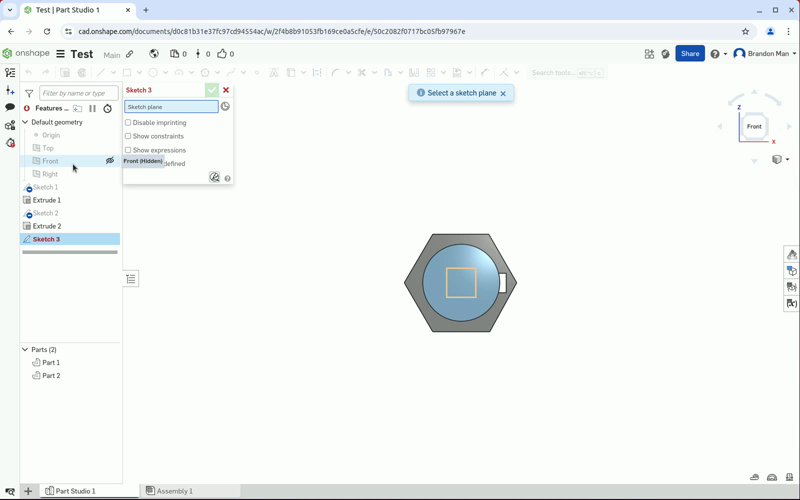
click(73, 163)
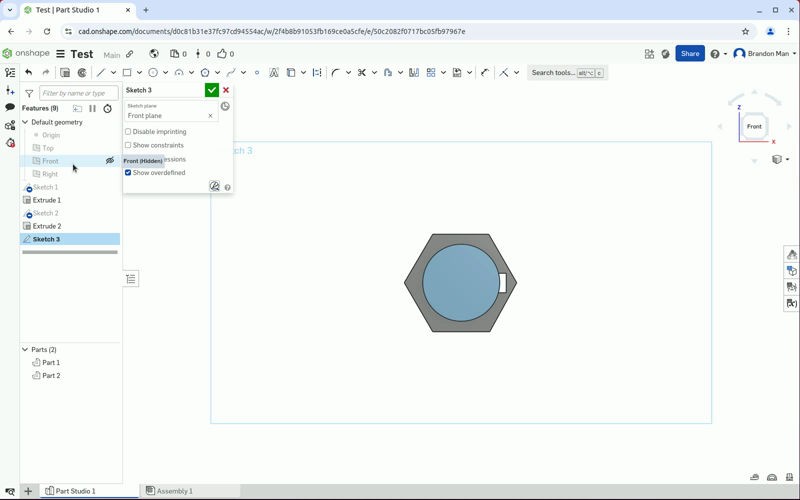
mouse_move(73, 352)
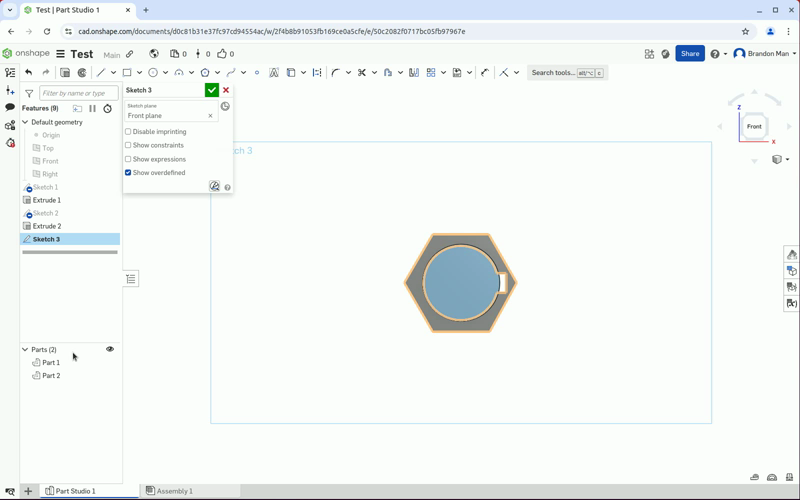
key(y)
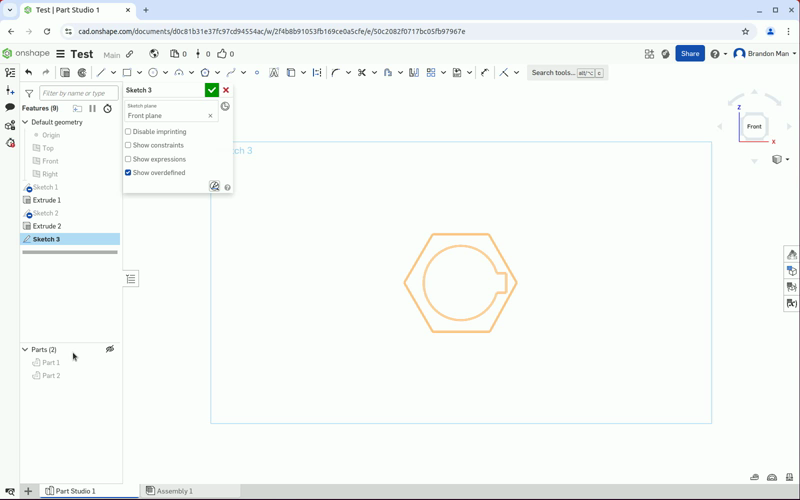
key(l)
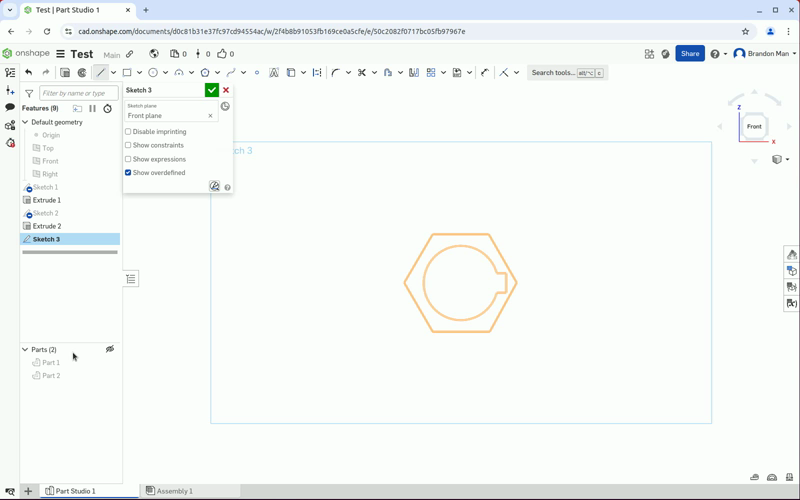
key_down(shift)
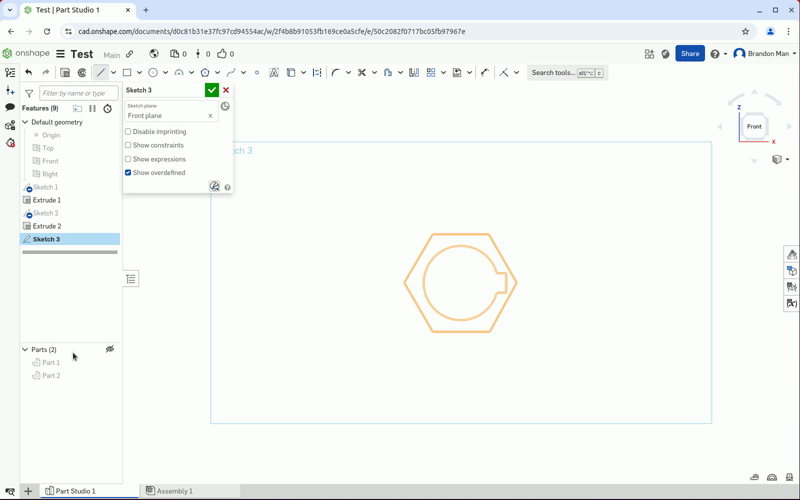
mouse_move(497, 292)
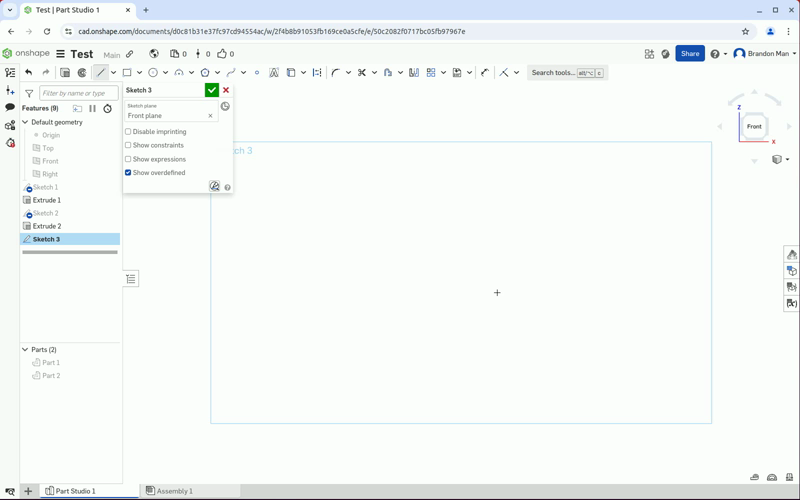
click(497, 292)
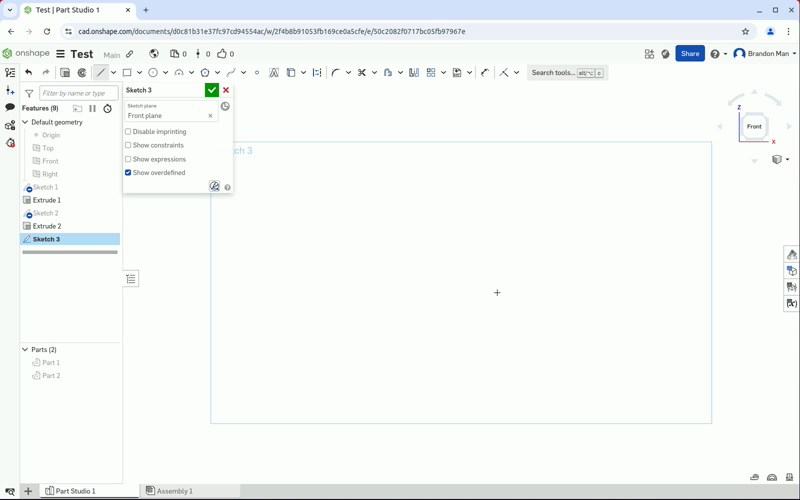
key_up(shift)
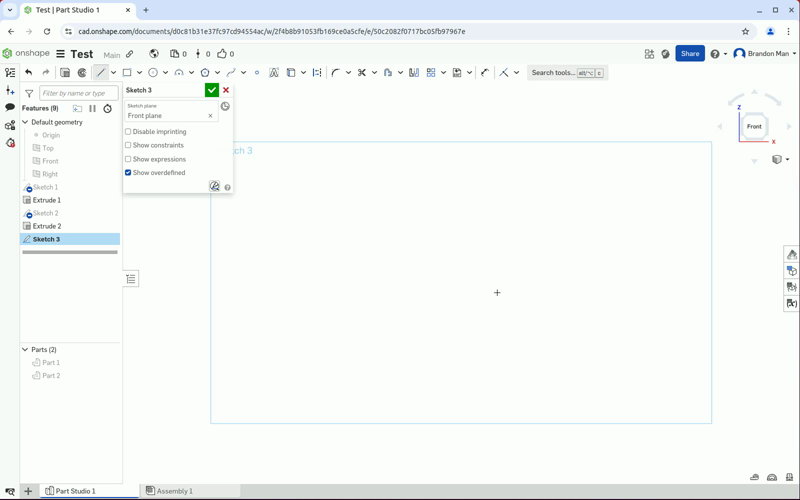
key_down(shift)
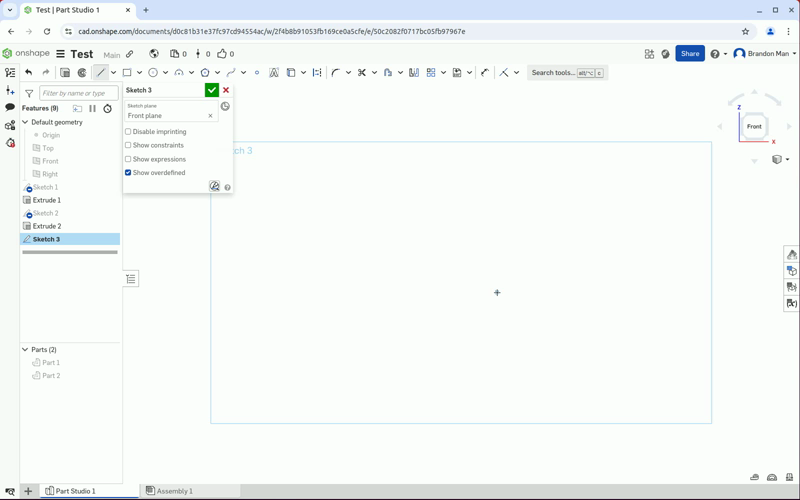
mouse_move(527, 292)
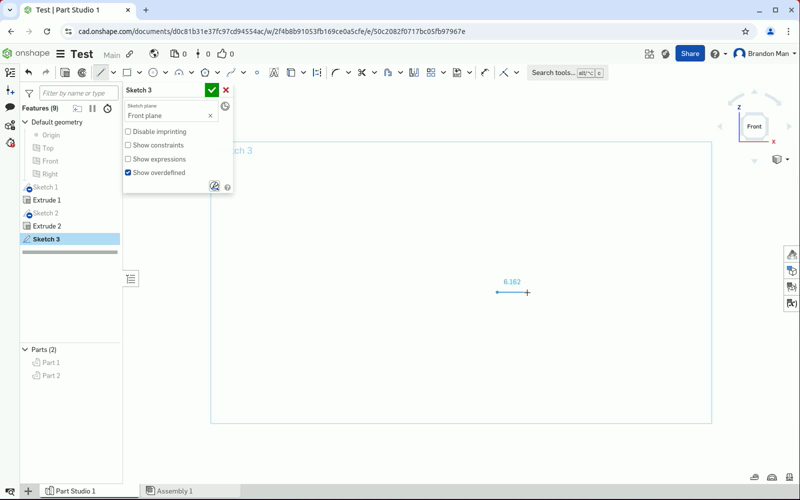
mouse_move(506, 292)
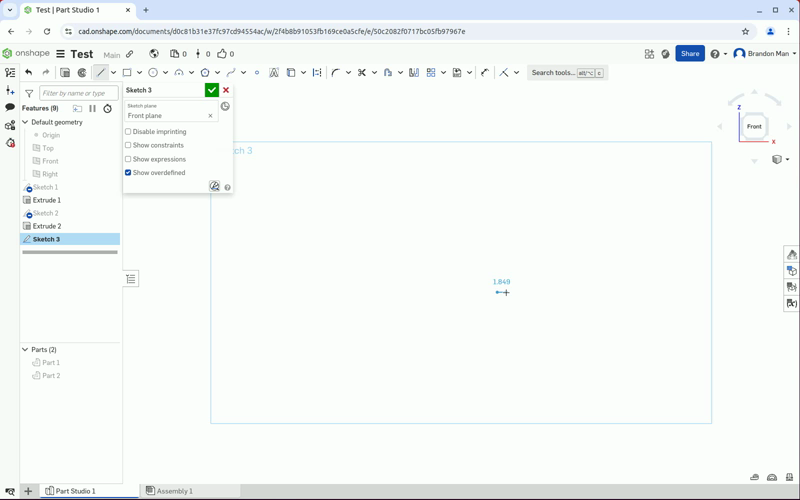
click(506, 292)
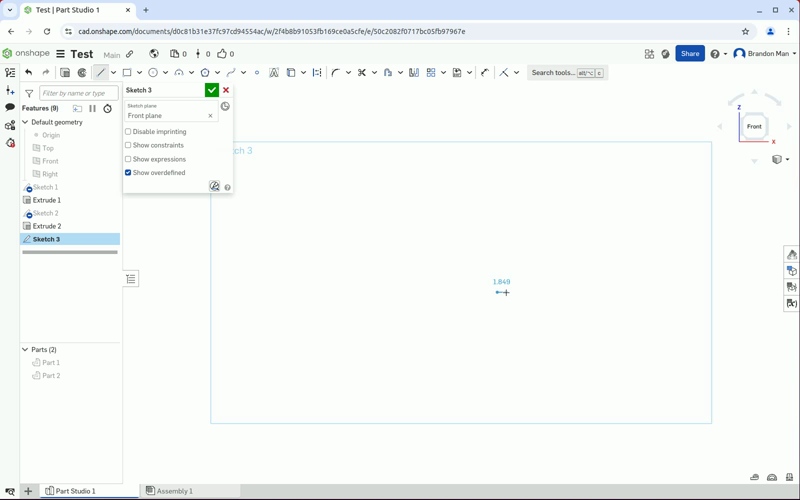
key_up(shift)
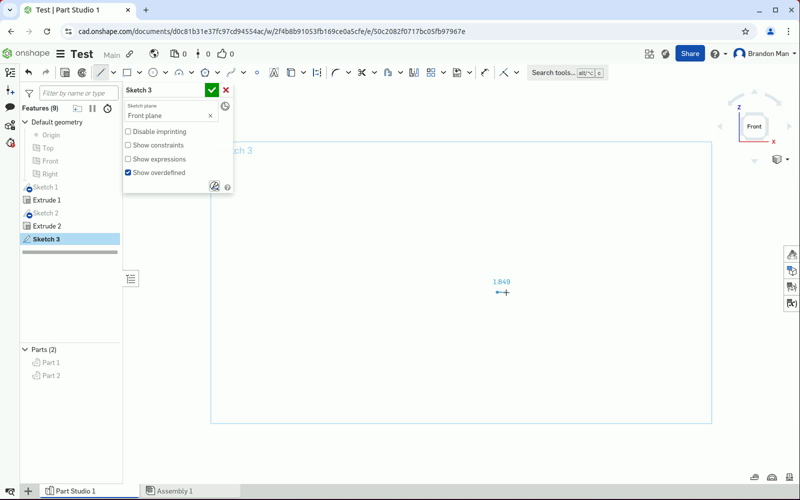
key_down(shift)
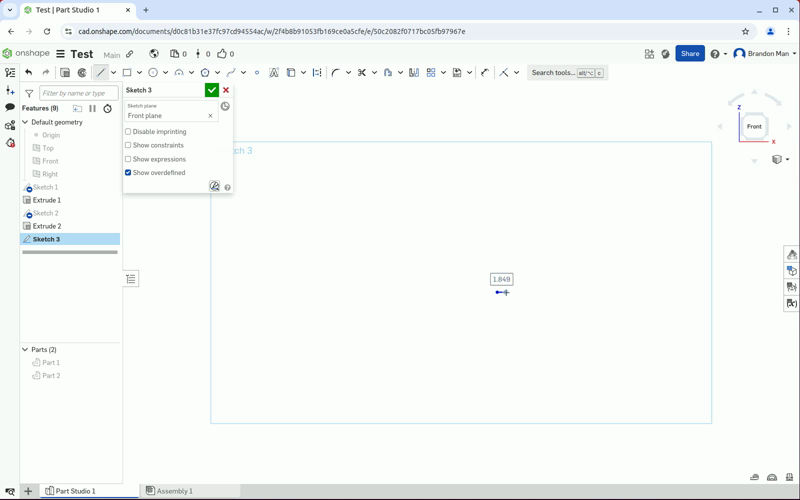
mouse_move(536, 292)
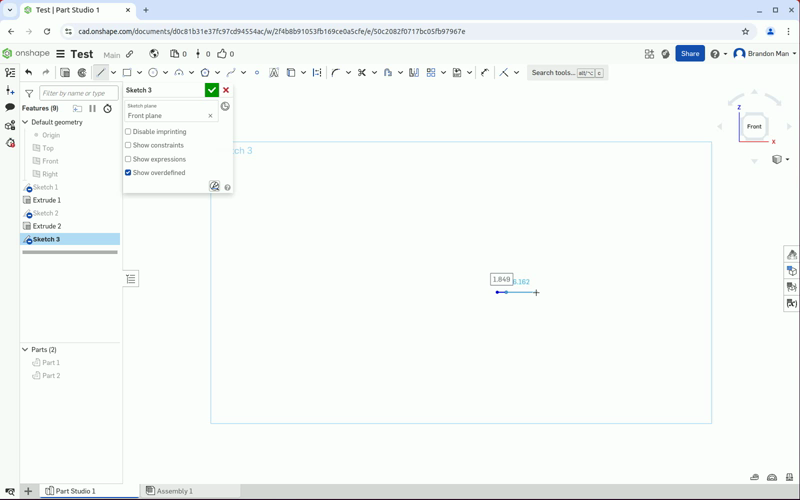
mouse_move(506, 282)
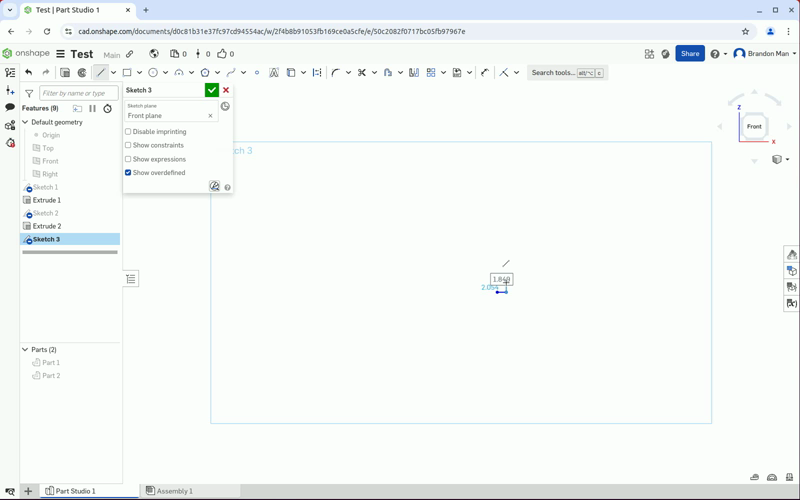
click(506, 282)
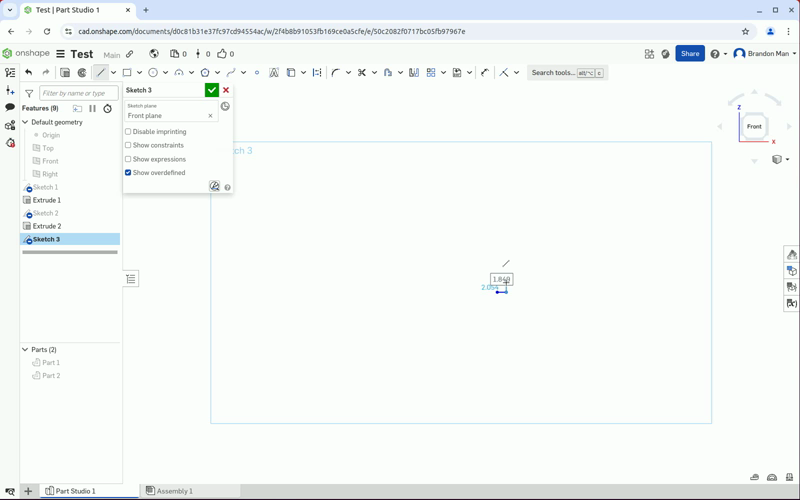
key_up(shift)
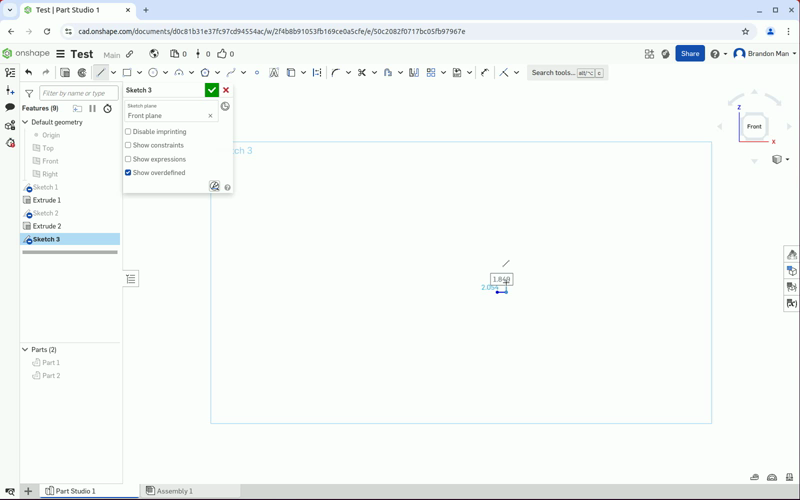
key_down(shift)
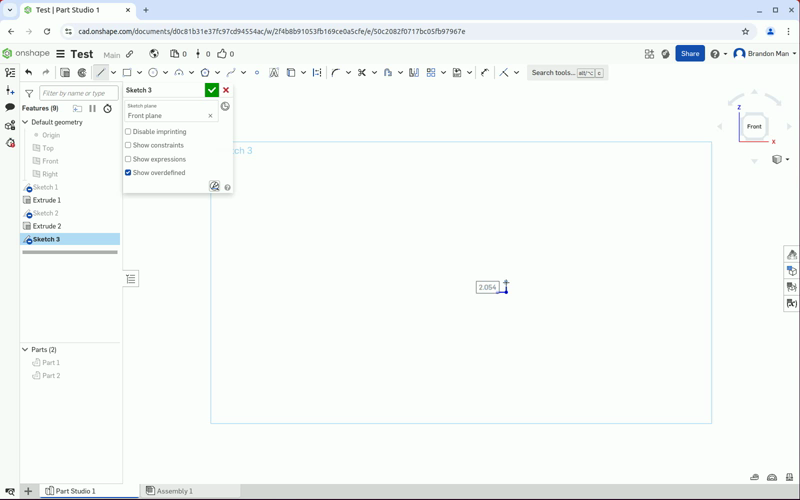
mouse_move(536, 282)
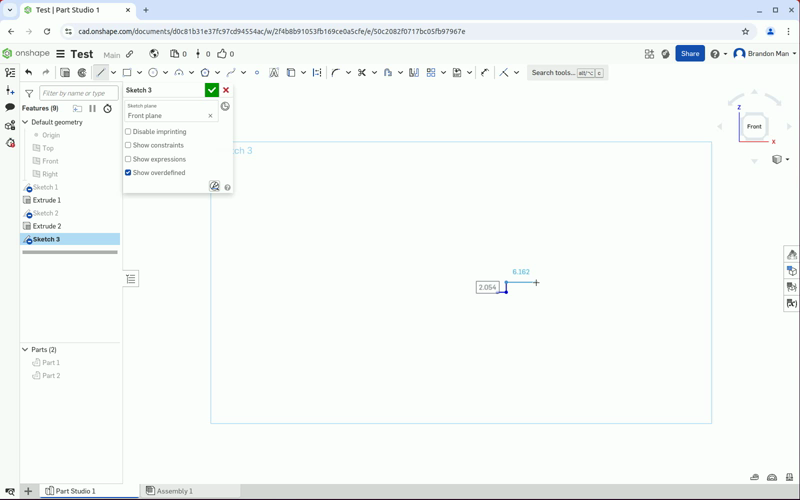
mouse_move(506, 272)
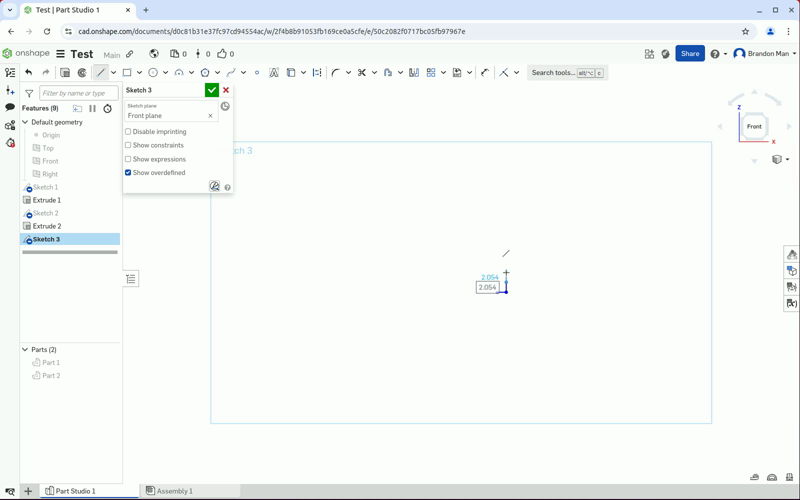
click(506, 272)
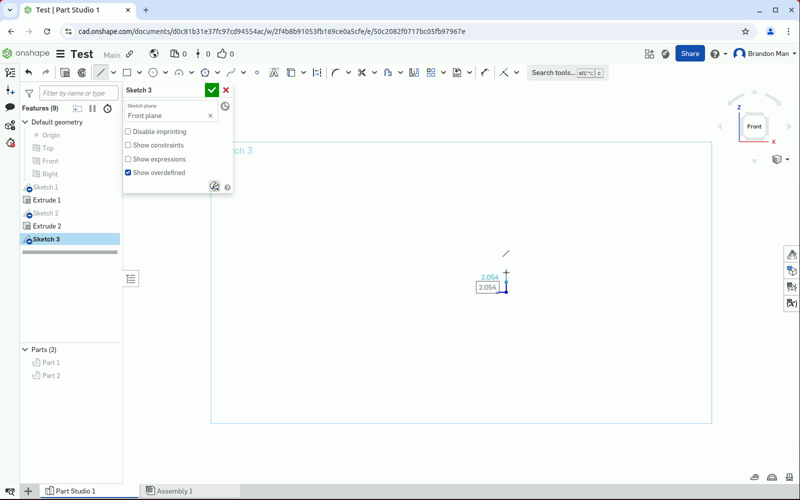
key_up(shift)
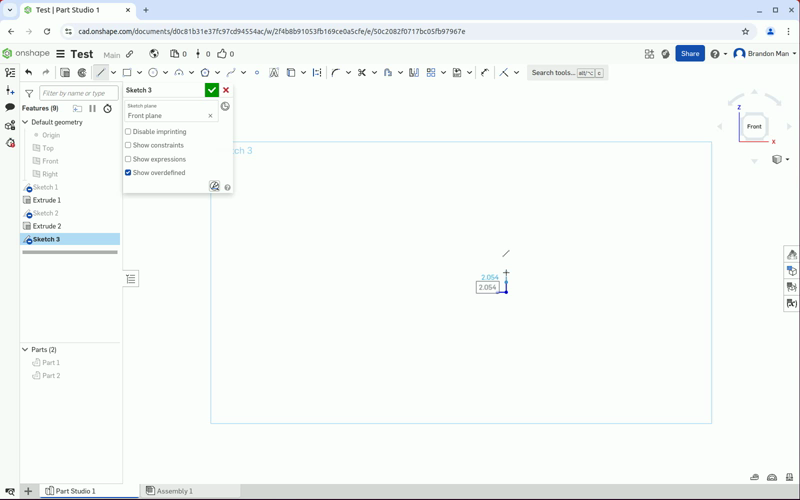
key_down(shift)
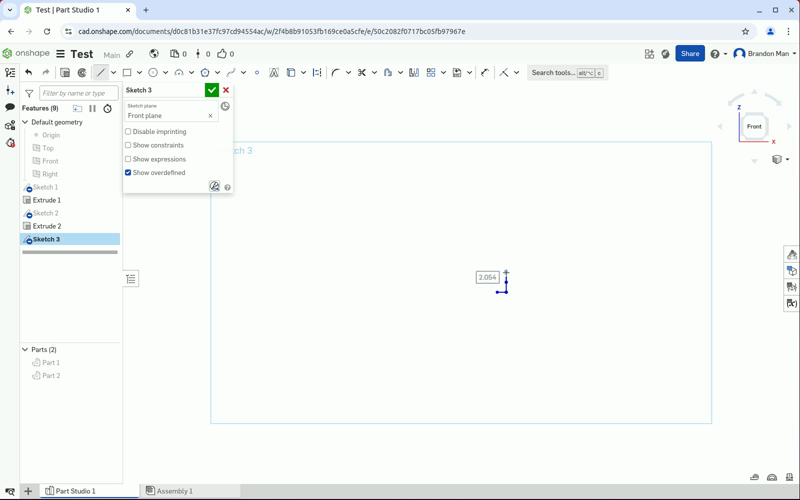
mouse_move(536, 272)
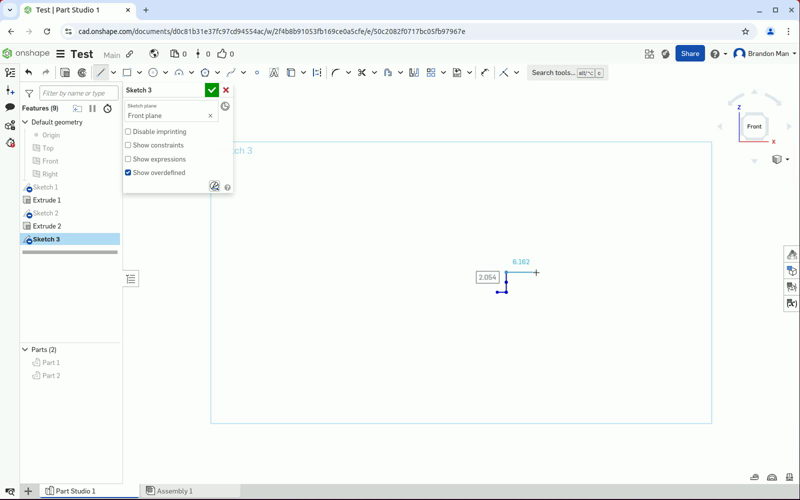
mouse_move(497, 272)
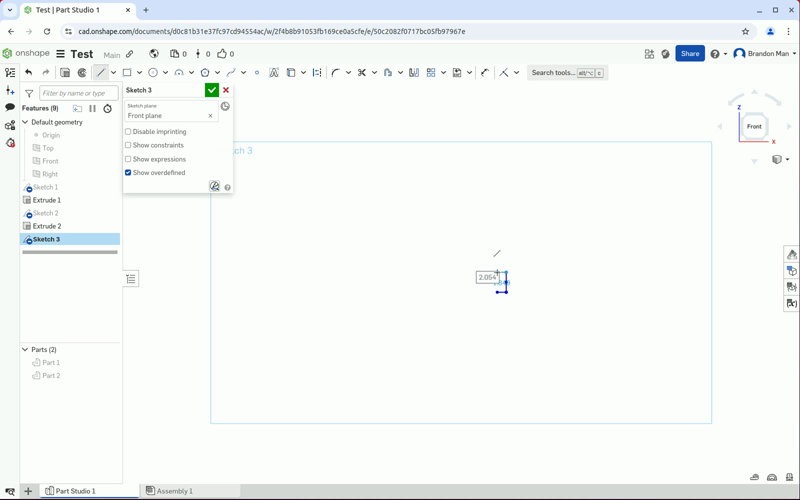
click(497, 272)
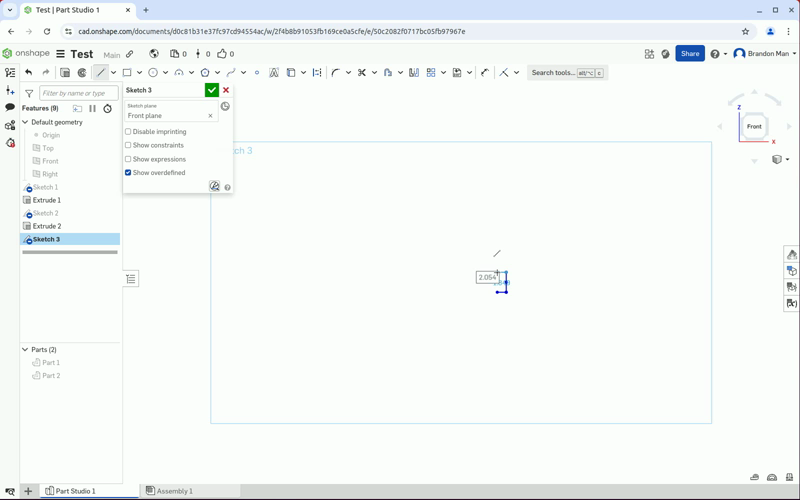
key_up(shift)
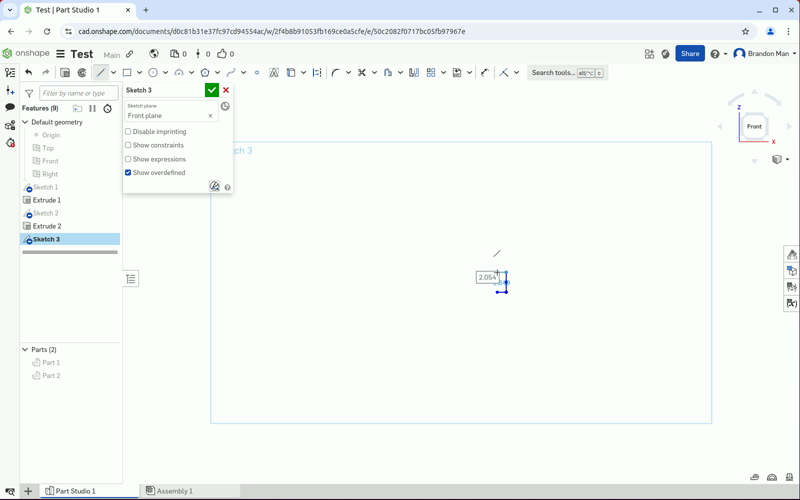
key(esc)
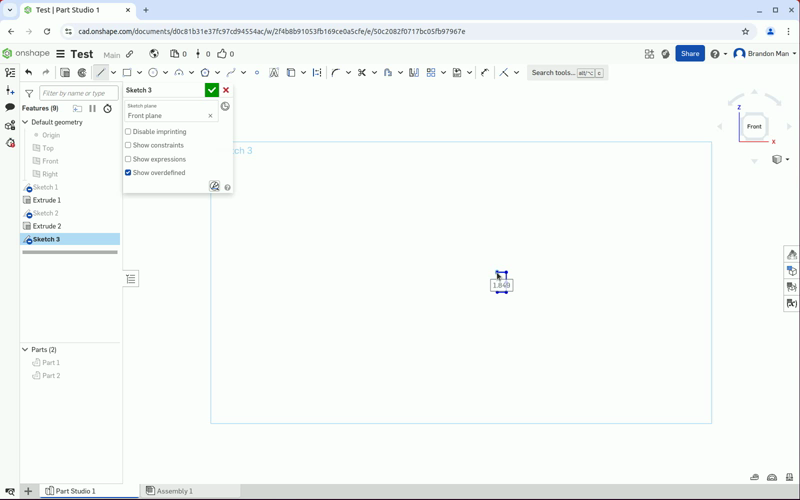
key(a)
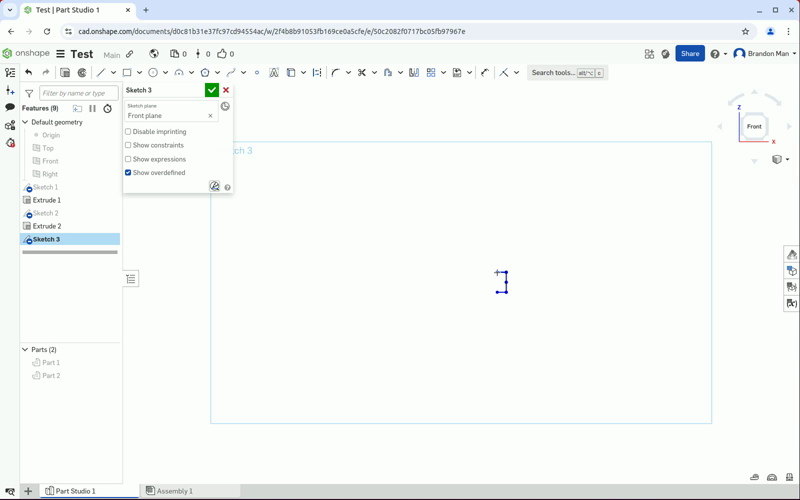
mouse_move(497, 272)
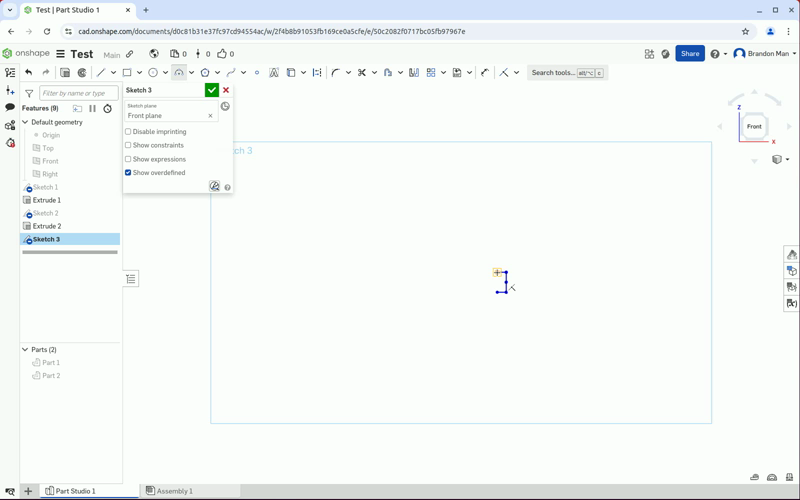
click(497, 272)
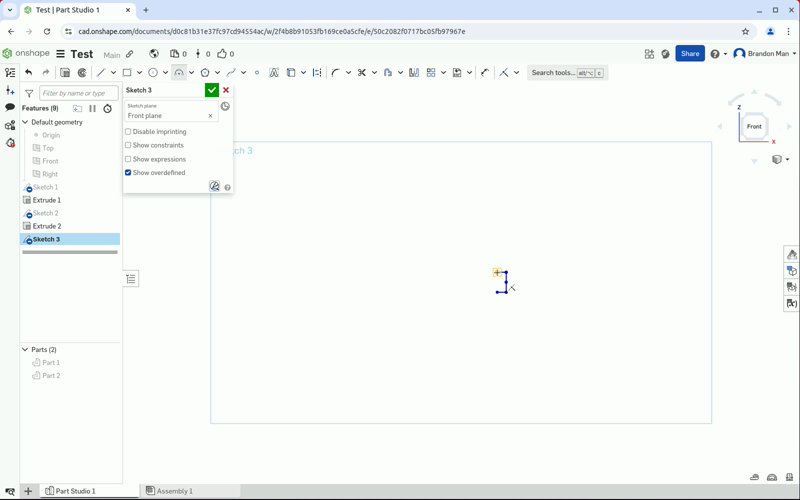
mouse_move(497, 292)
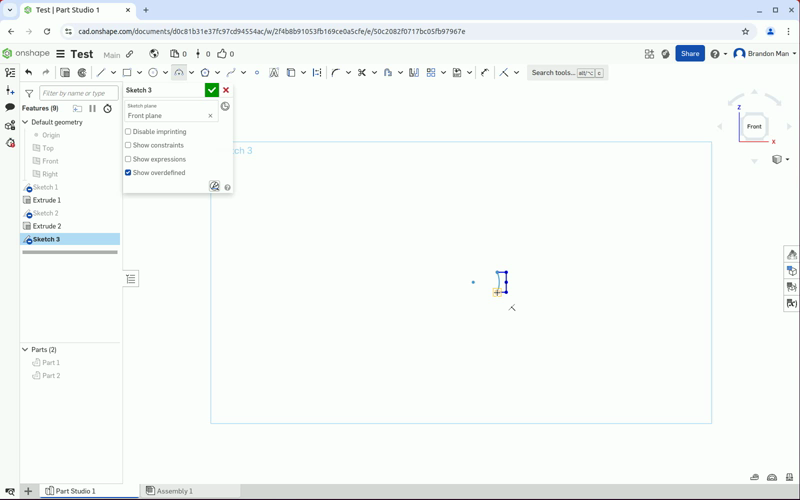
click(497, 292)
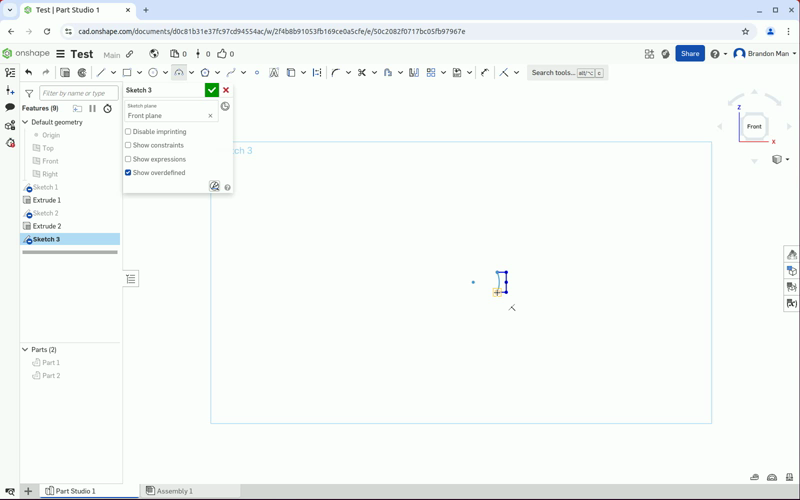
key_down(shift)
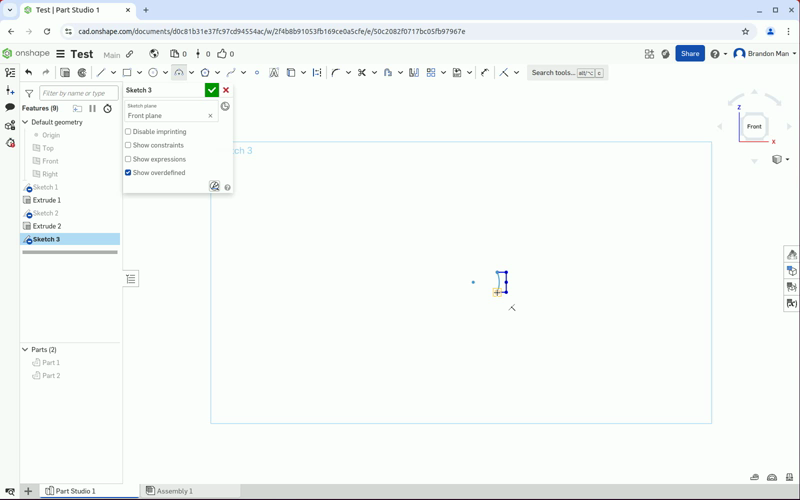
mouse_move(498, 282)
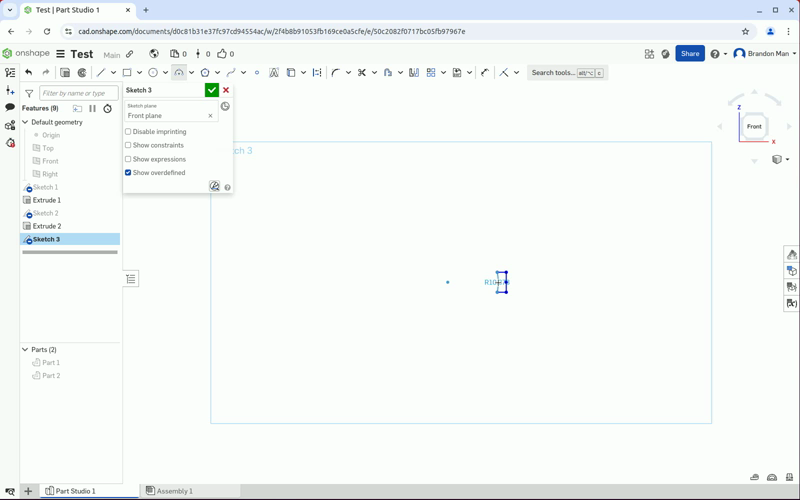
click(498, 282)
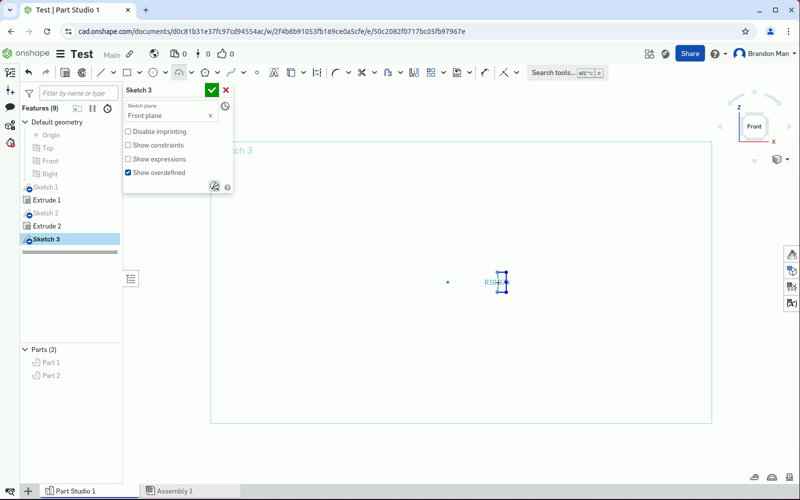
key_up(shift)
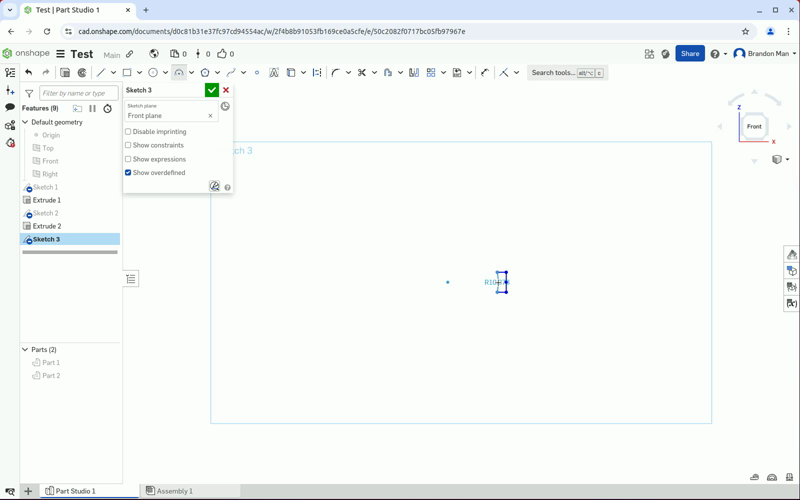
key(esc)
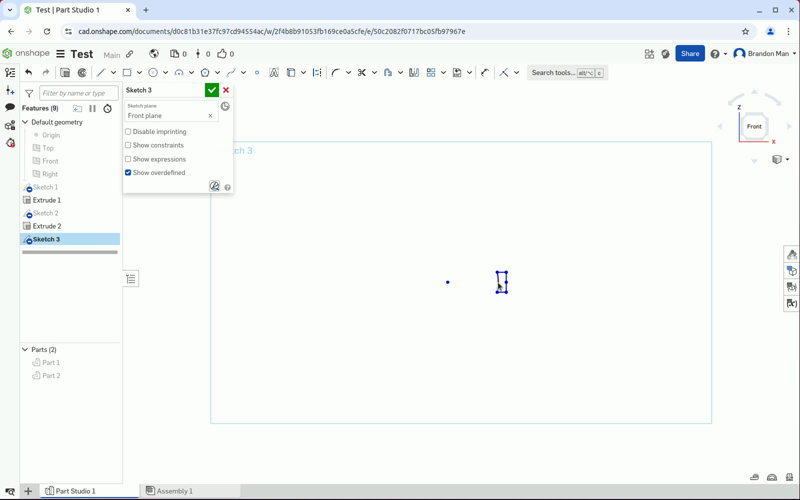
mouse_move(501, 275)
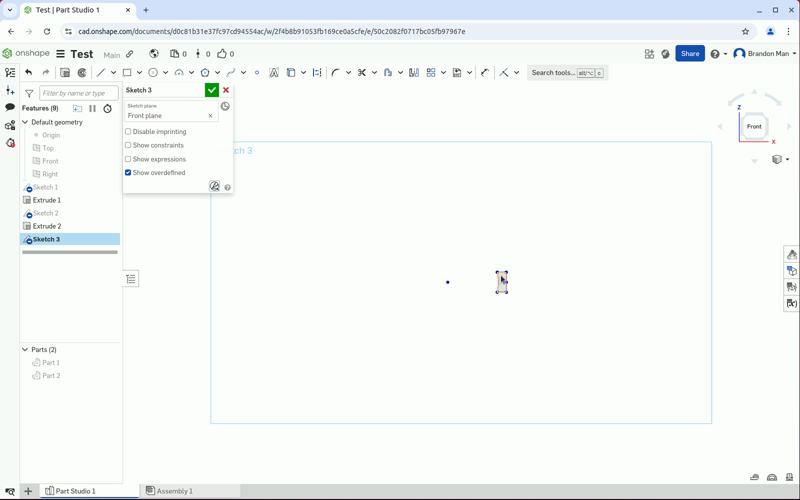
scroll(6)
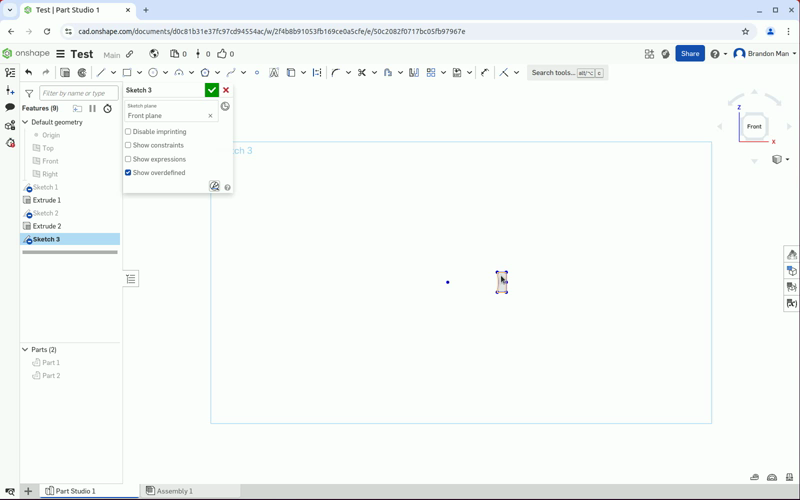
scroll(6)
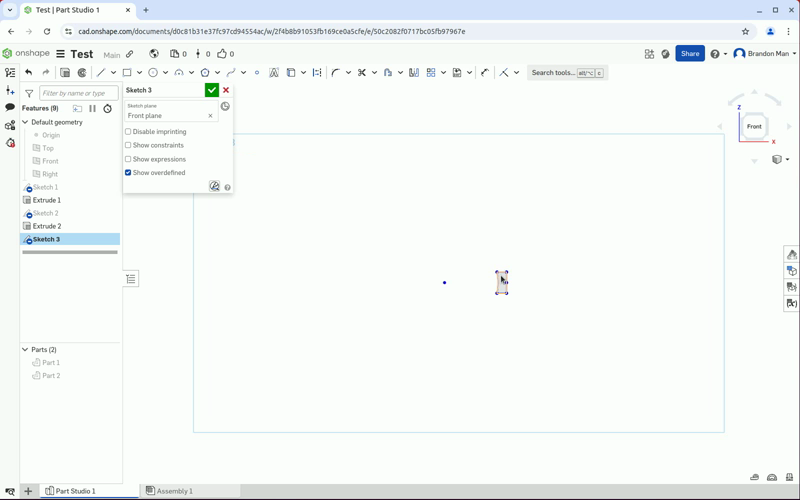
scroll(6)
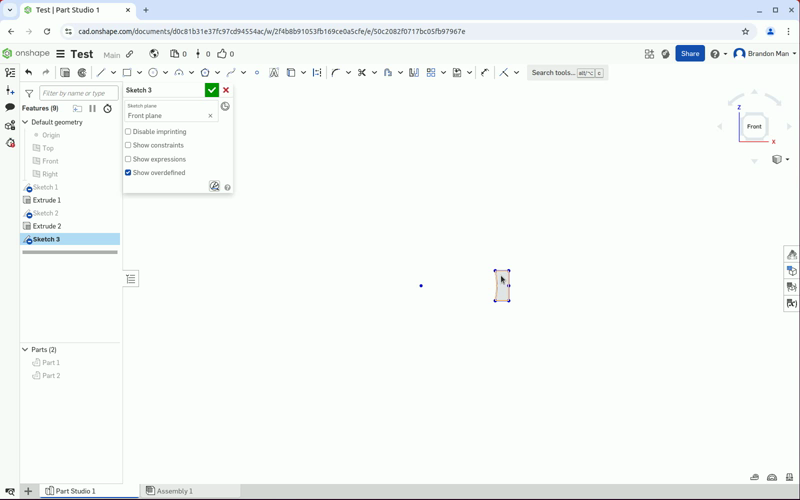
scroll(6)
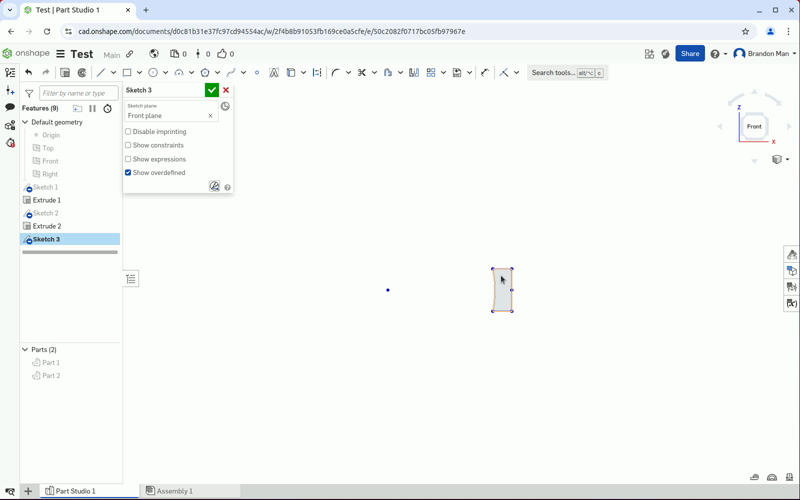
scroll(6)
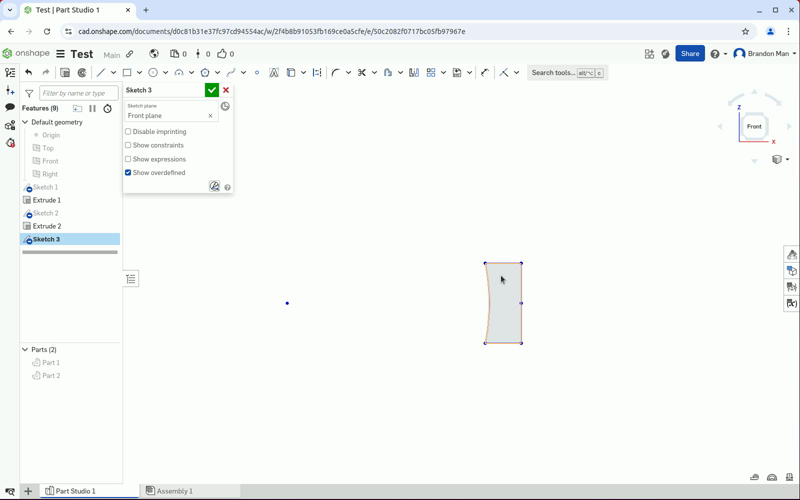
scroll(6)
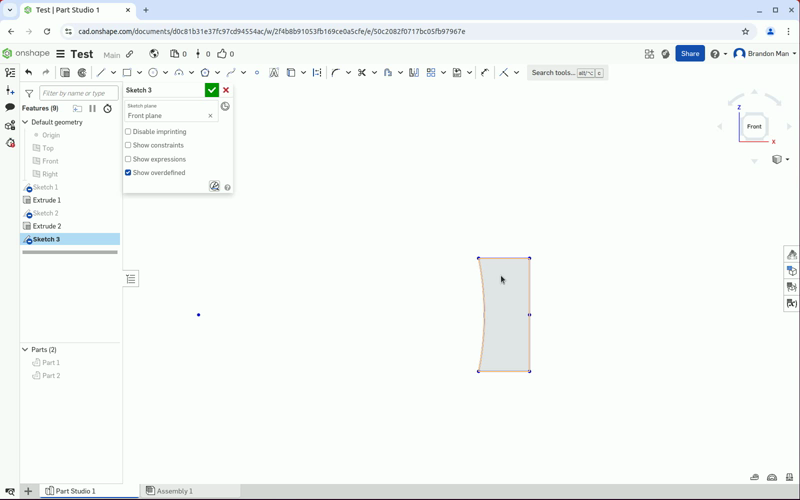
scroll(6)
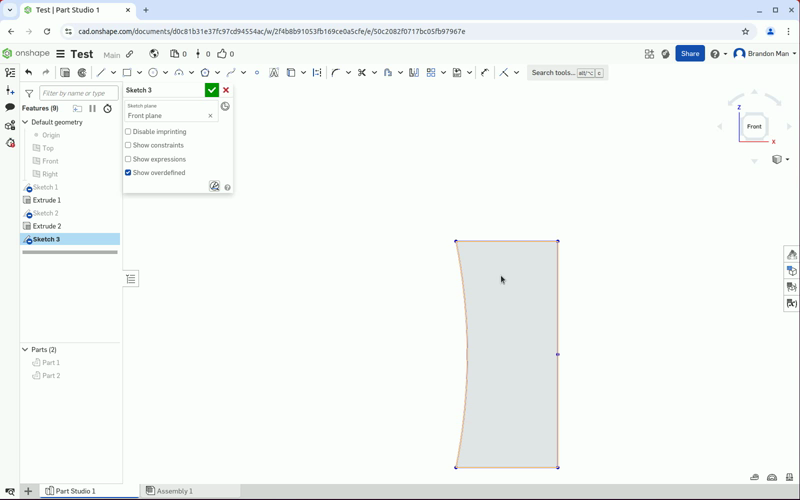
click(501, 275)
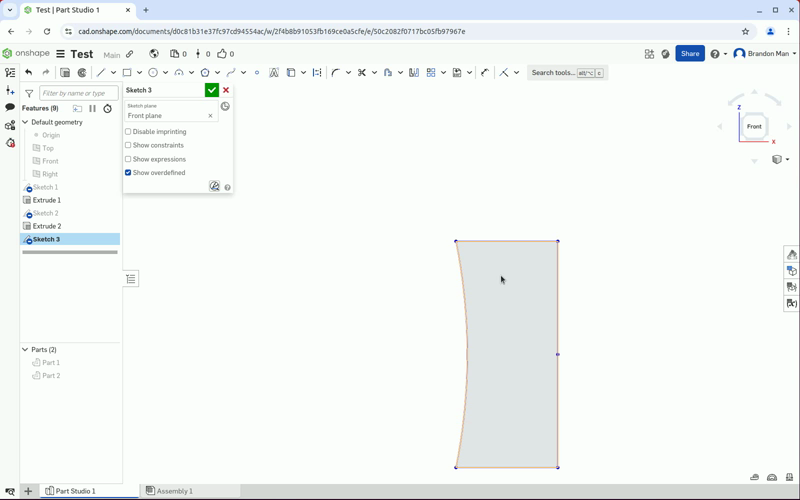
scroll(-6)
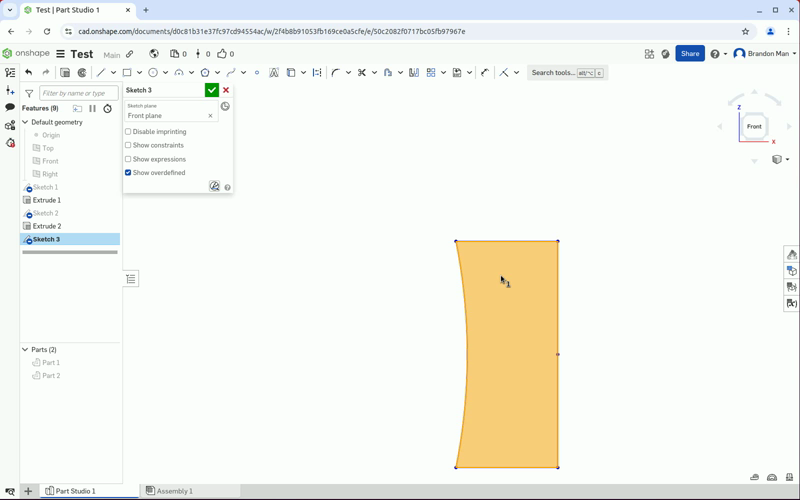
scroll(-6)
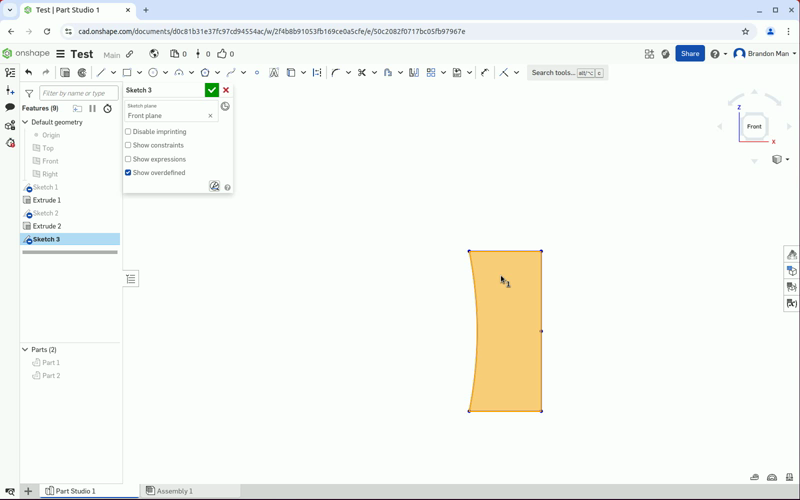
scroll(-6)
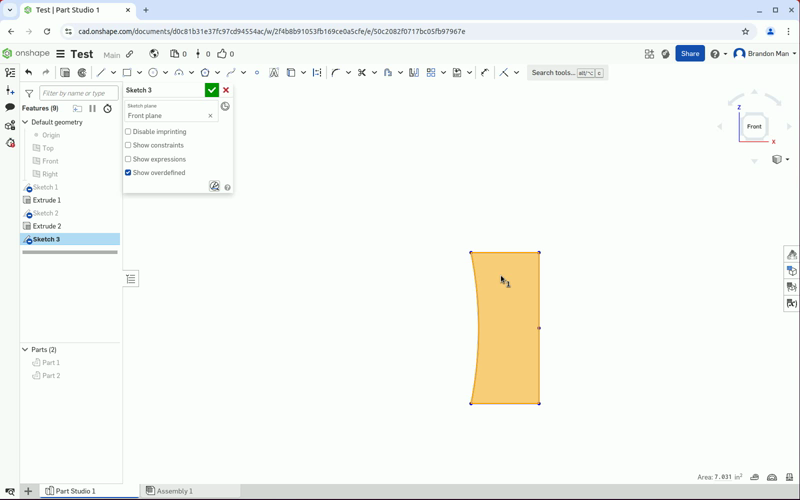
scroll(-6)
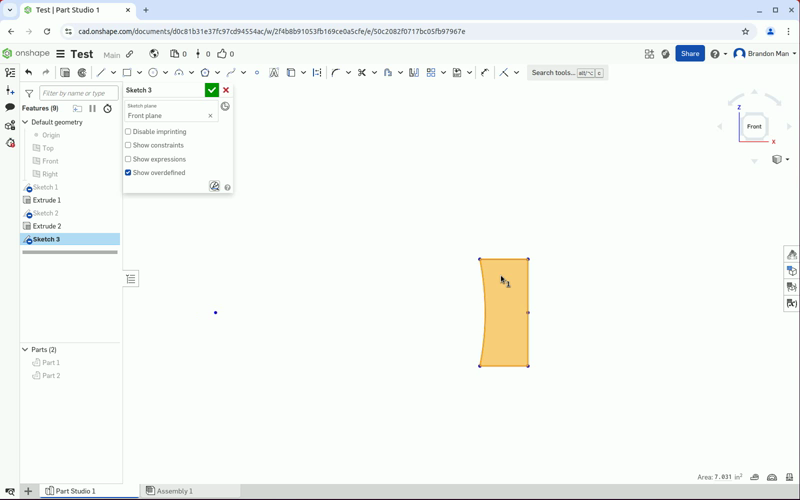
scroll(-6)
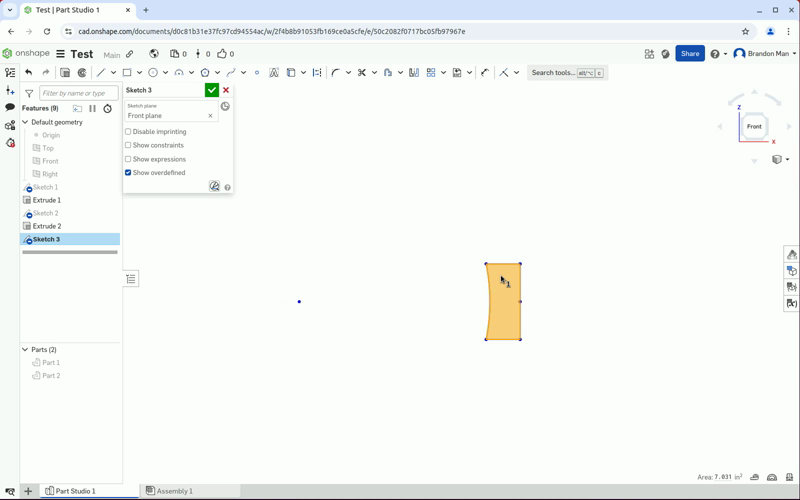
scroll(-6)
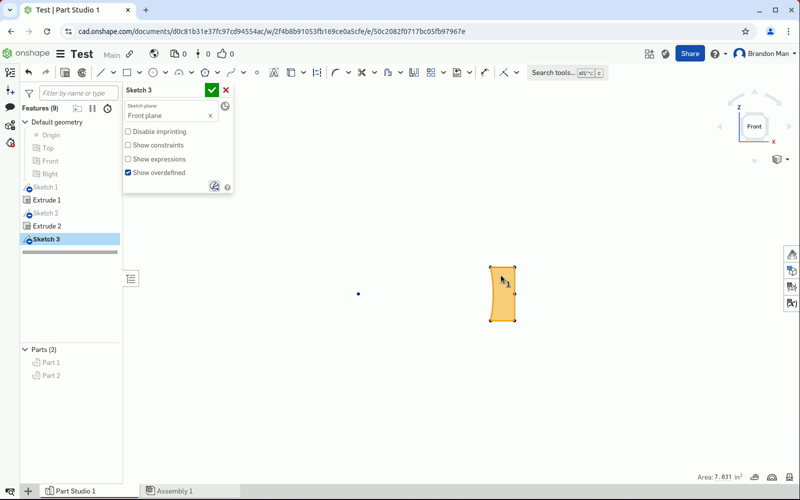
scroll(-6)
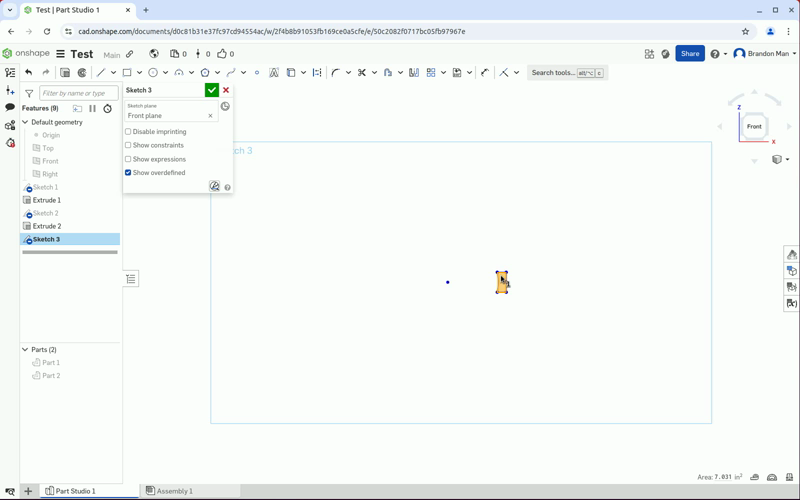
mouse_move(73, 352)
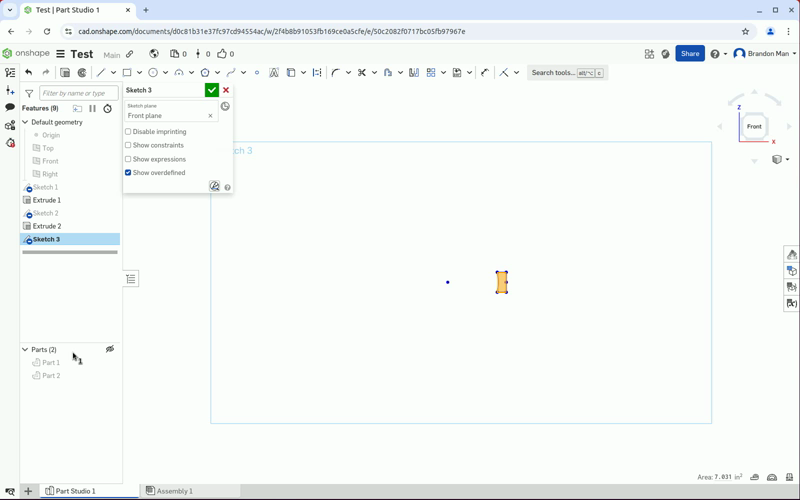
key(shift+y)
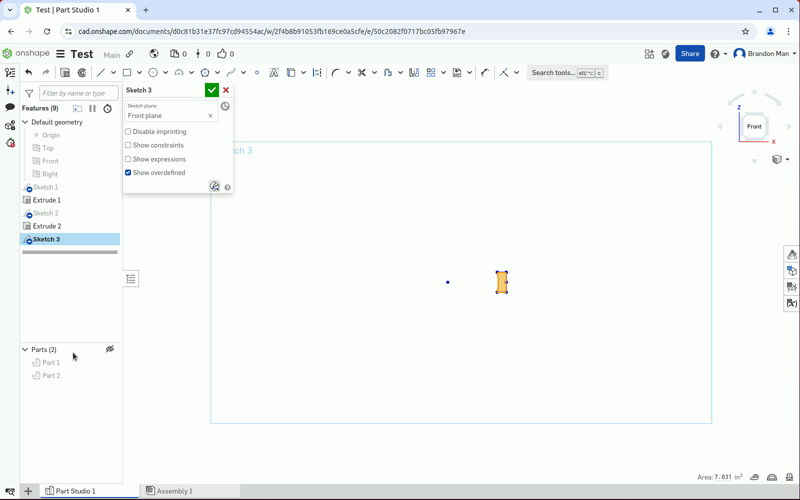
key(shift+e)
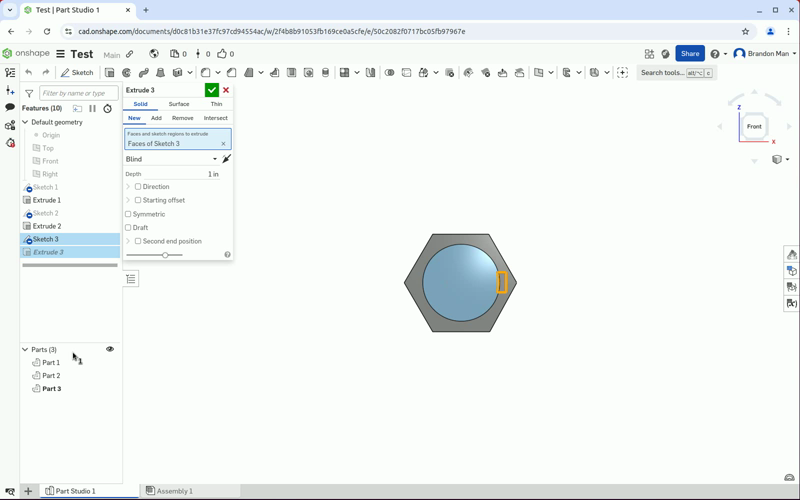
mouse_move(143, 106)
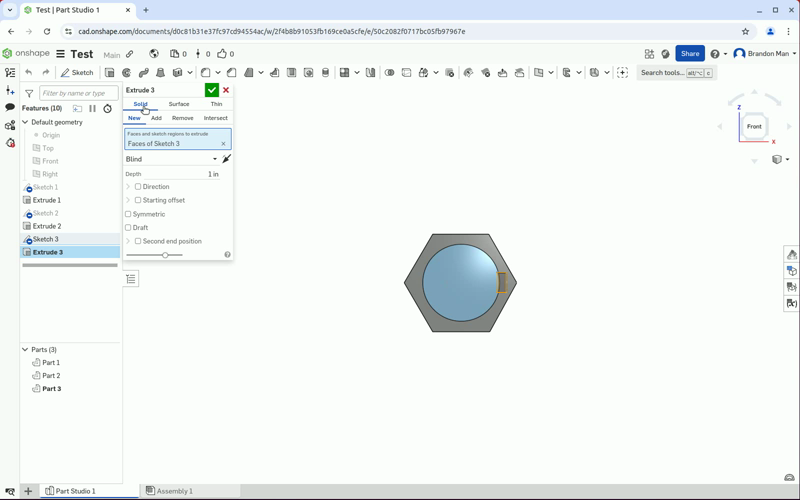
click(143, 106)
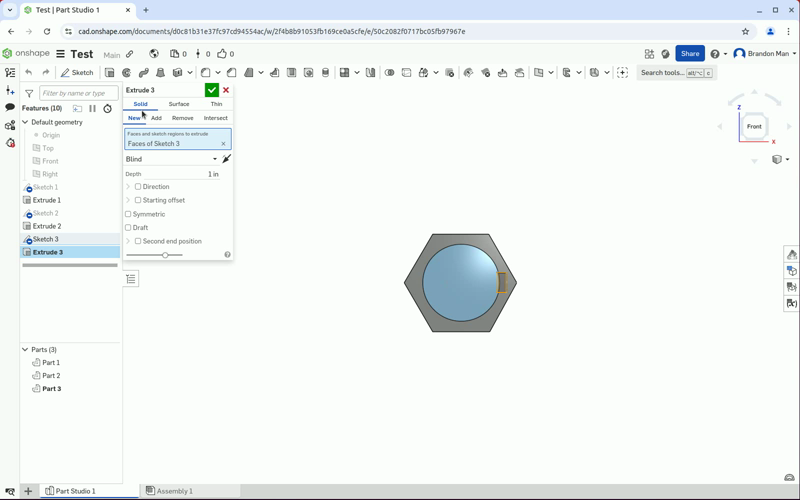
mouse_move(137, 120)
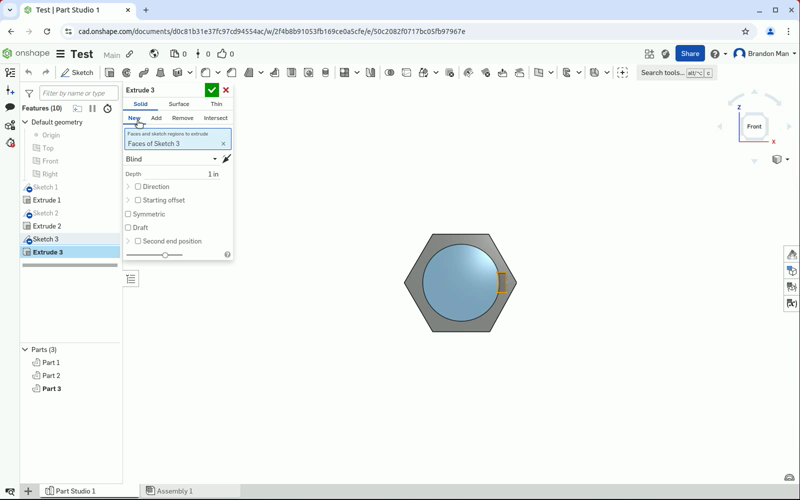
click(137, 120)
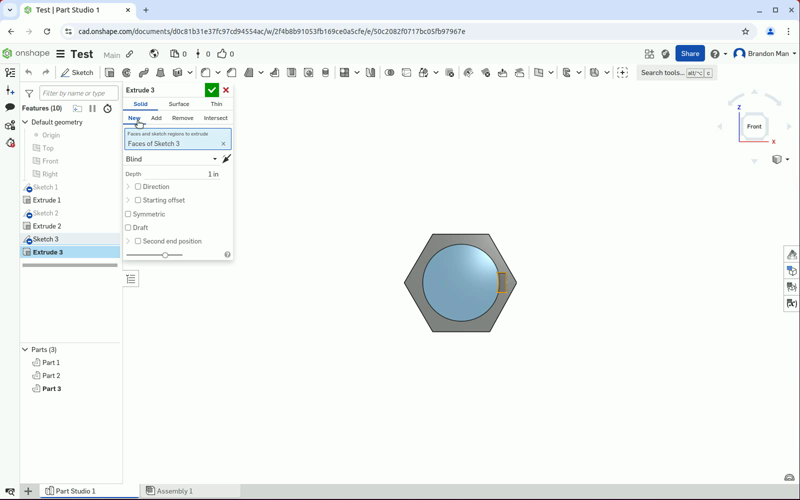
key(tab, 4)
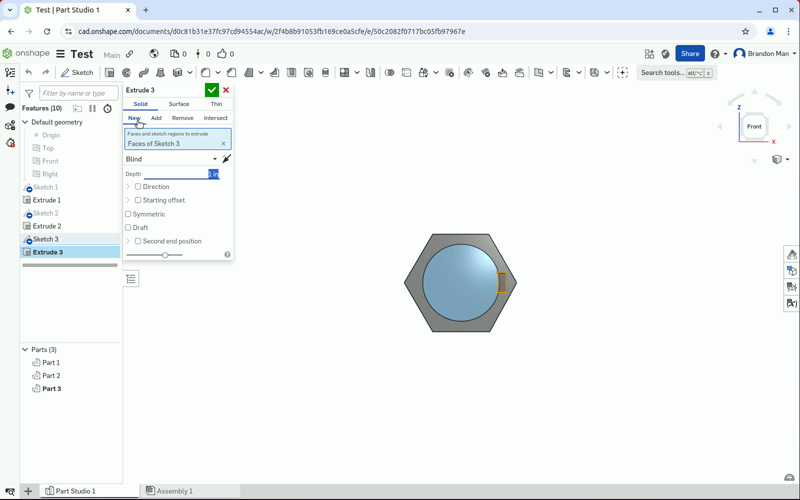
text(15.405)
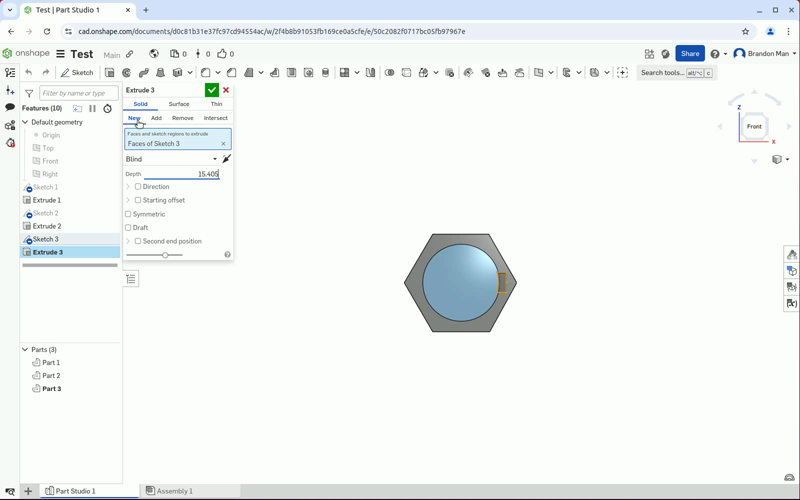
key(enter)
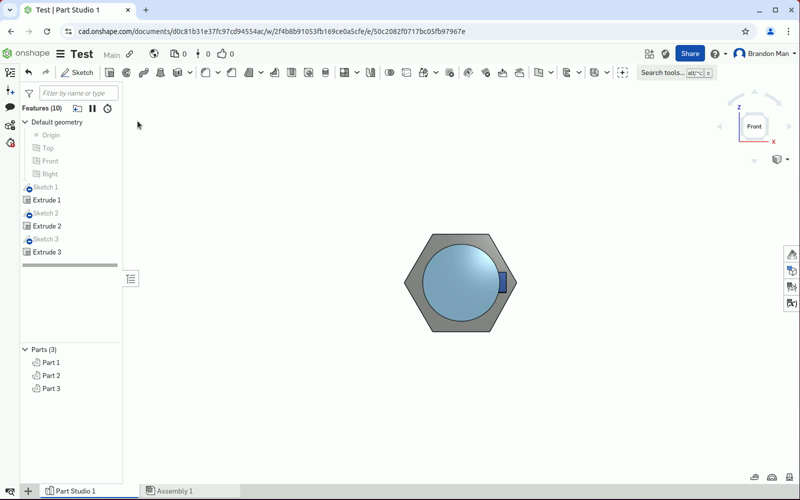
key(shift+h)
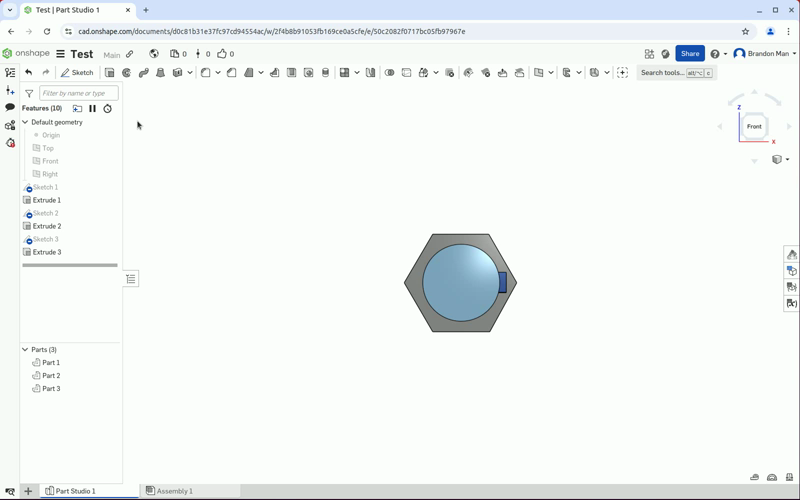
key(shift+h)
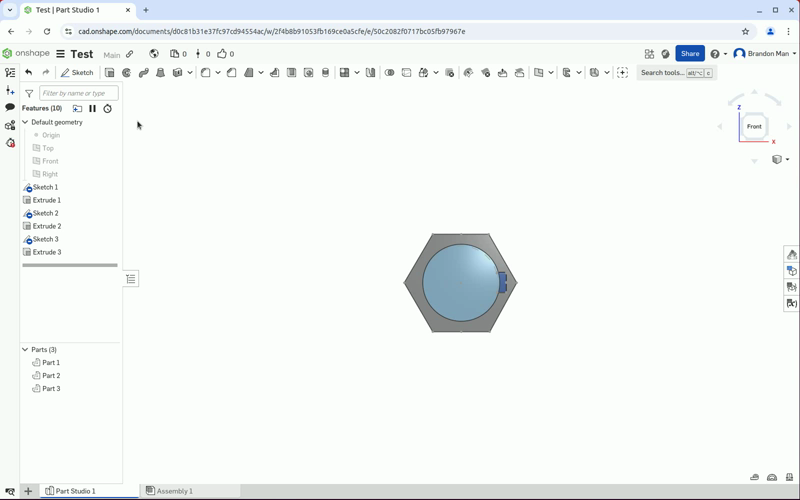
key(shift+7)
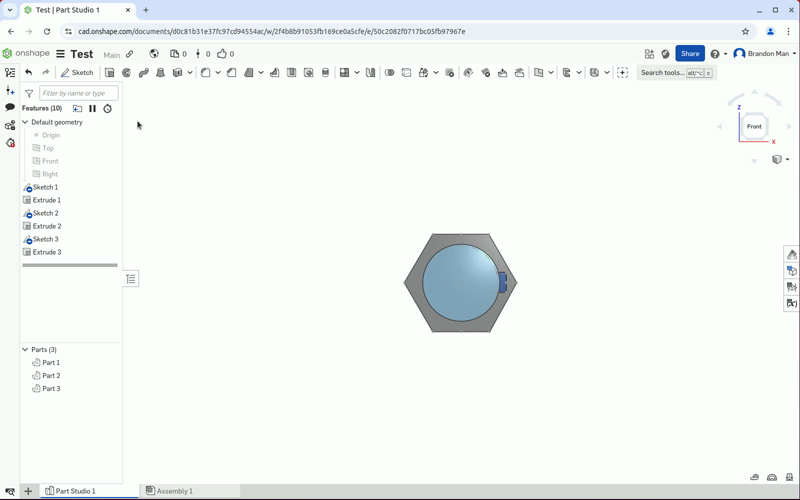
key(left, 2)
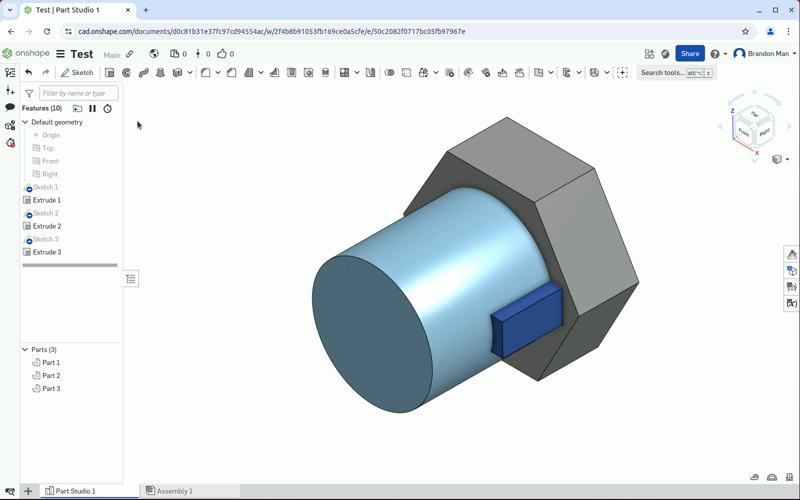
key(down, 2)
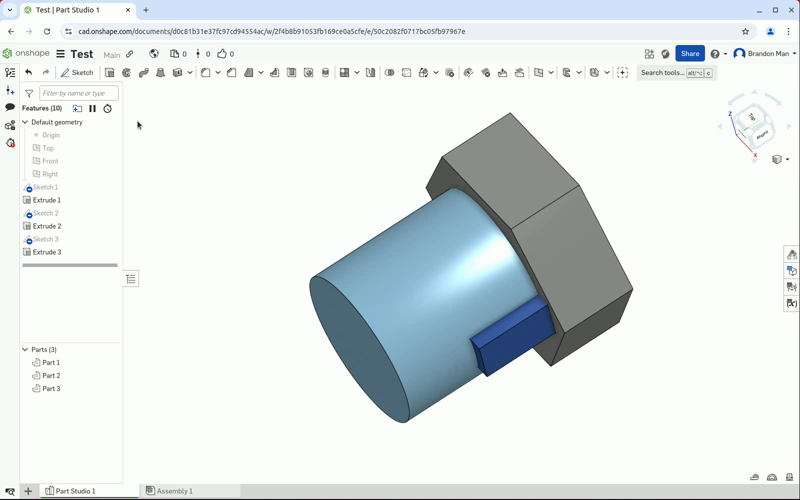
key(up, 2)
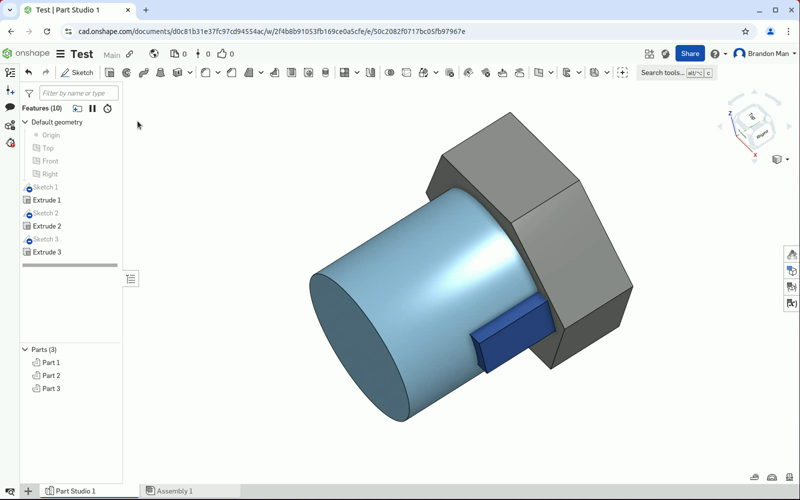
key(right, 2)
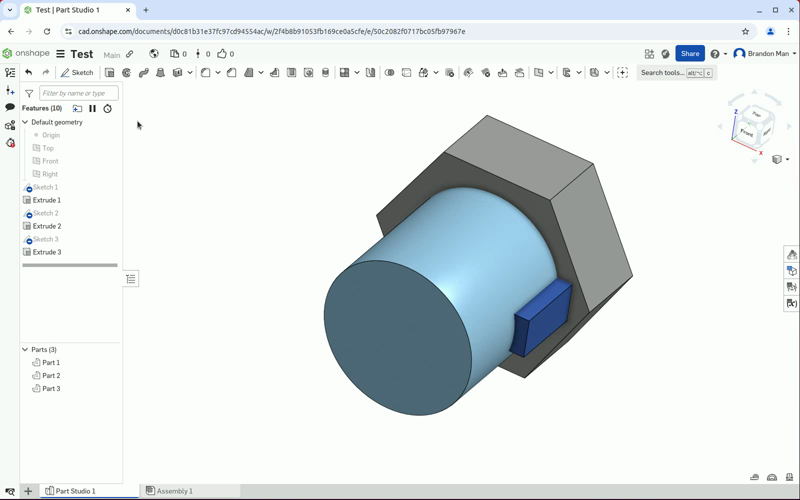
mouse_move(73, 189)
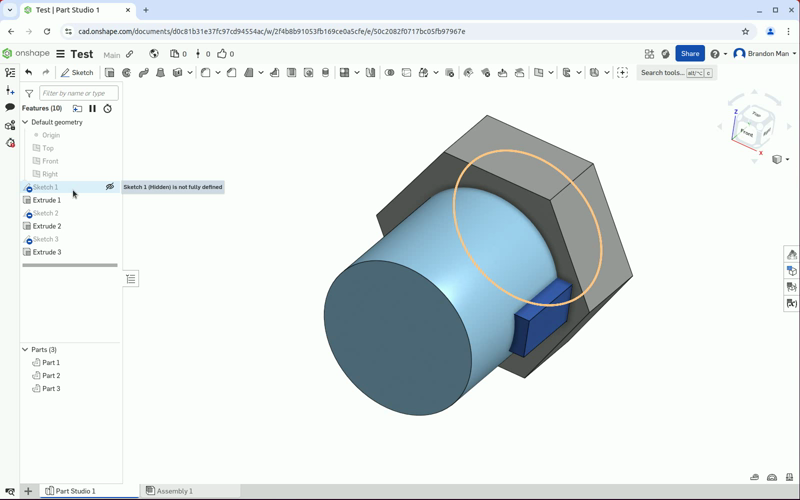
click(73, 189)